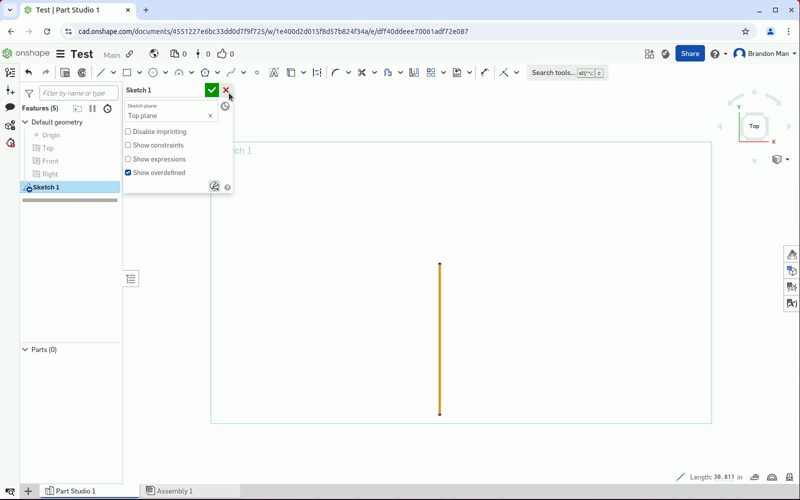
key(shift+h)
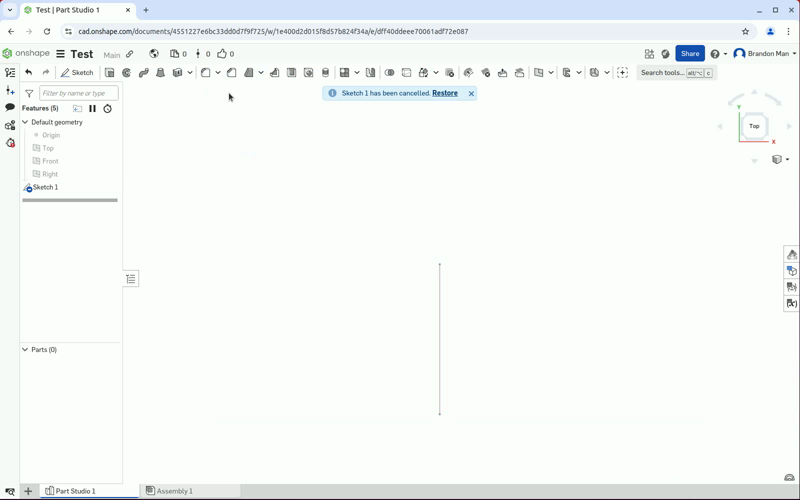
key(shift+s)
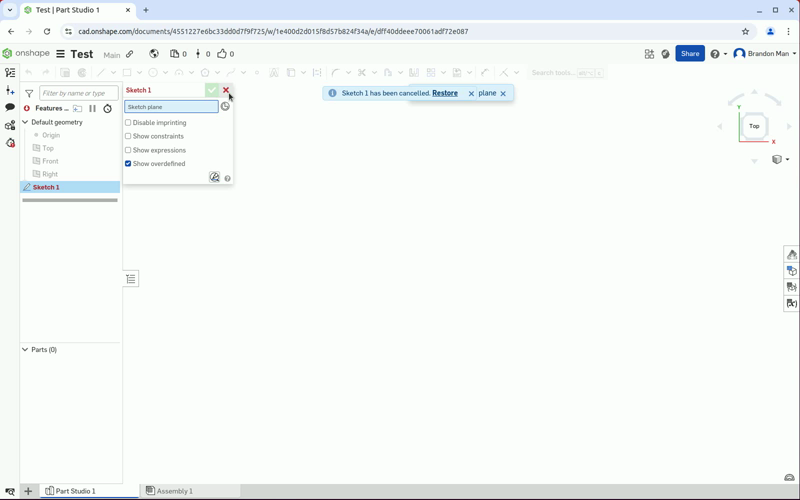
mouse_move(73, 150)
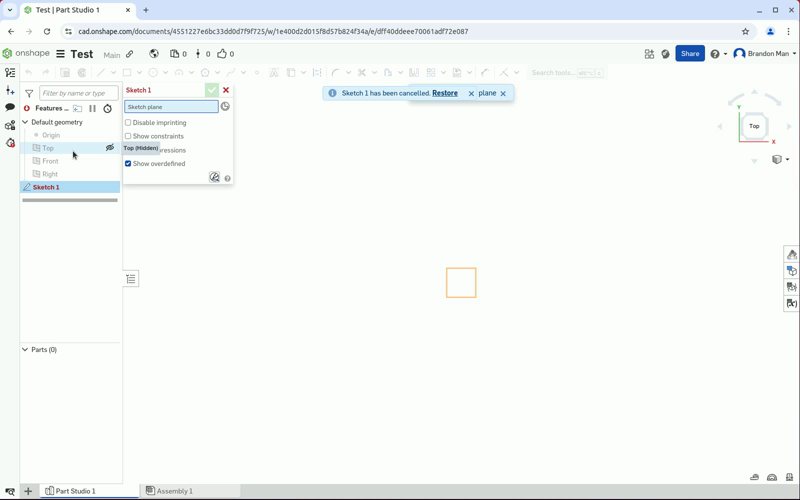
click(73, 150)
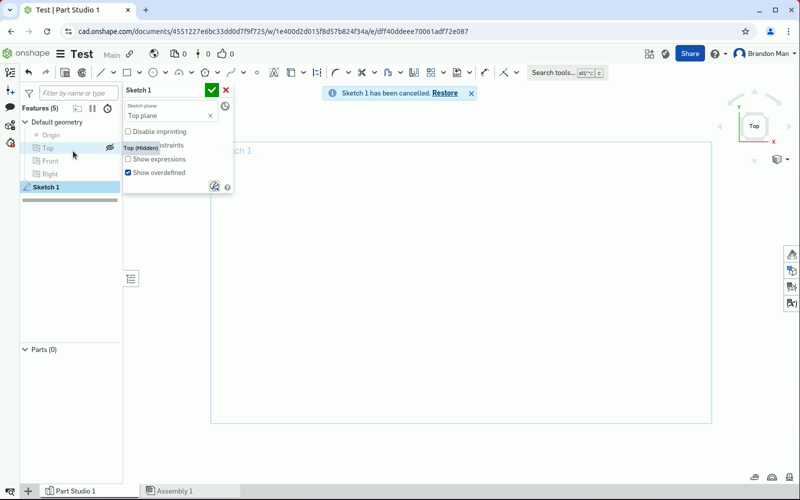
mouse_move(73, 352)
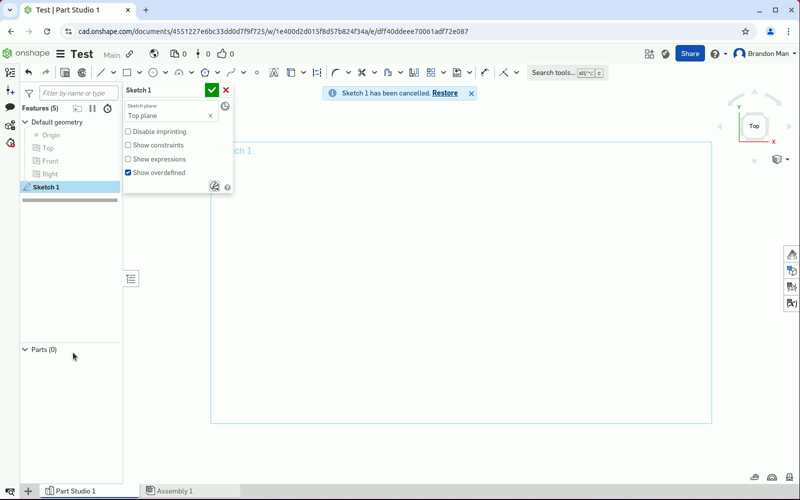
key(y)
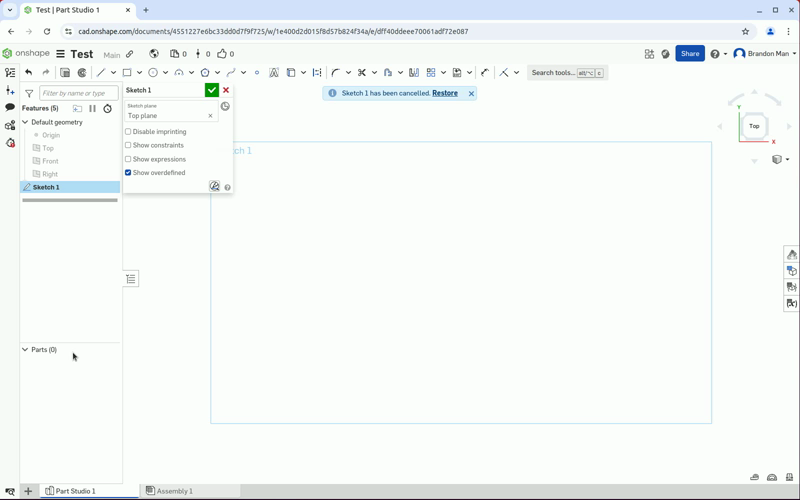
key(c)
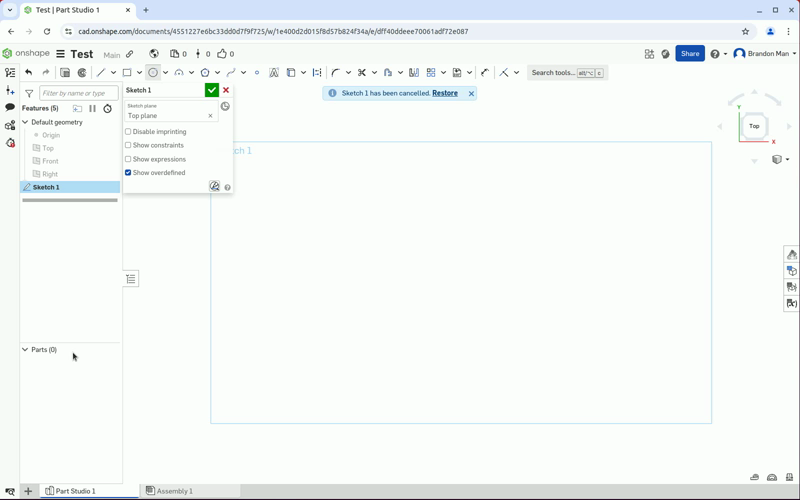
key_down(shift)
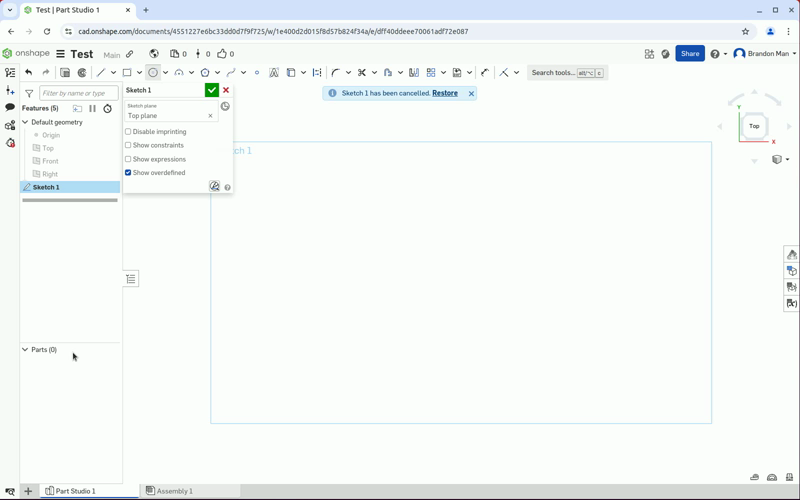
mouse_move(461, 282)
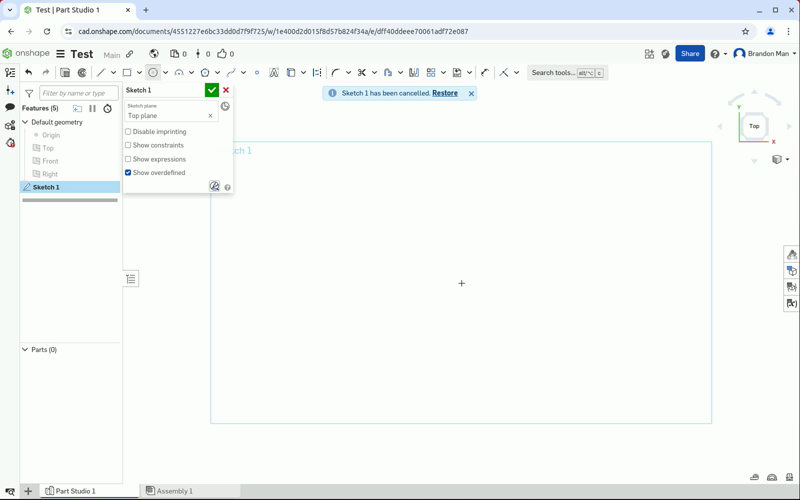
click(461, 282)
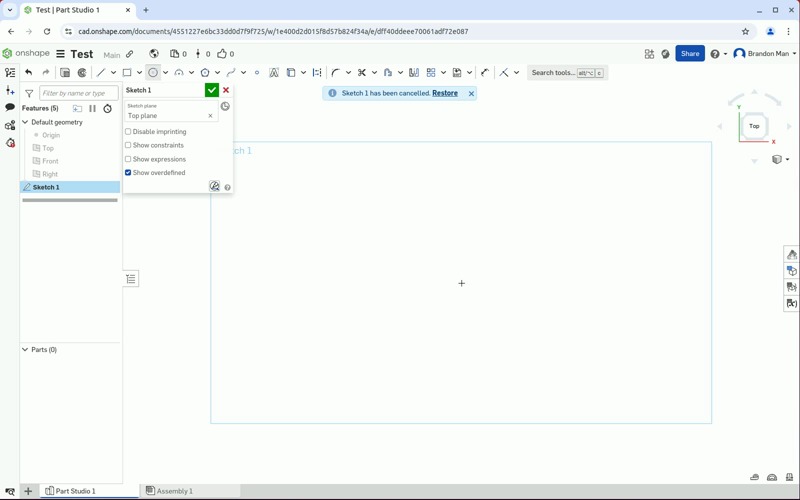
key_up(shift)
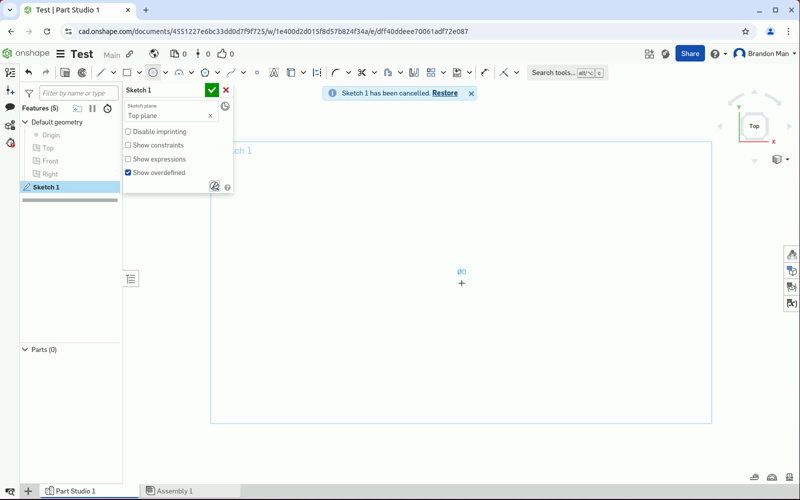
mouse_move(507, 282)
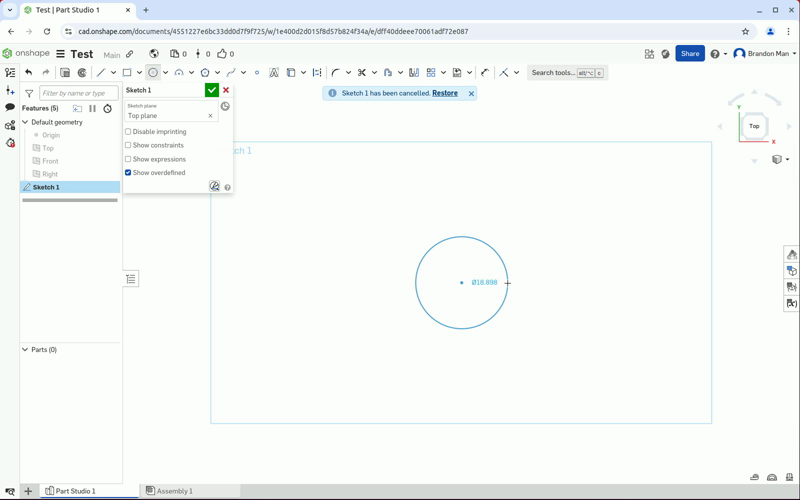
click(507, 282)
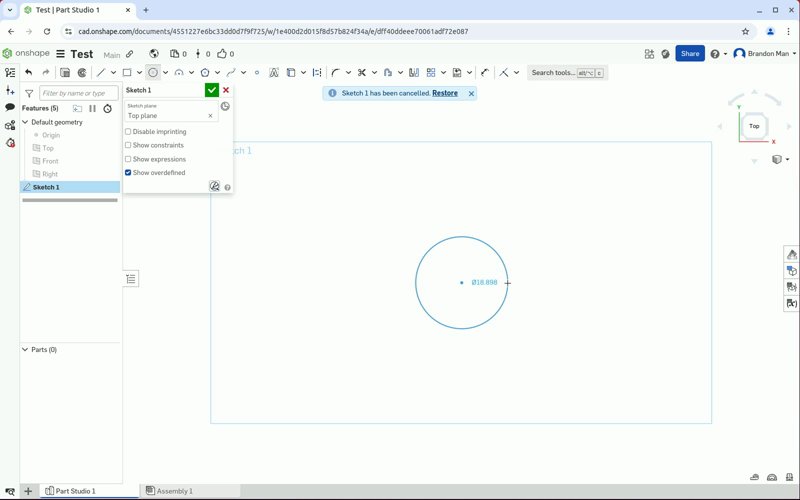
key(esc)
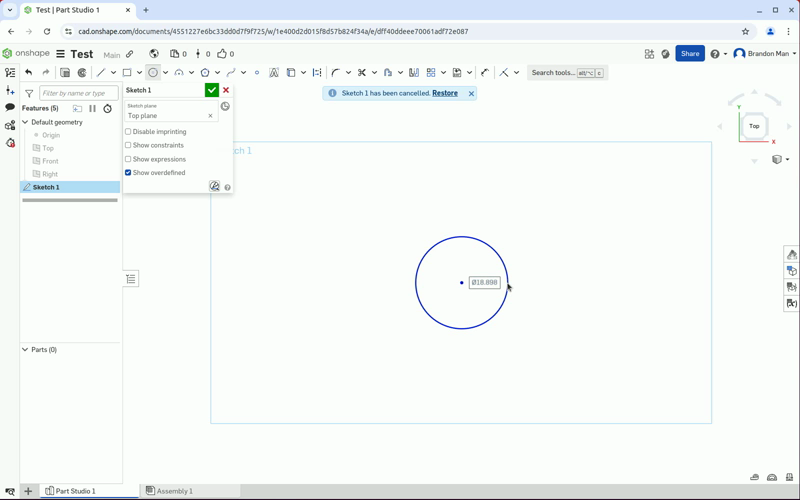
mouse_move(459, 280)
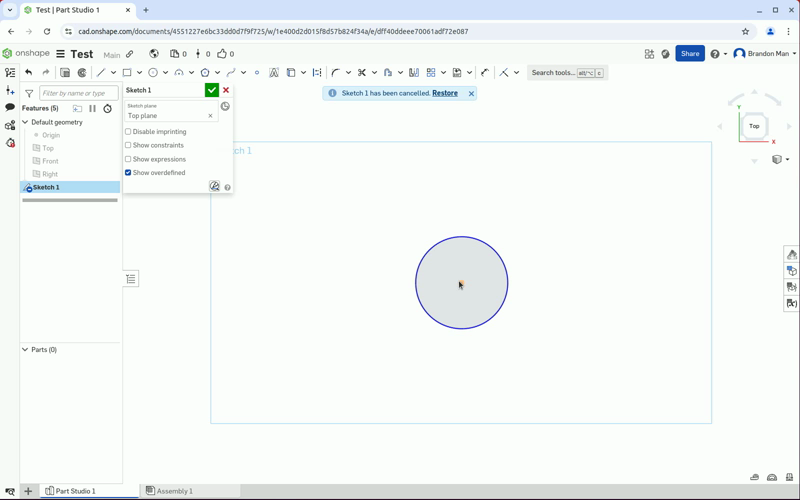
click(459, 280)
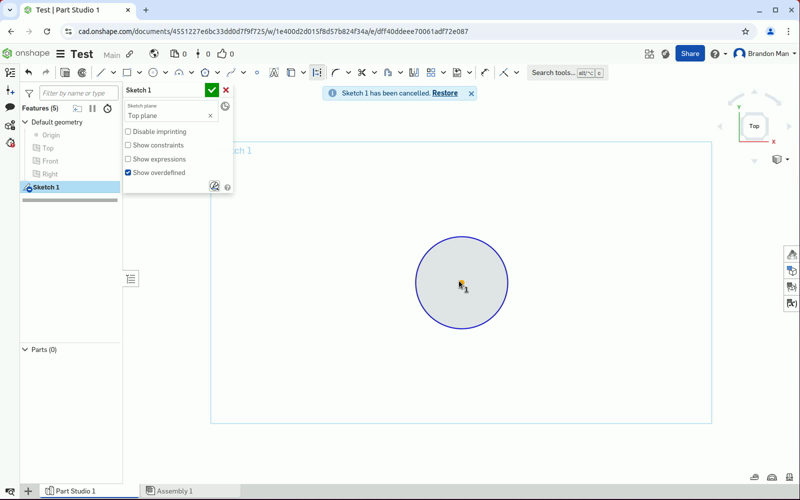
mouse_move(73, 352)
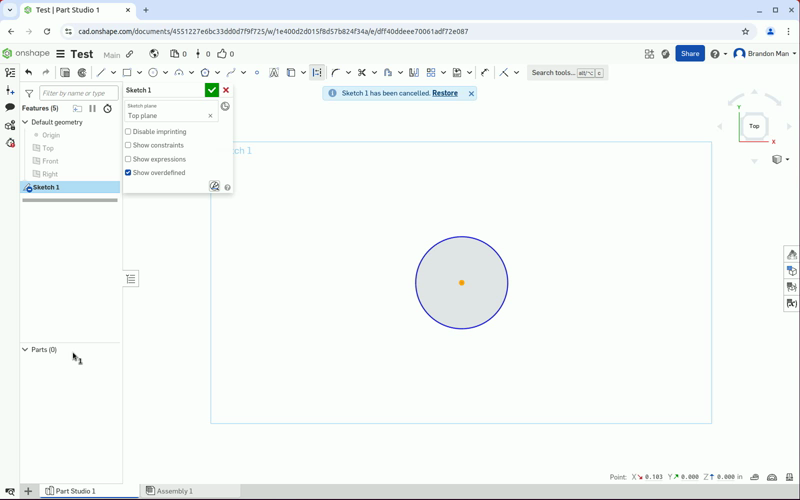
key(shift+y)
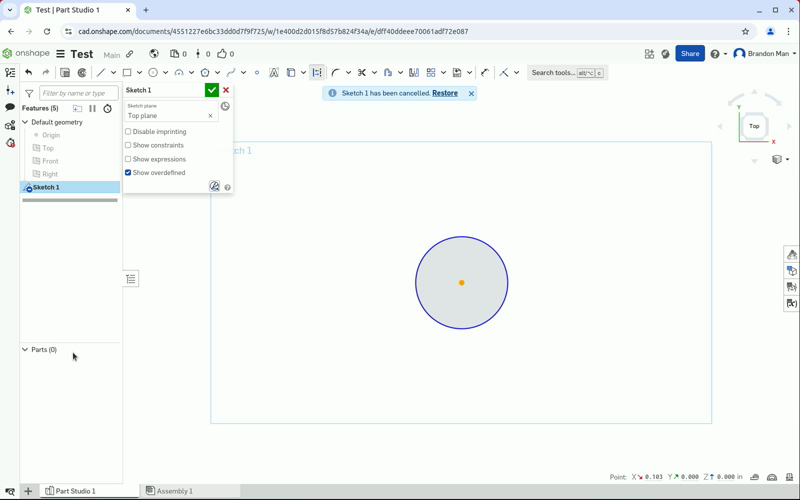
key(shift+e)
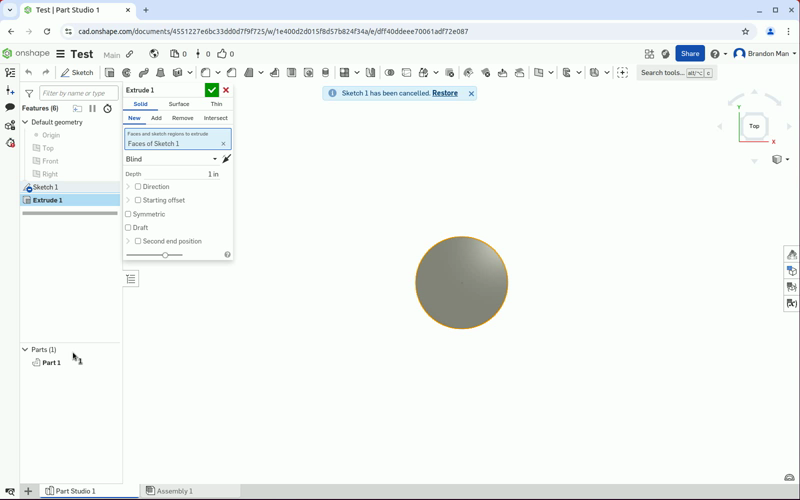
mouse_move(143, 106)
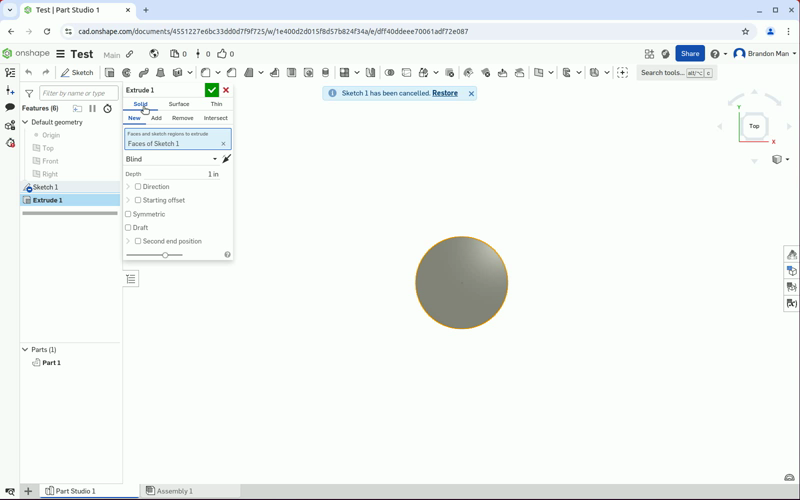
click(143, 106)
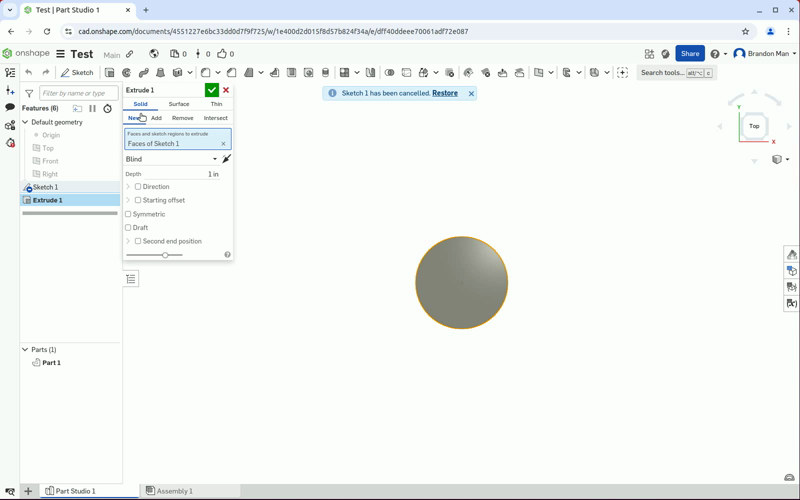
mouse_move(137, 120)
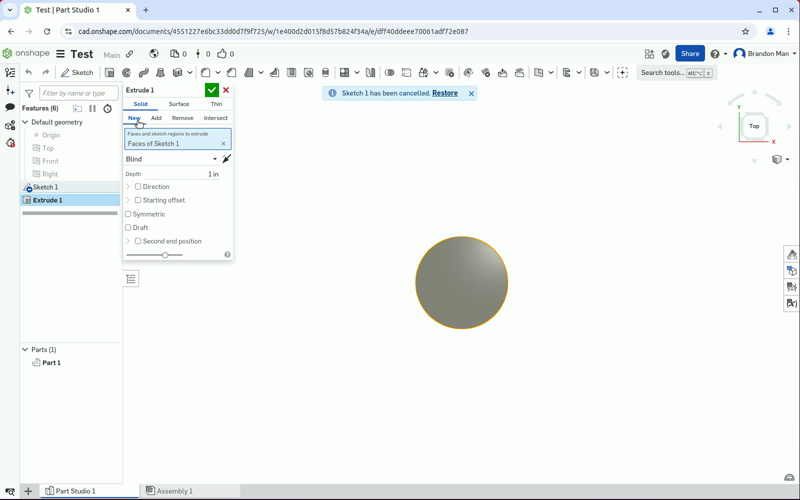
click(137, 120)
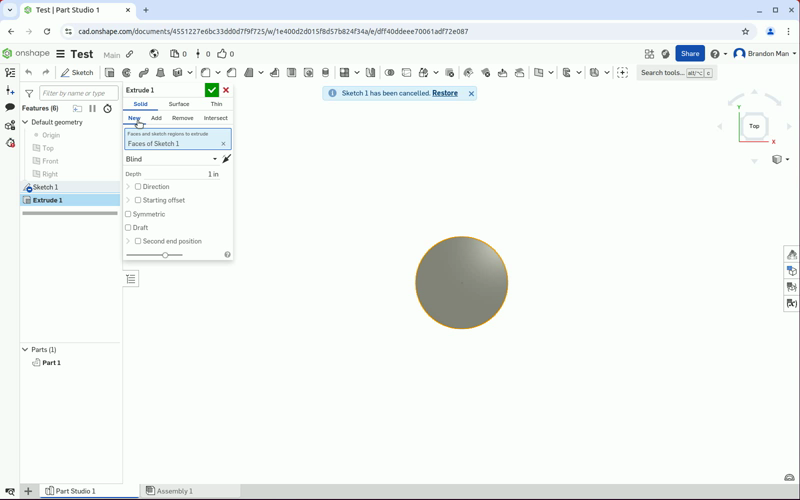
key(tab, 4)
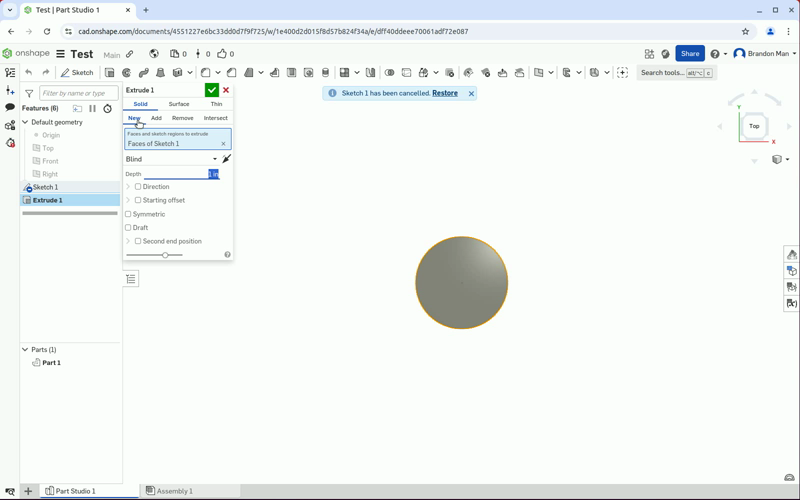
text(-13.961)
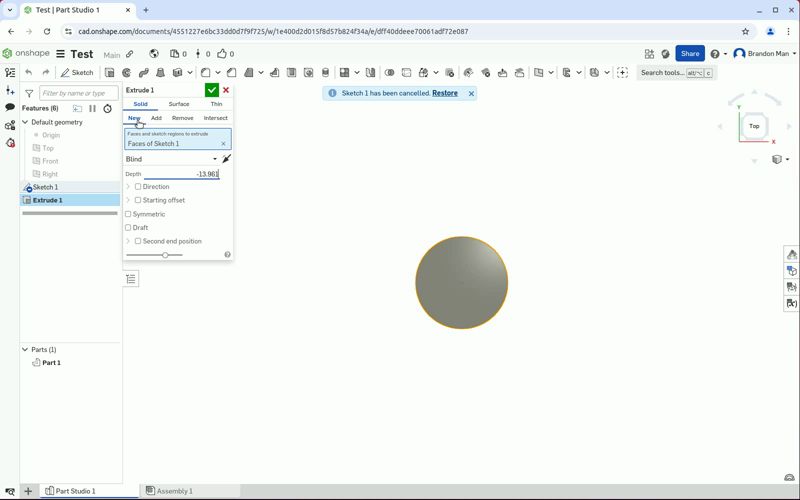
key(enter)
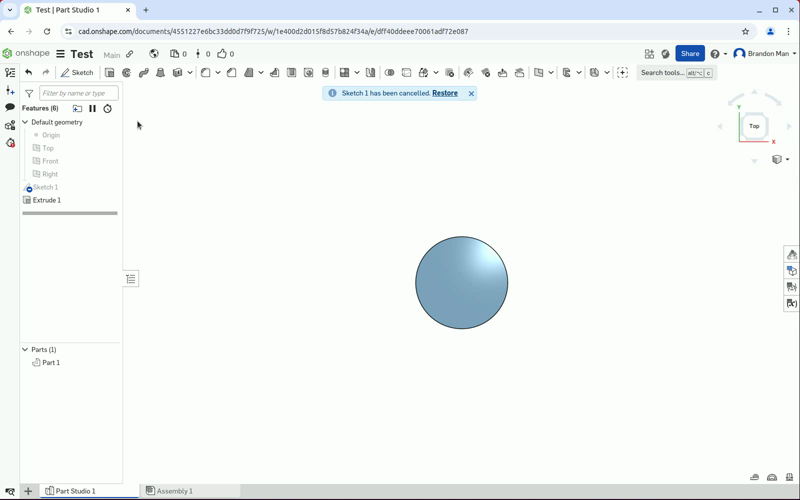
key(shift+h)
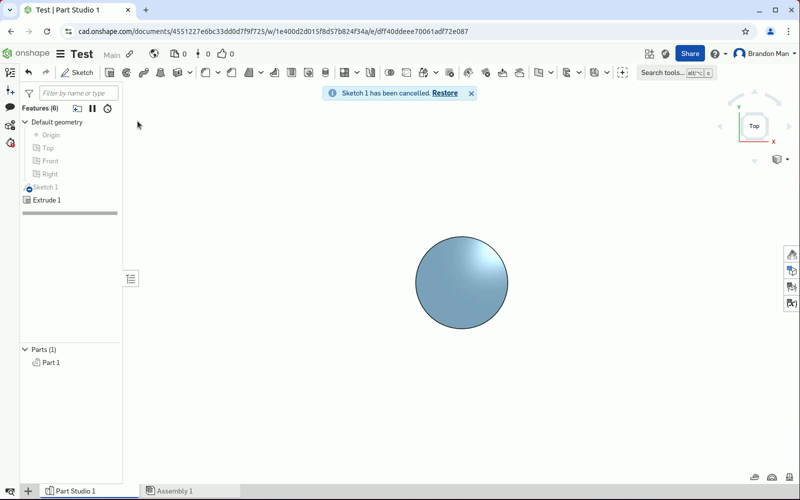
key(shift+h)
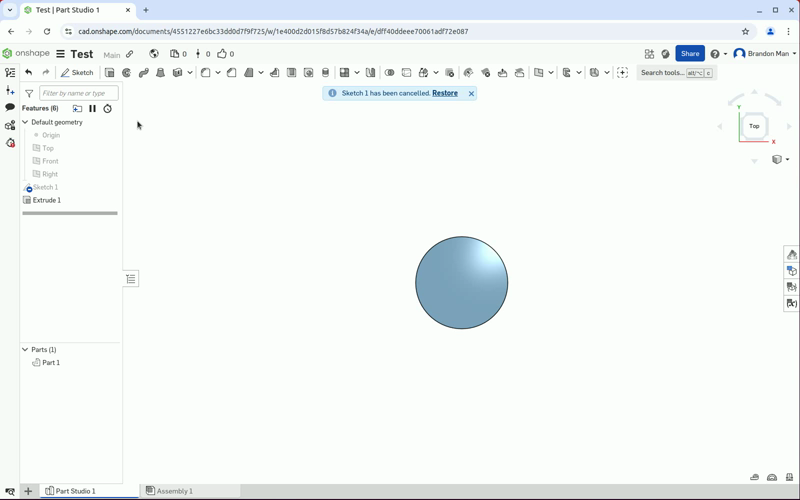
mouse_move(73, 189)
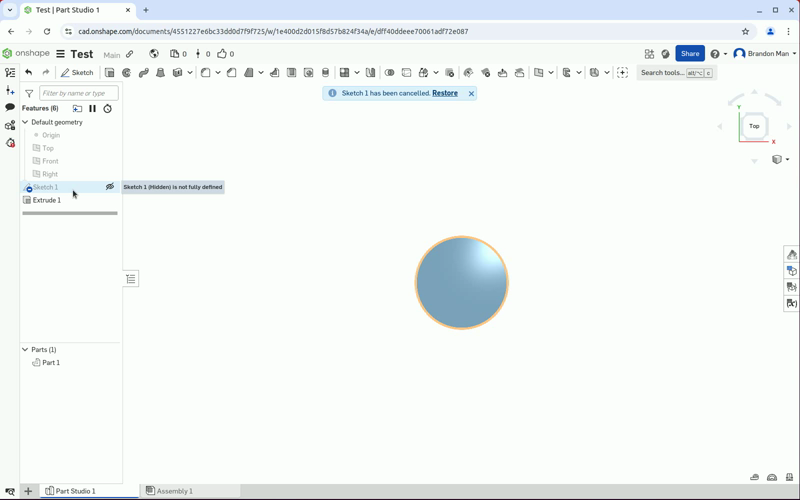
click(73, 189)
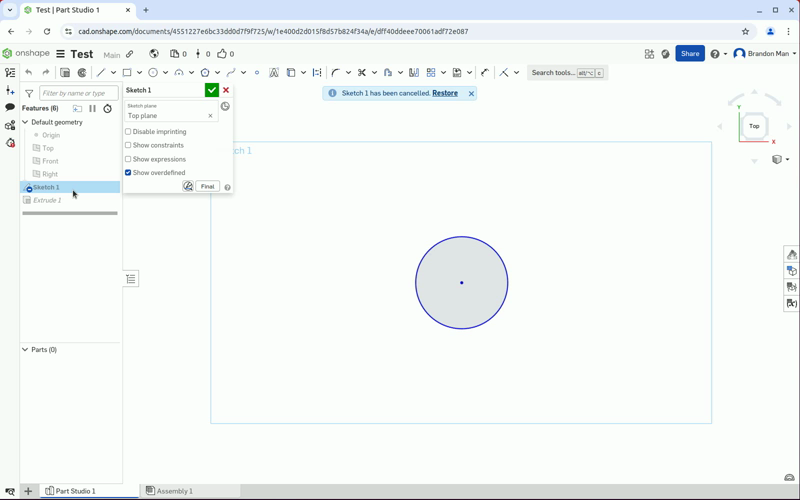
mouse_move(229, 92)
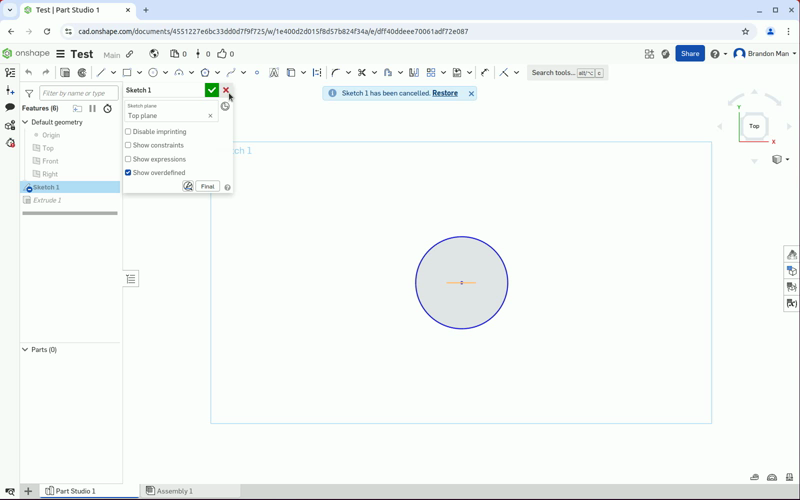
click(229, 92)
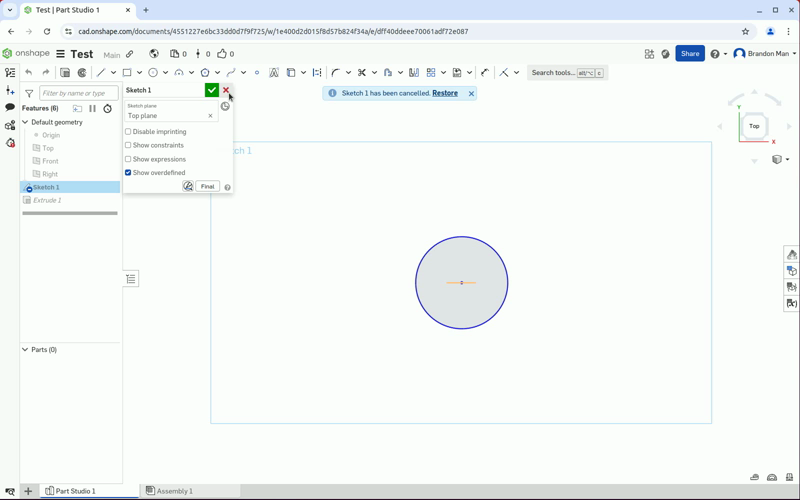
key(shift+s)
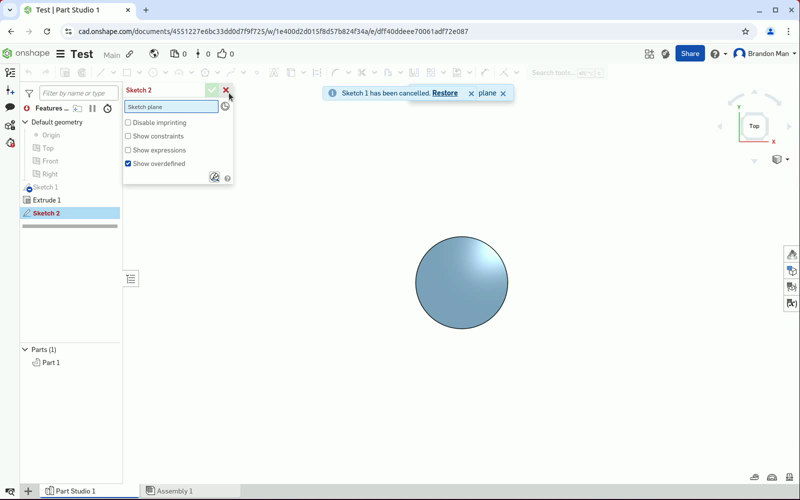
mouse_move(73, 150)
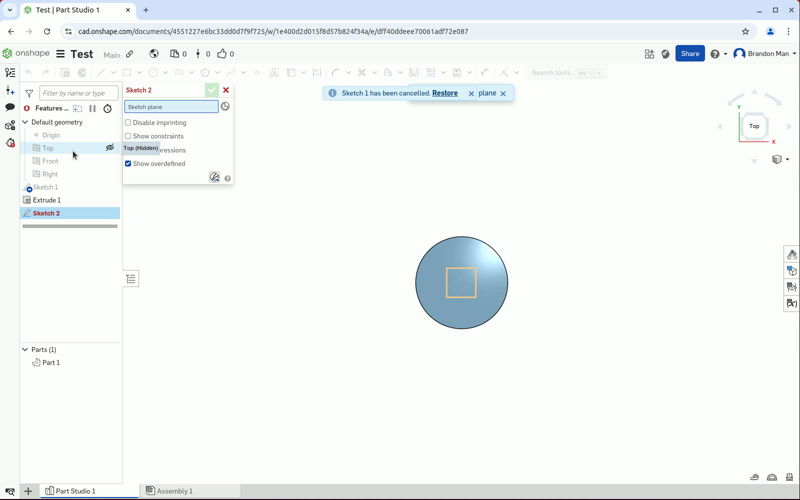
click(73, 150)
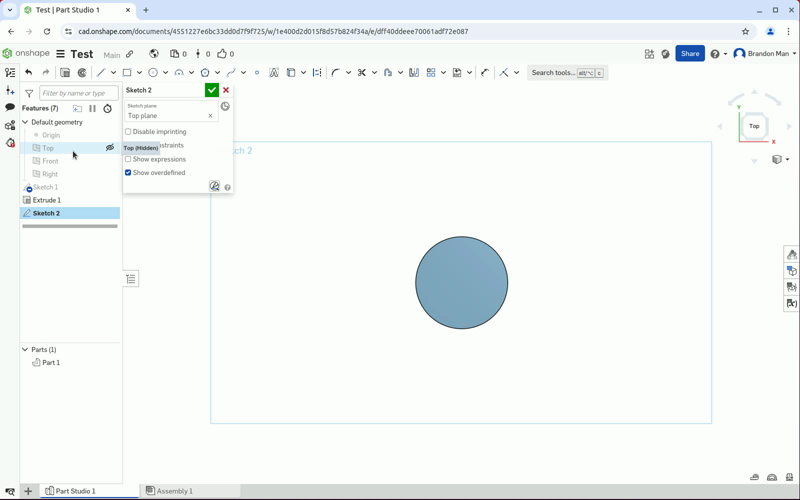
mouse_move(73, 352)
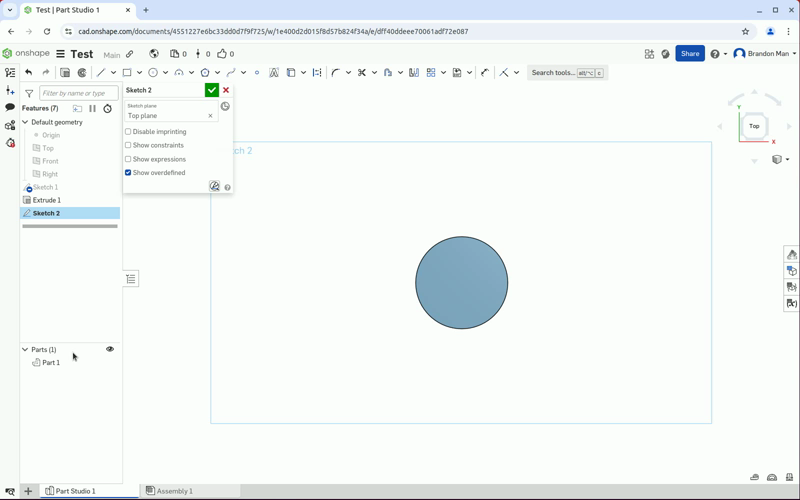
key(y)
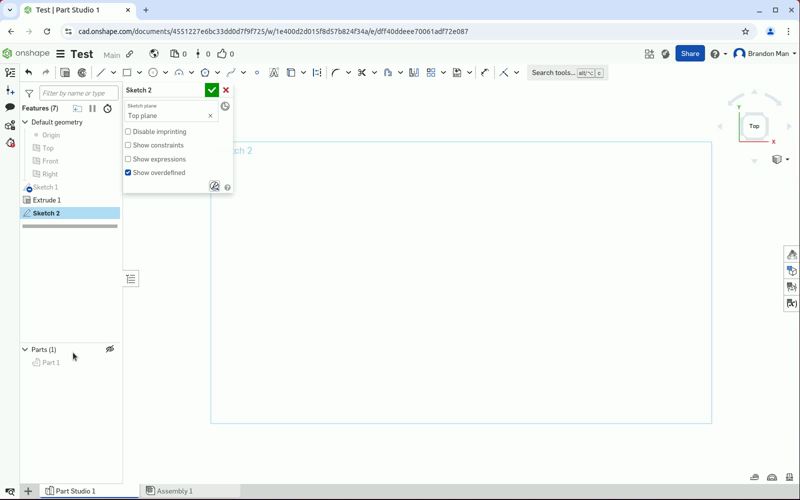
key(l)
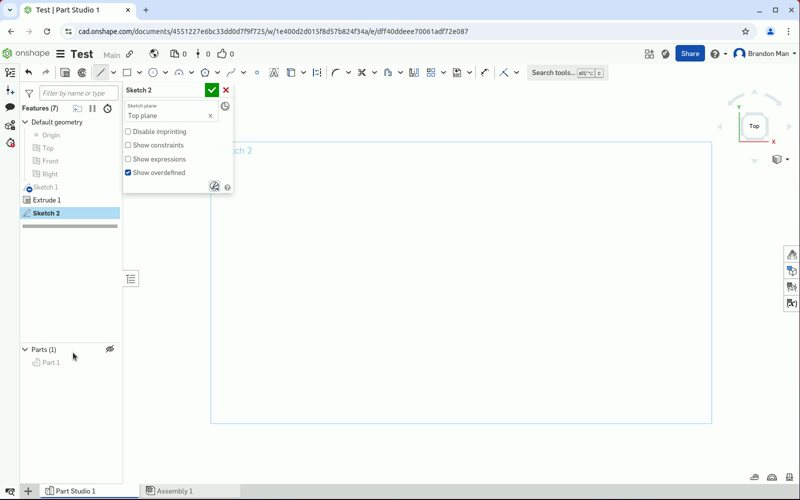
key_down(shift)
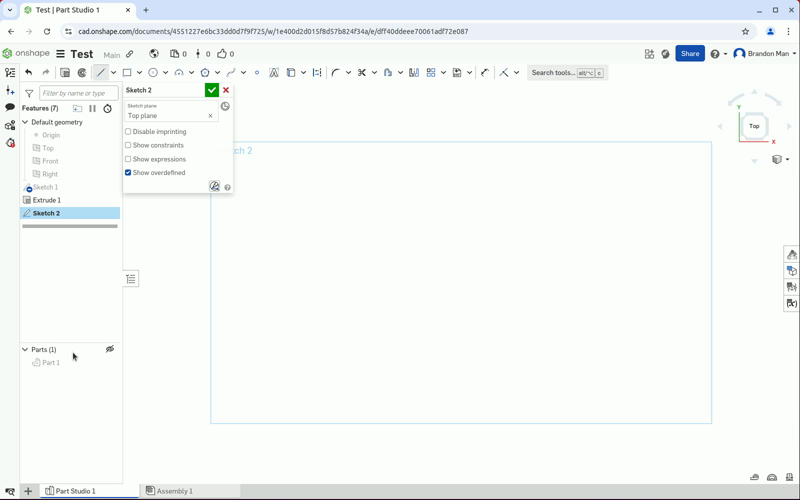
mouse_move(460, 327)
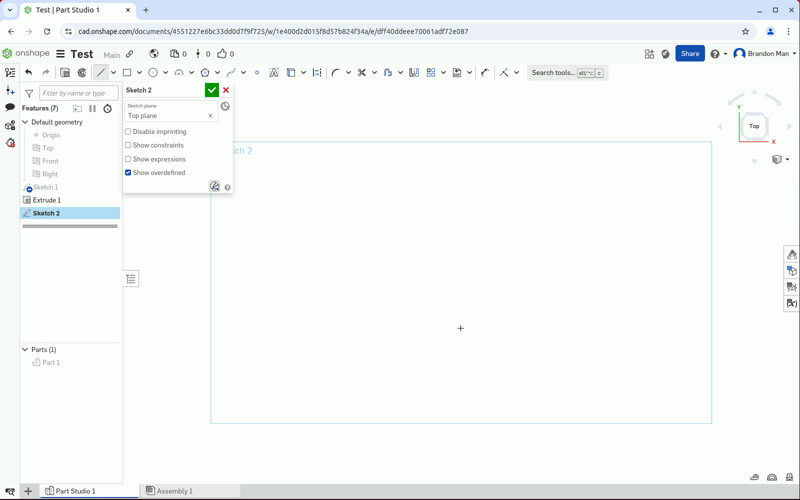
click(460, 327)
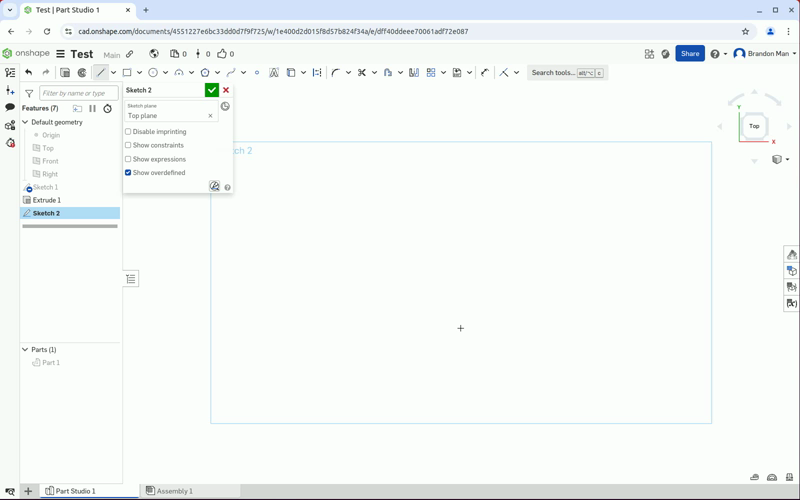
key_up(shift)
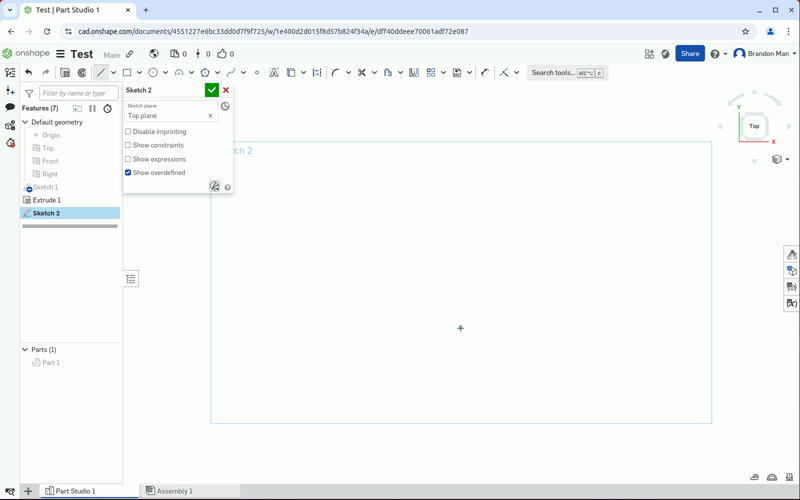
key_down(shift)
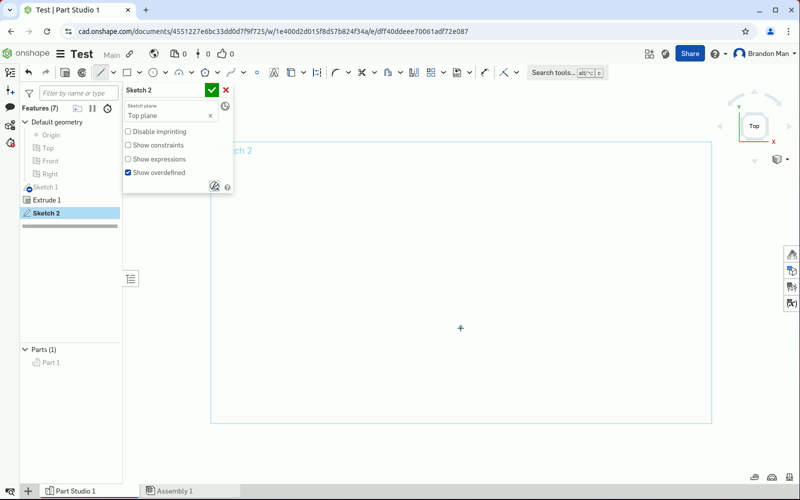
mouse_move(573, 327)
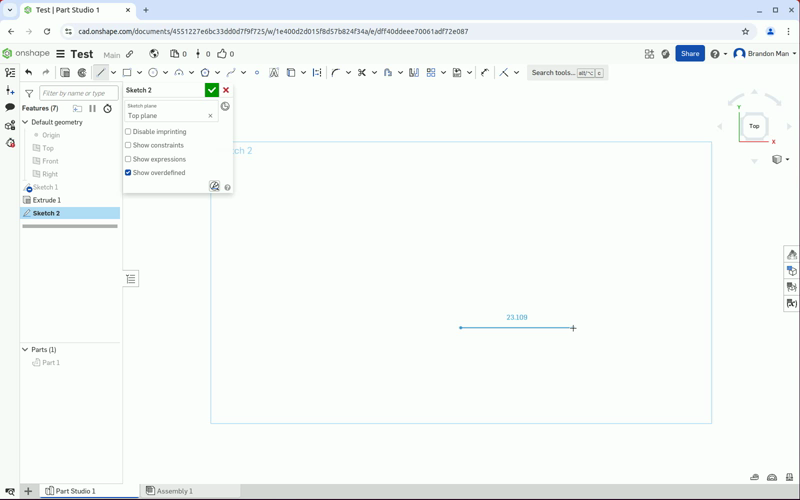
click(573, 327)
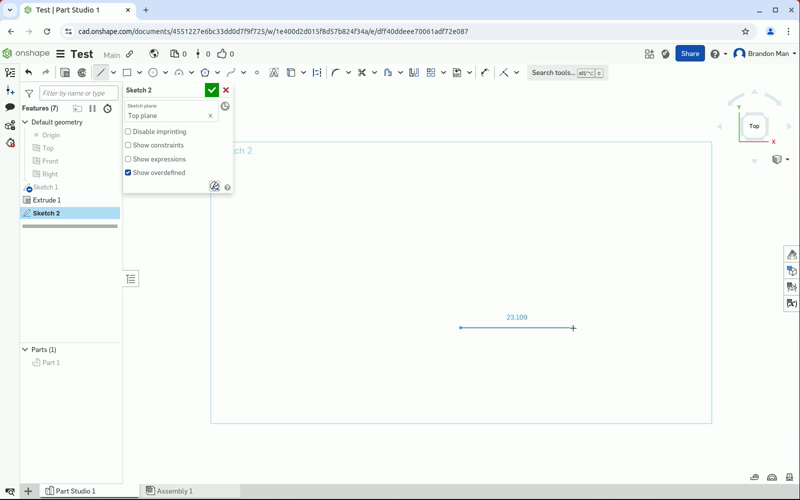
key_up(shift)
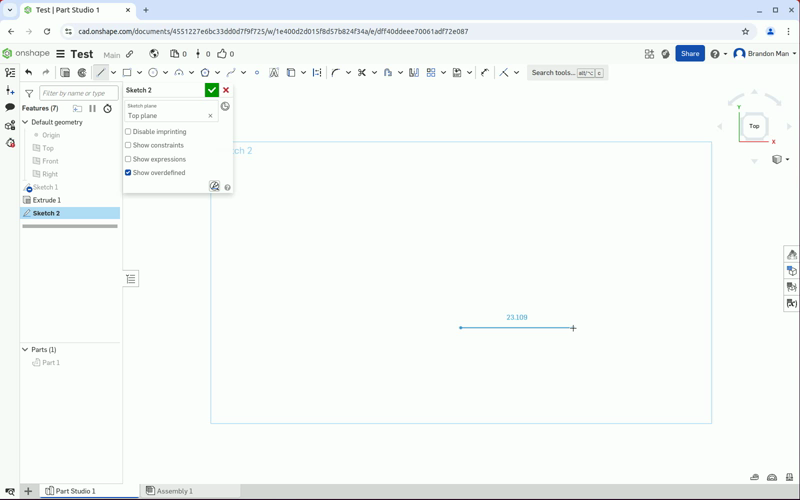
key_down(shift)
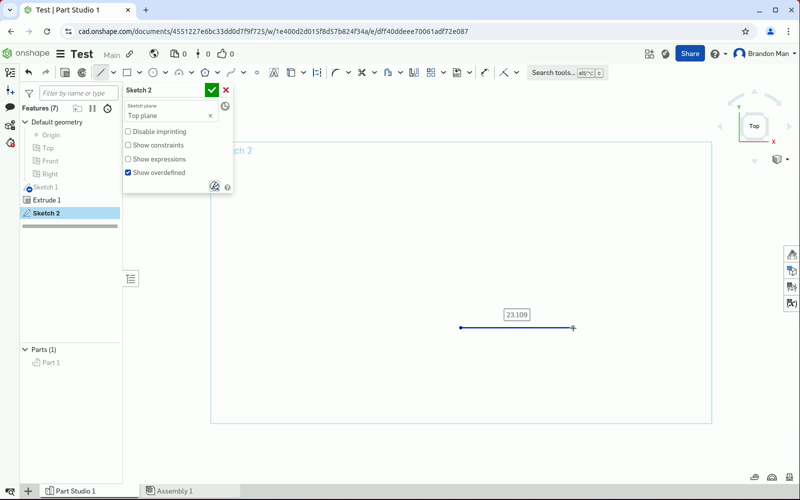
mouse_move(573, 237)
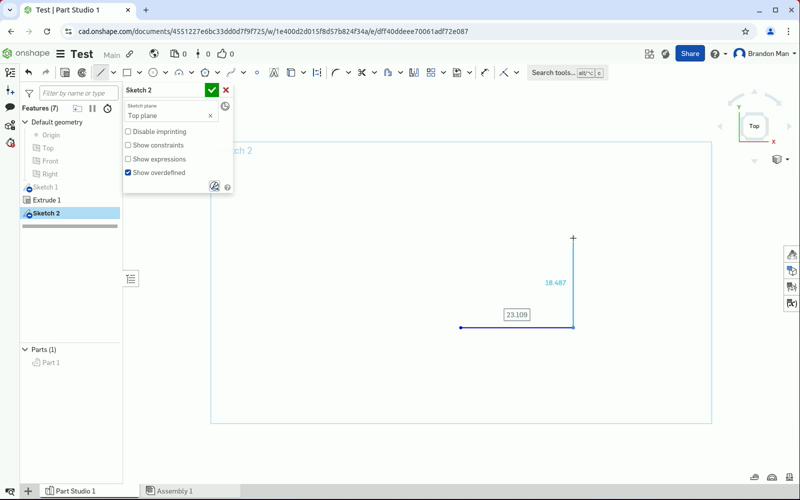
click(573, 237)
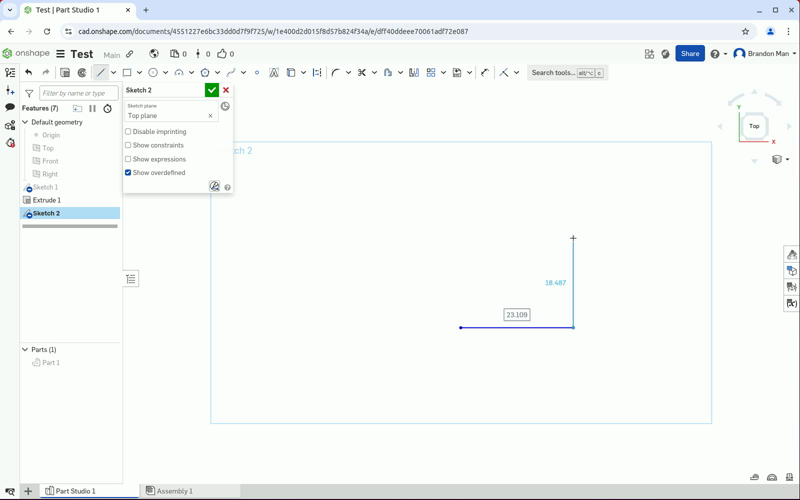
key_up(shift)
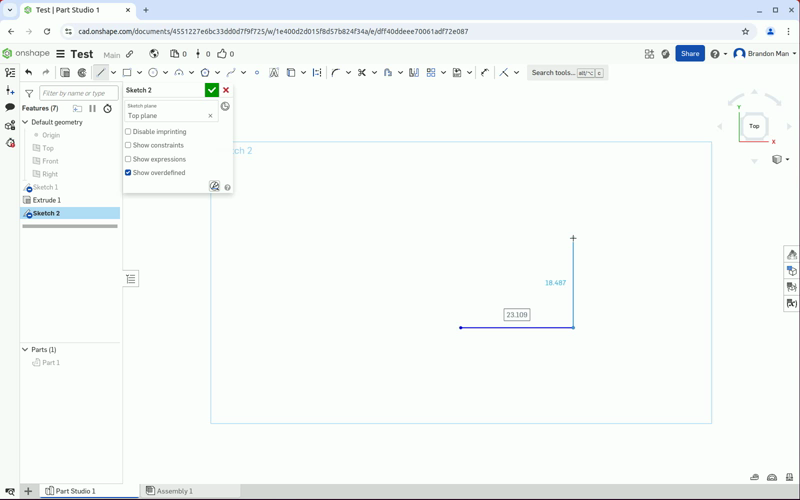
key_down(shift)
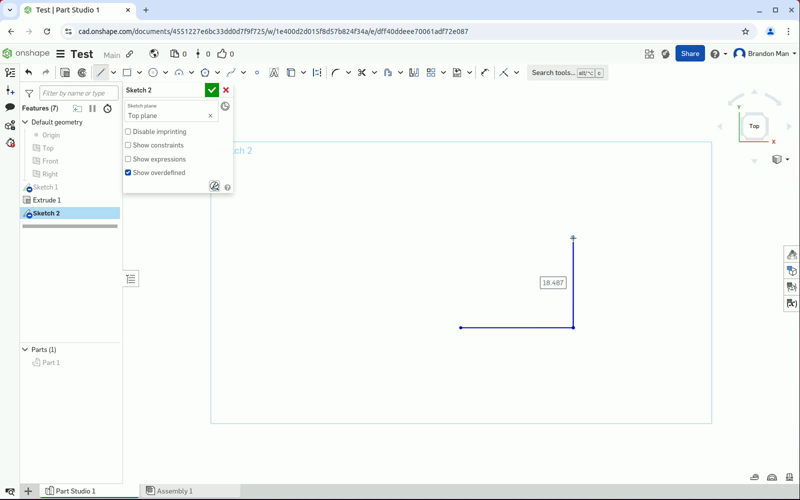
mouse_move(460, 237)
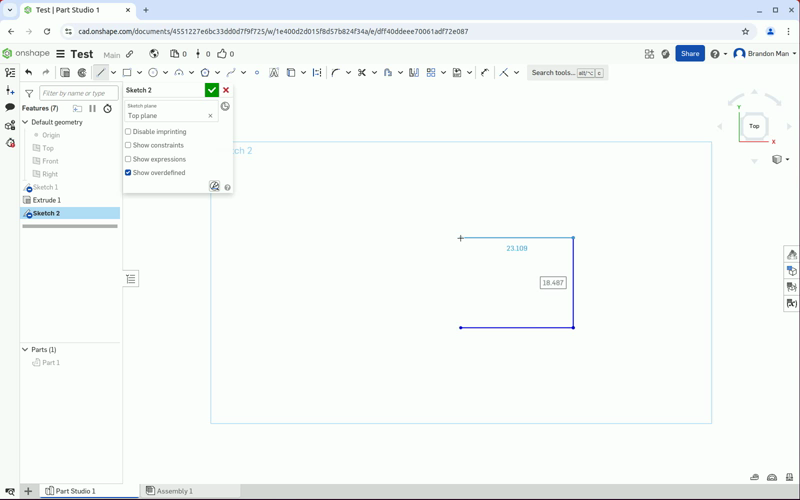
click(460, 237)
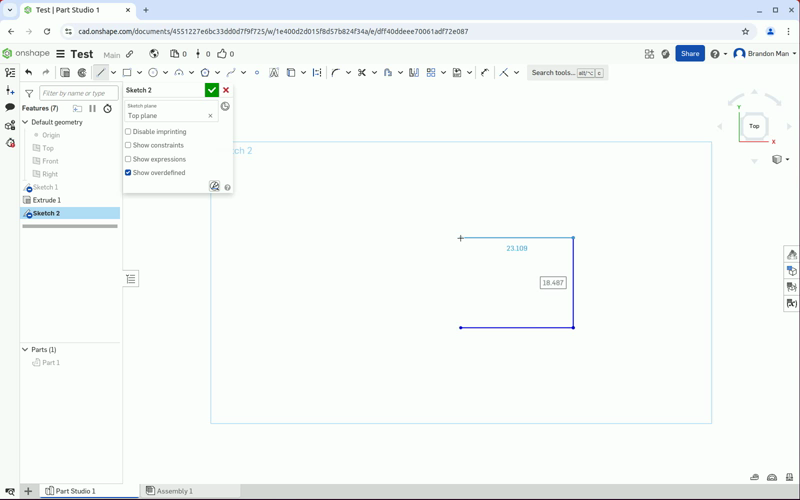
key_up(shift)
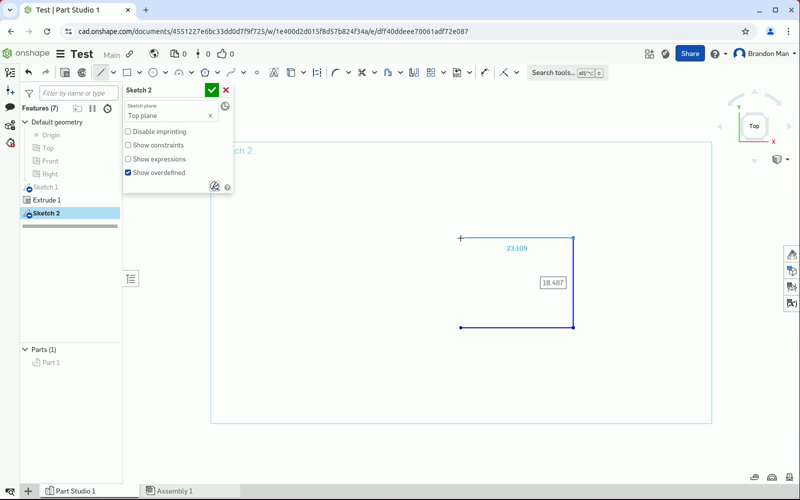
key(esc)
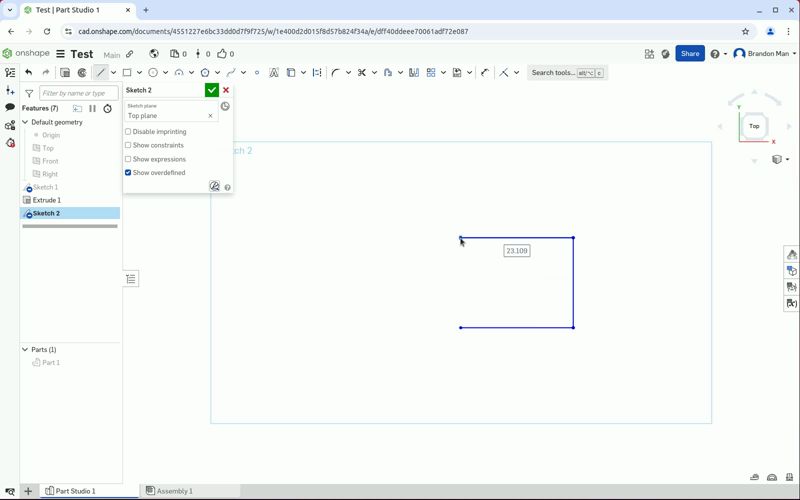
key(a)
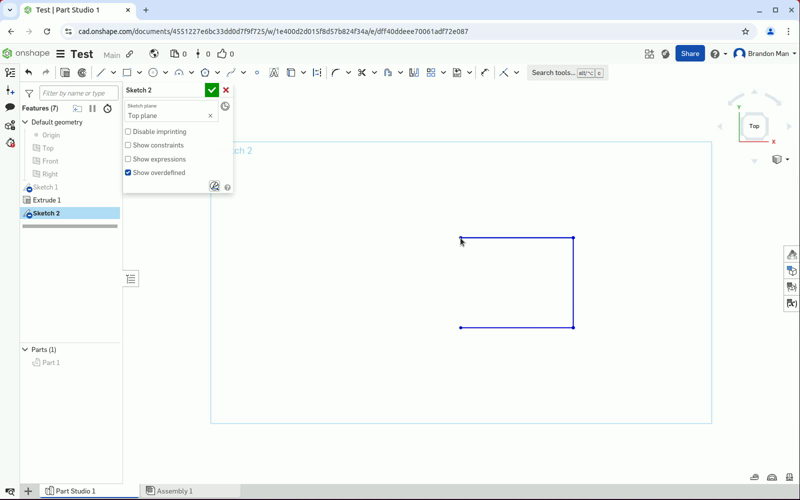
mouse_move(460, 237)
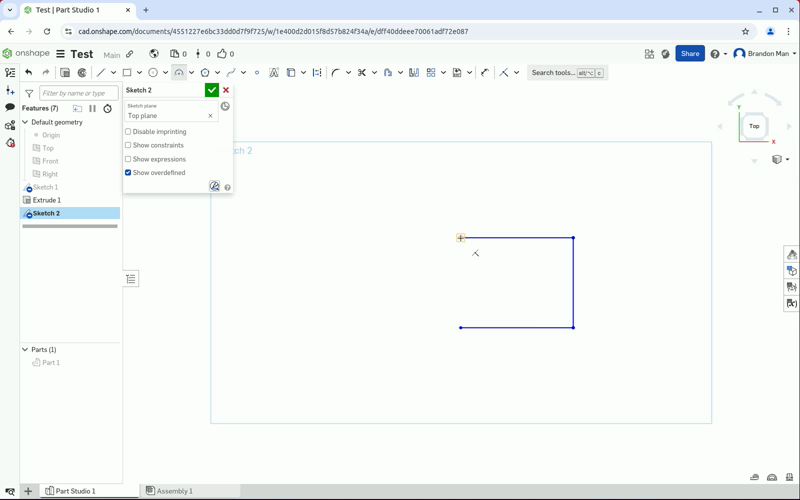
click(460, 237)
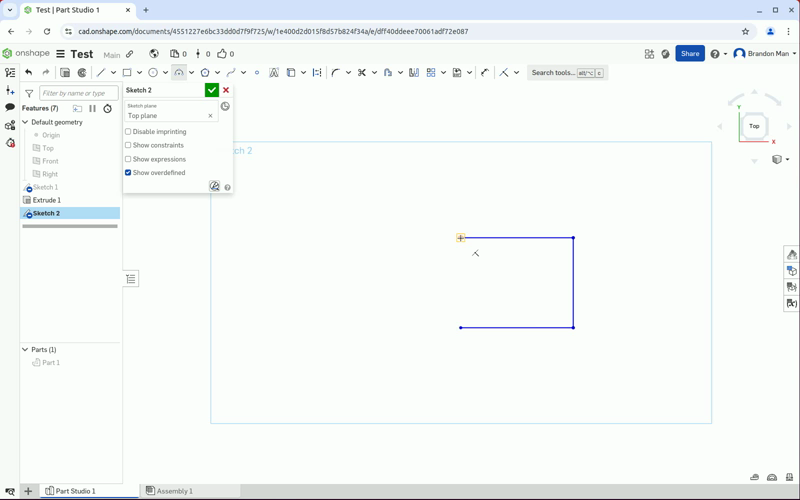
mouse_move(460, 327)
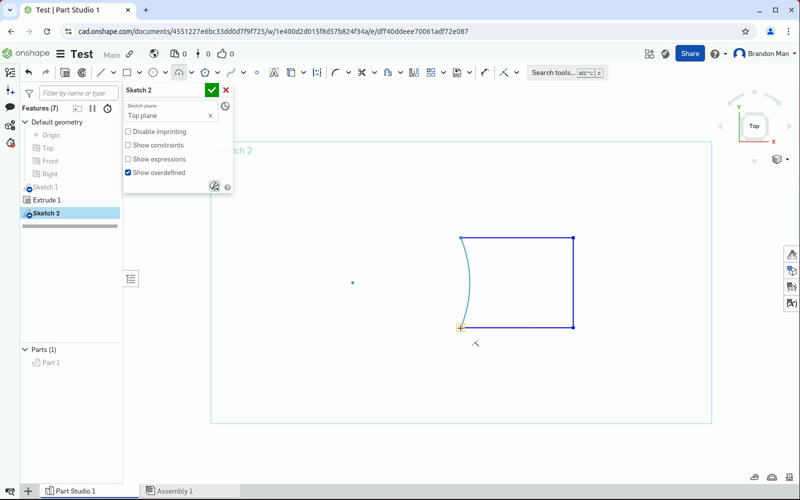
click(460, 327)
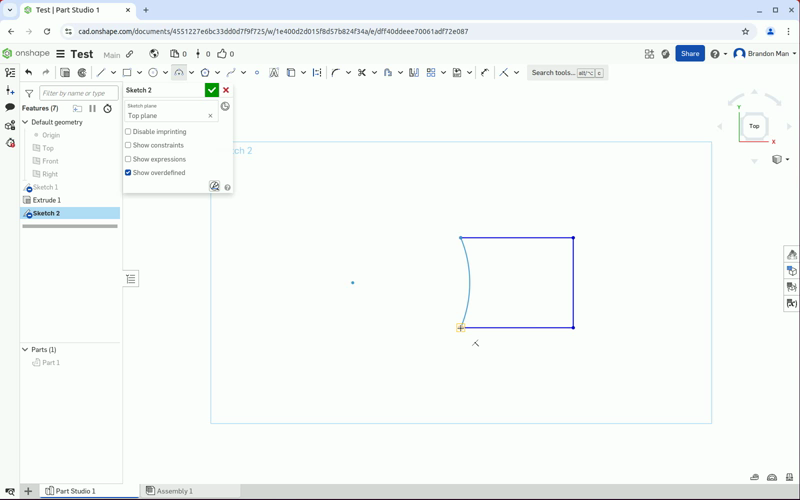
key_down(shift)
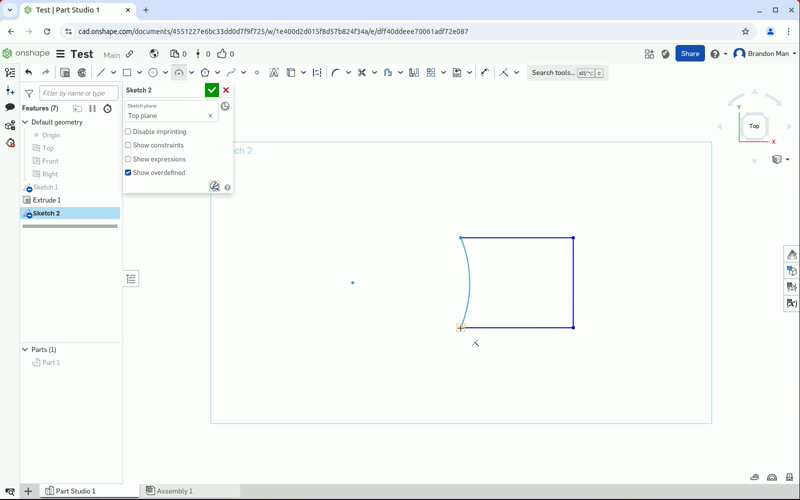
mouse_move(505, 282)
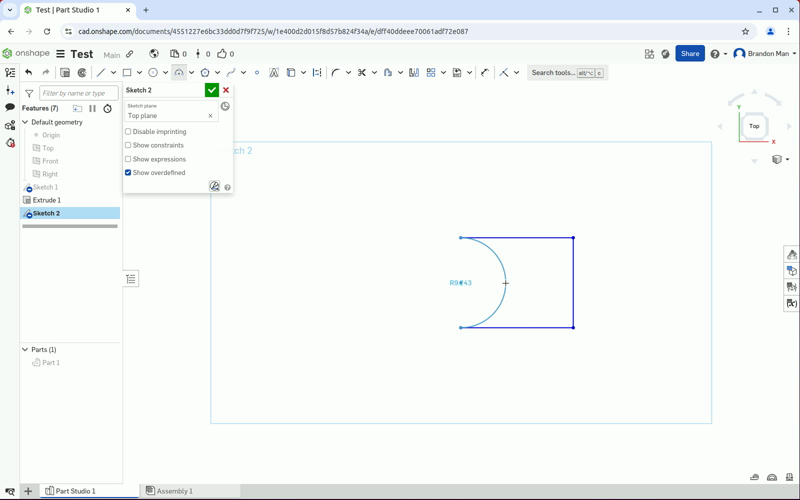
click(505, 282)
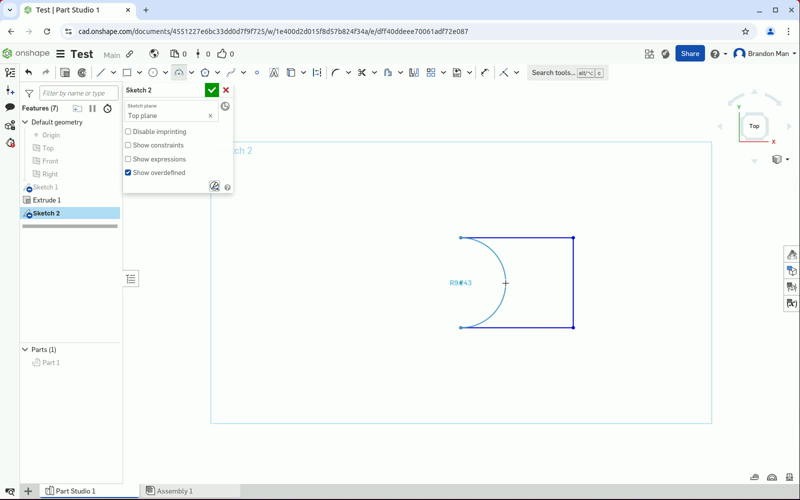
key_up(shift)
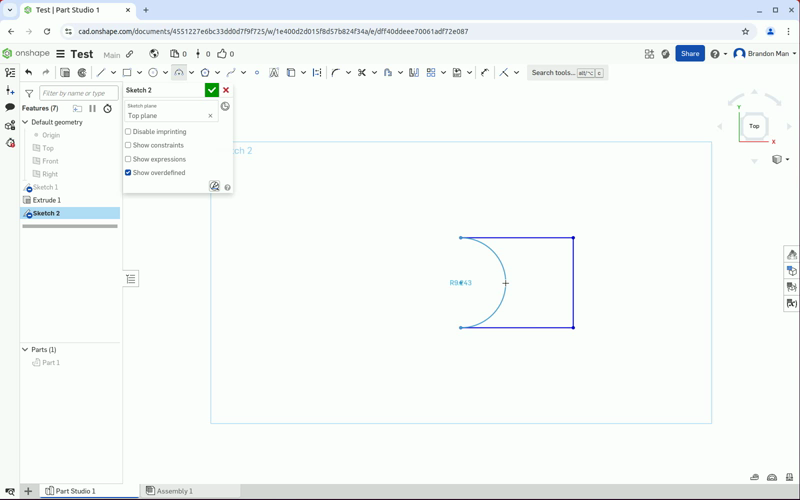
key(esc)
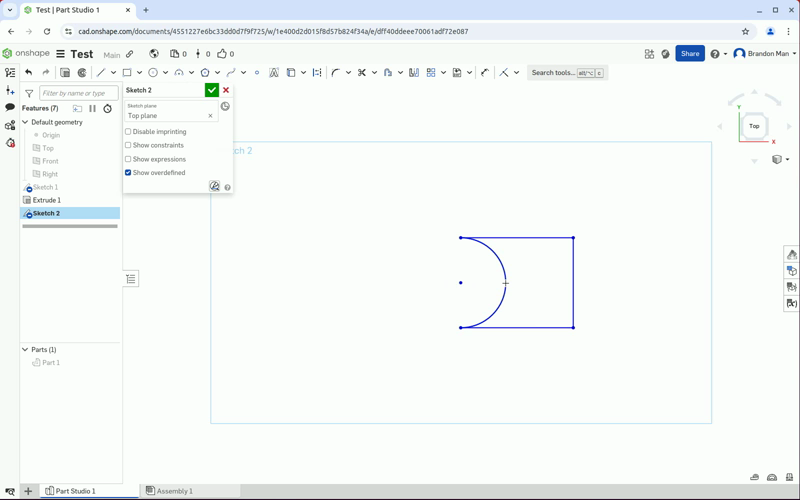
mouse_move(551, 305)
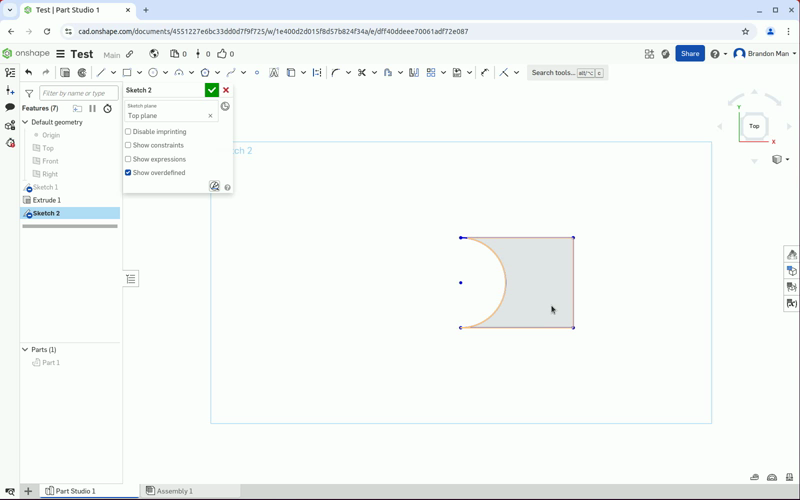
scroll(6)
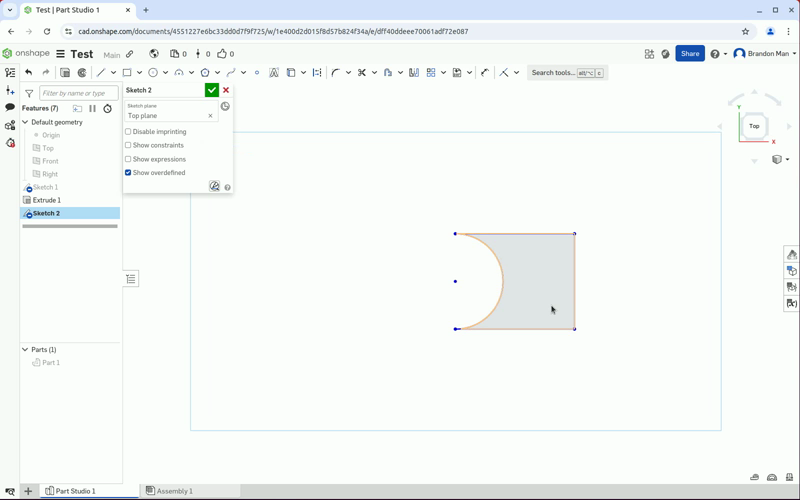
scroll(6)
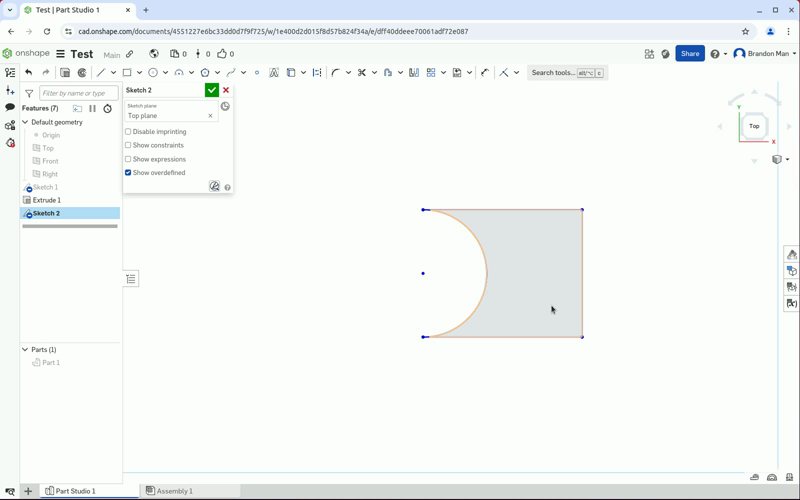
scroll(6)
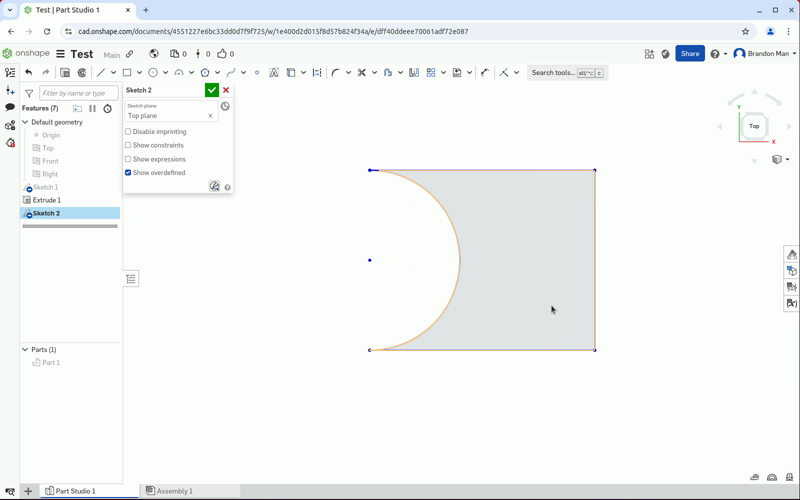
scroll(6)
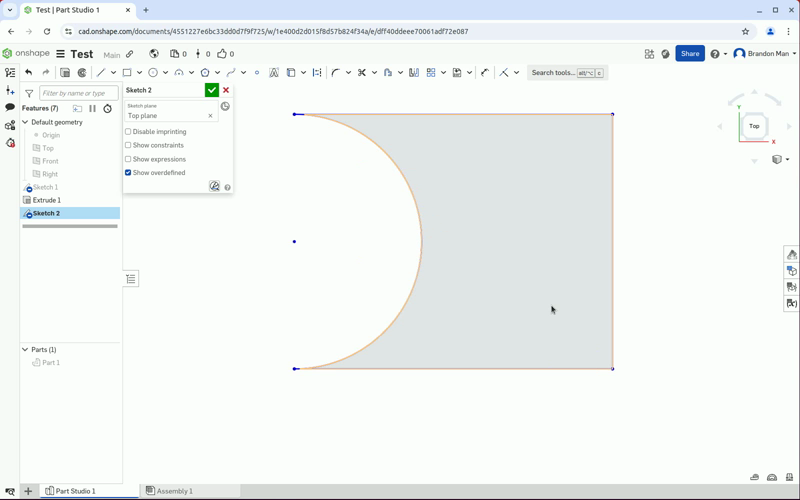
scroll(6)
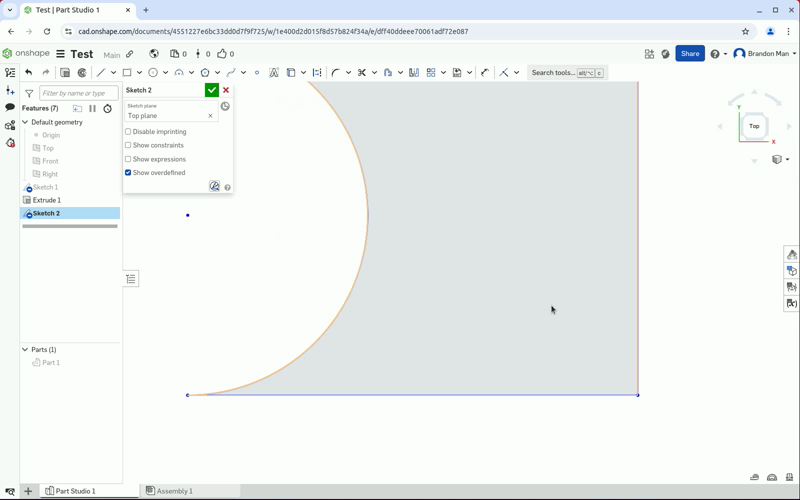
scroll(6)
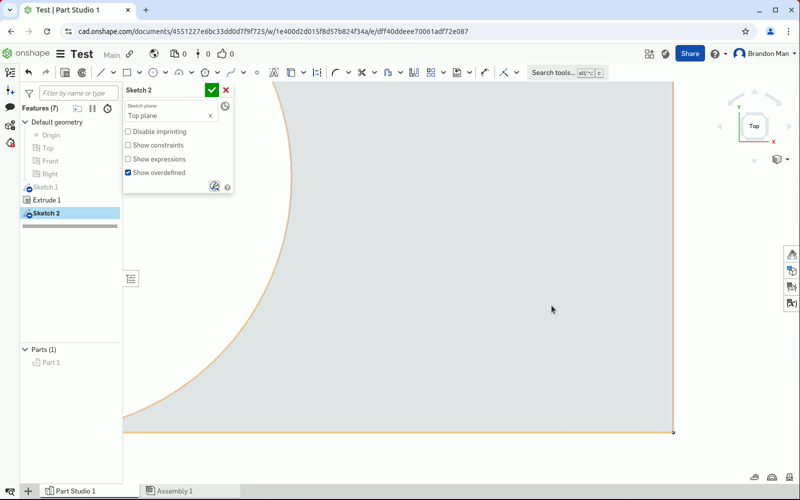
scroll(6)
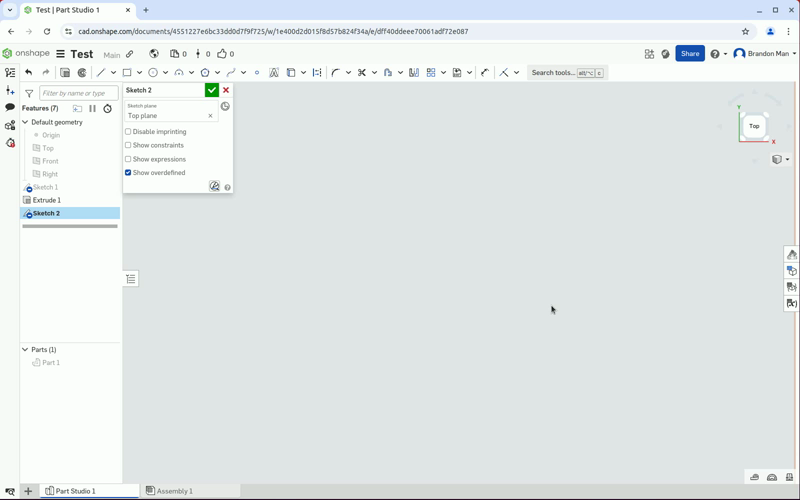
click(551, 305)
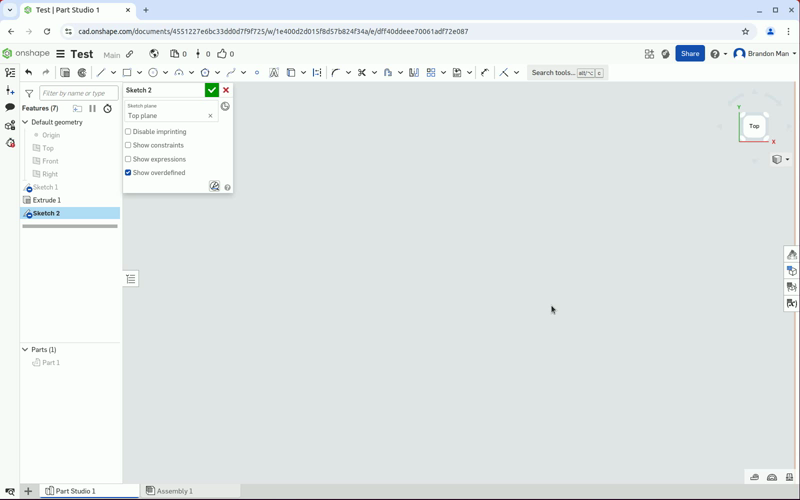
scroll(-6)
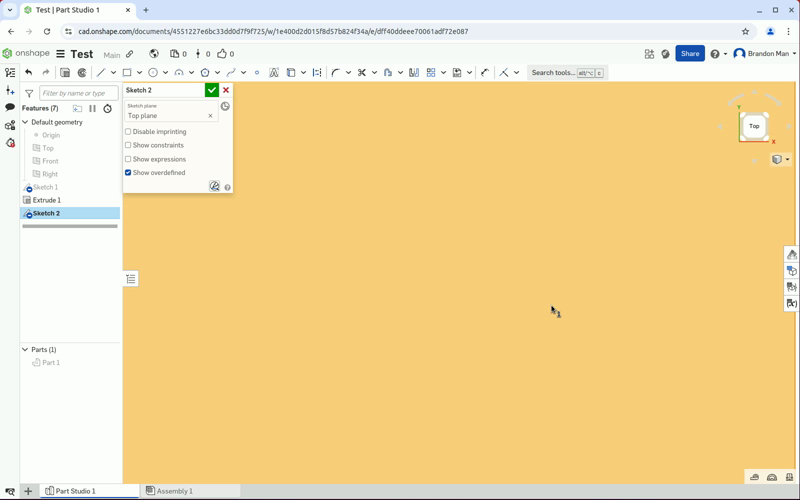
scroll(-6)
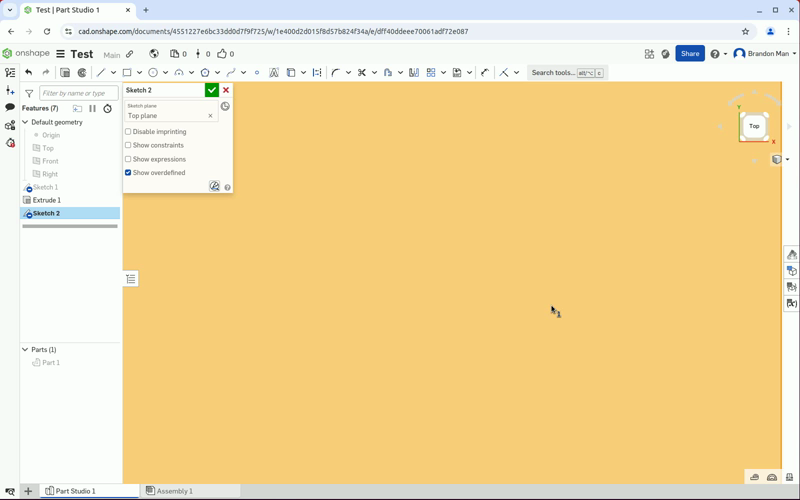
scroll(-6)
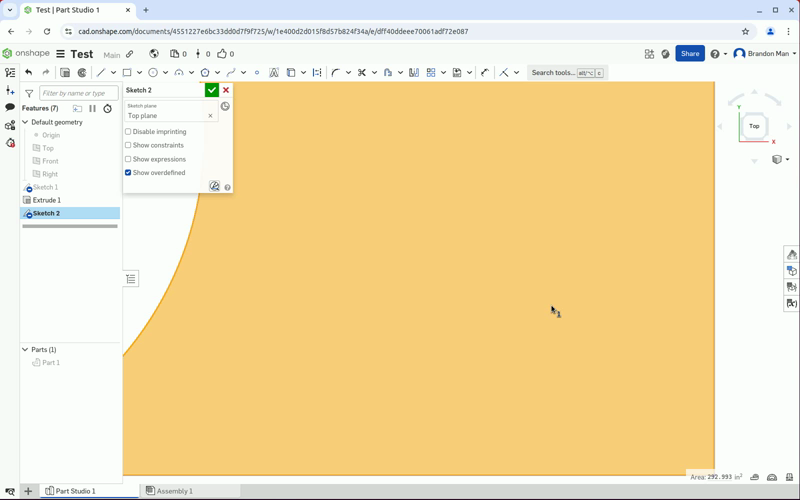
scroll(-6)
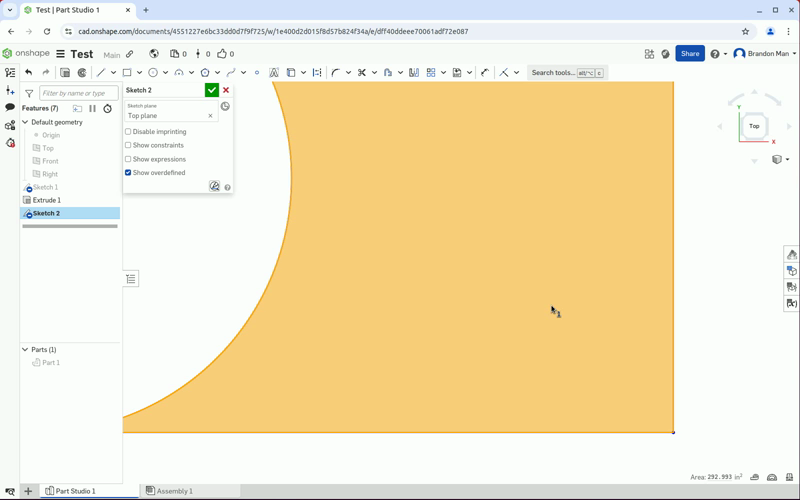
scroll(-6)
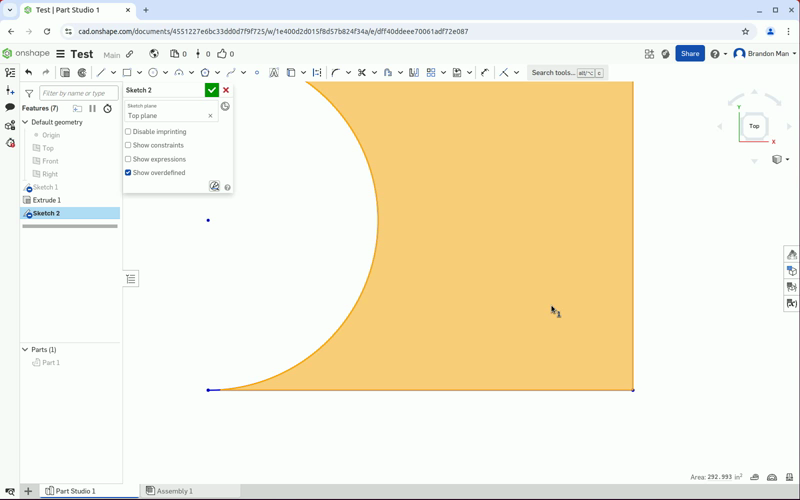
scroll(-6)
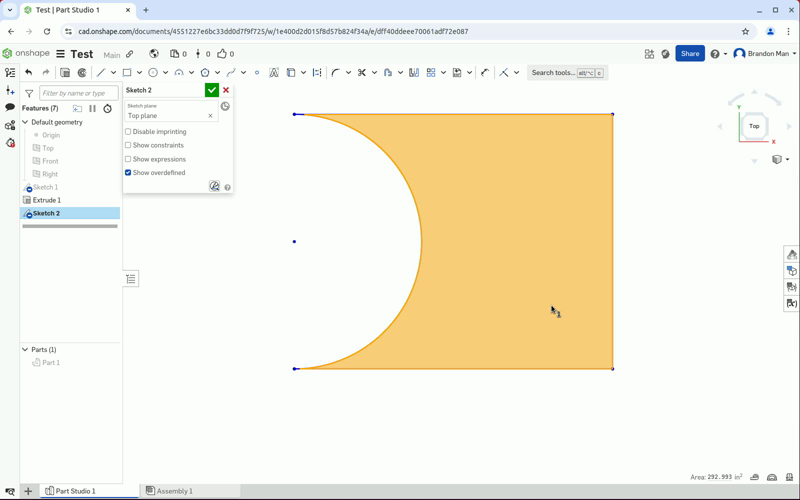
scroll(-6)
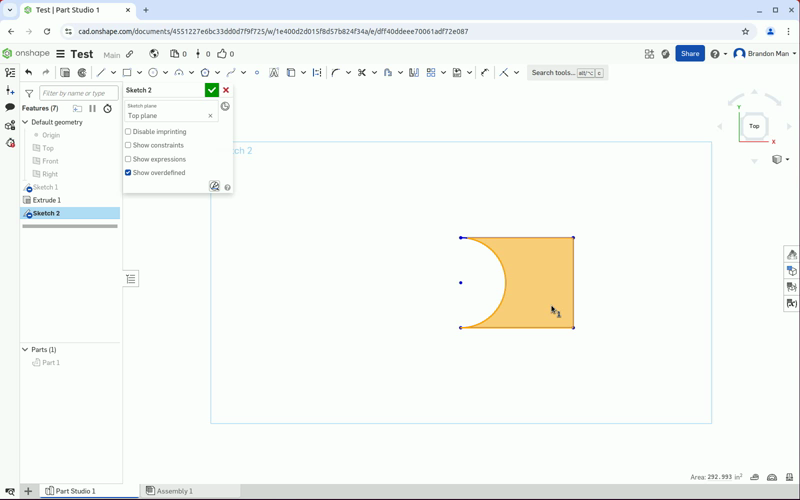
mouse_move(73, 352)
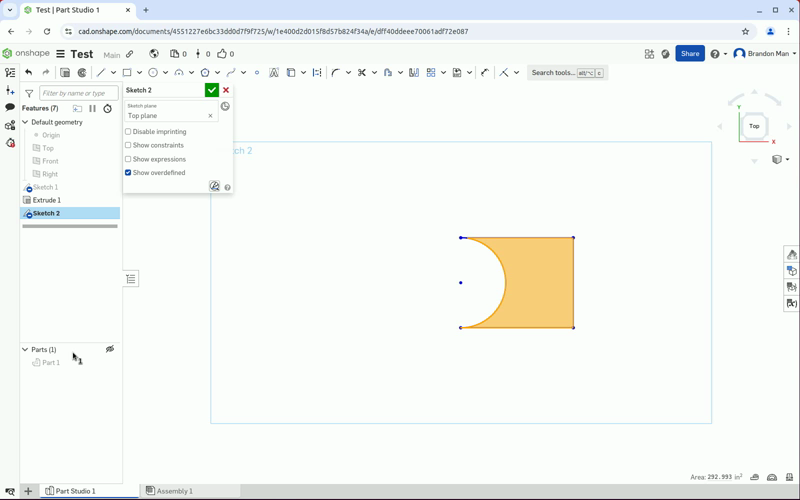
key(shift+y)
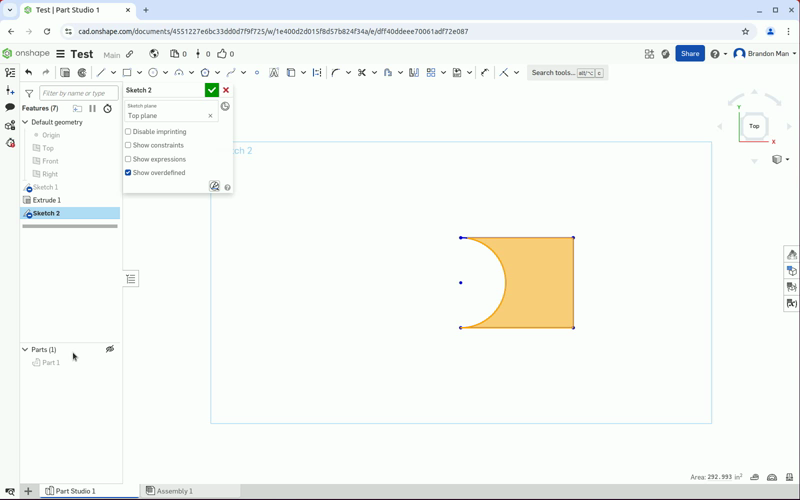
key(shift+e)
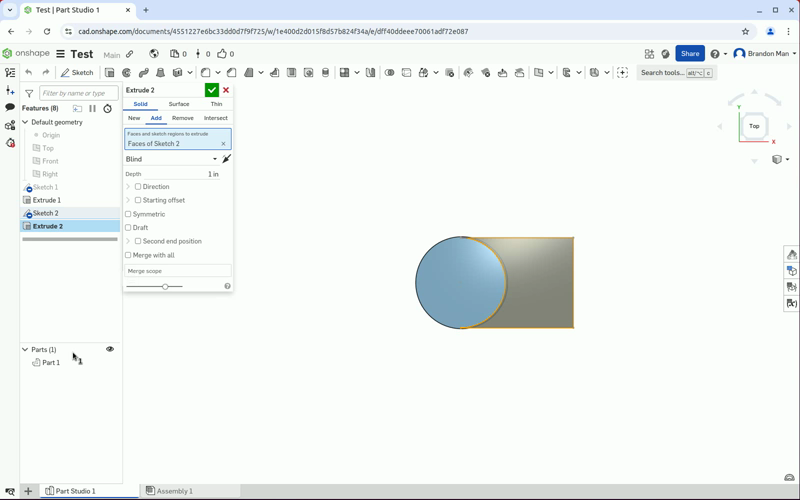
mouse_move(143, 106)
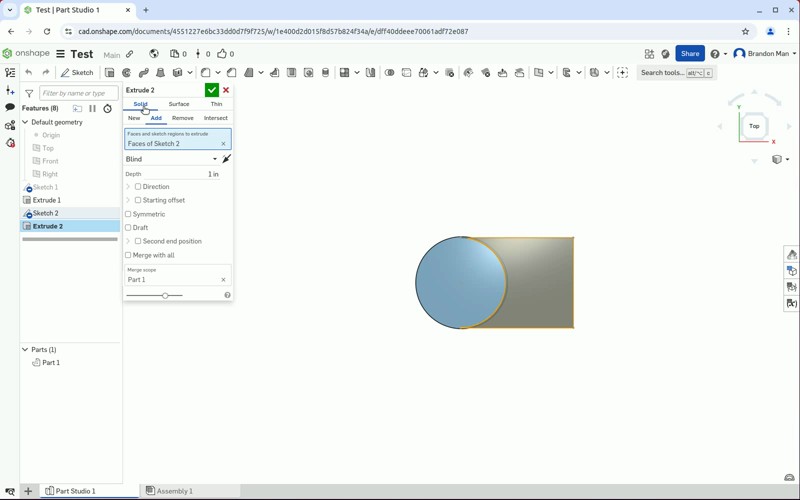
click(143, 106)
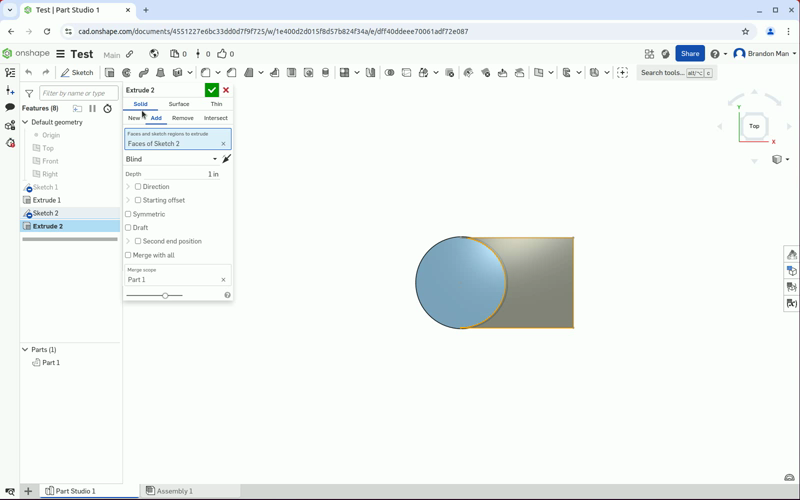
mouse_move(137, 120)
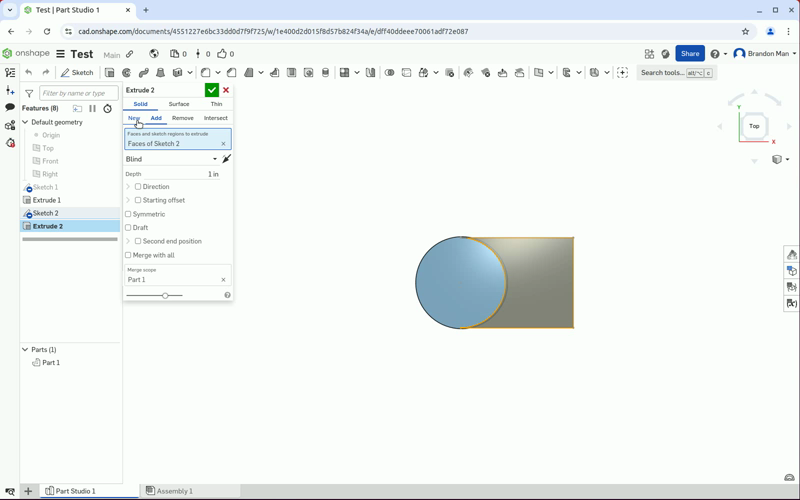
click(137, 120)
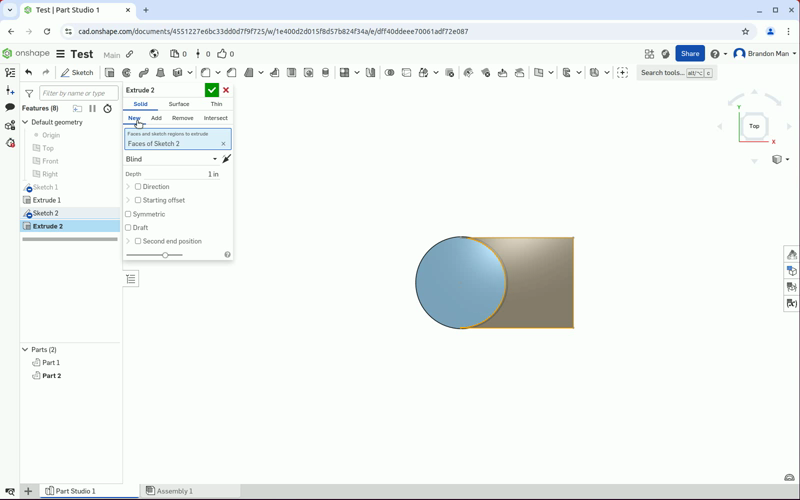
key(tab, 4)
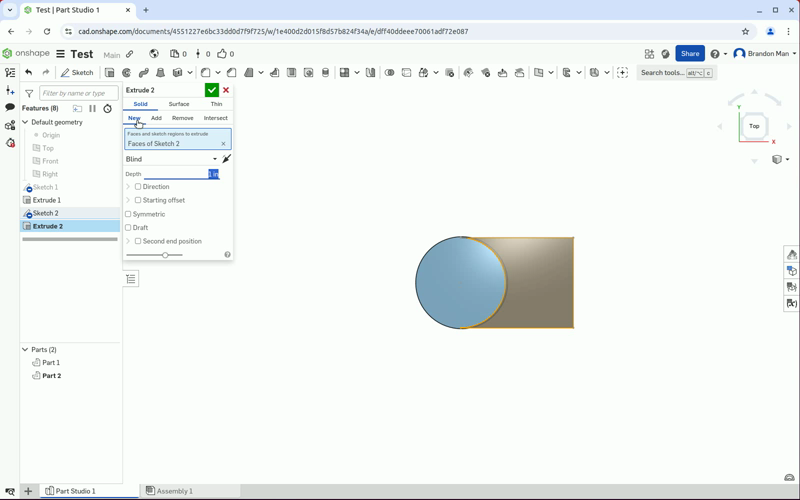
text(-13.961)
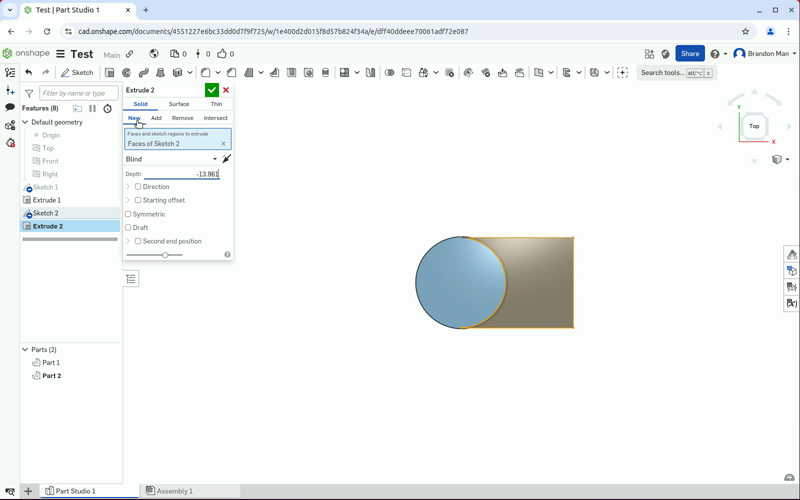
key(enter)
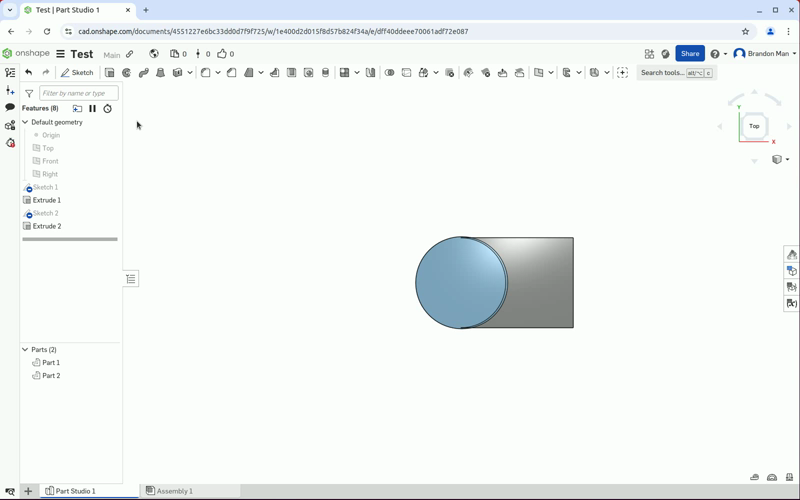
key(shift+h)
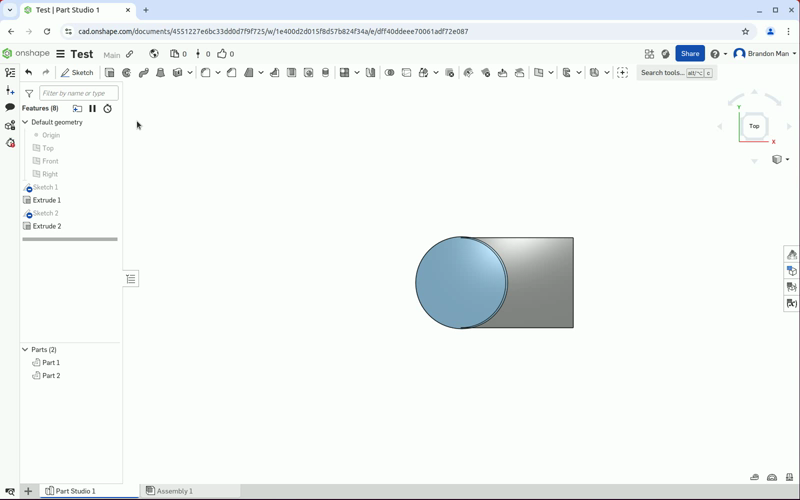
key(shift+h)
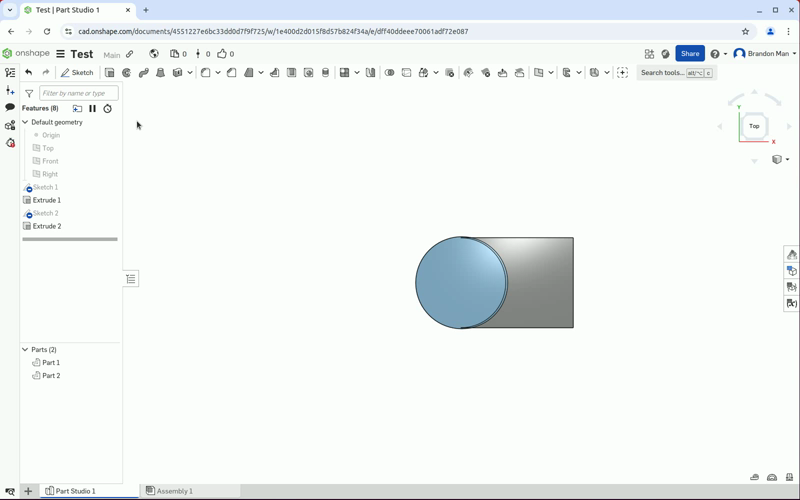
mouse_move(73, 189)
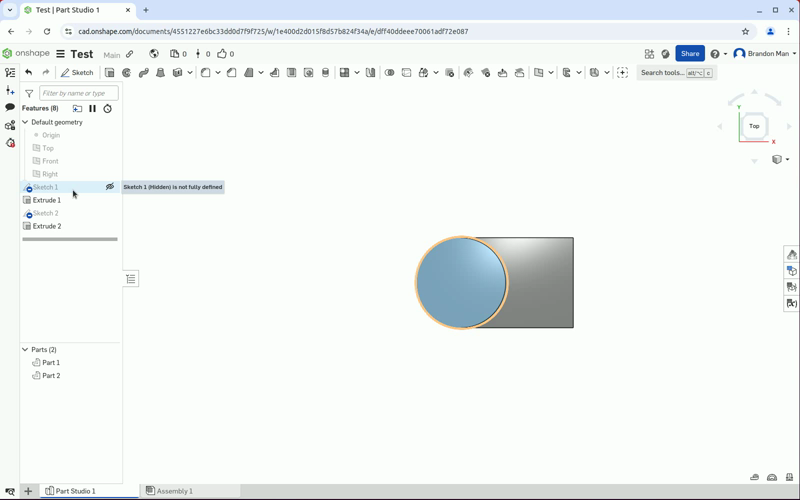
click(73, 189)
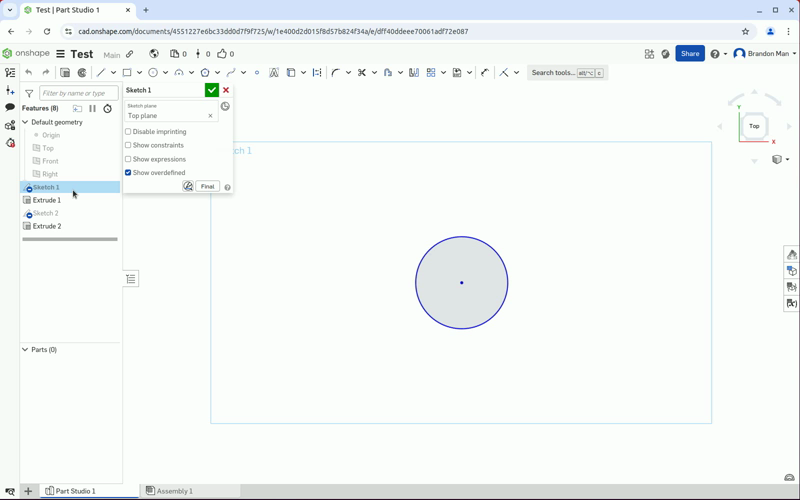
mouse_move(229, 92)
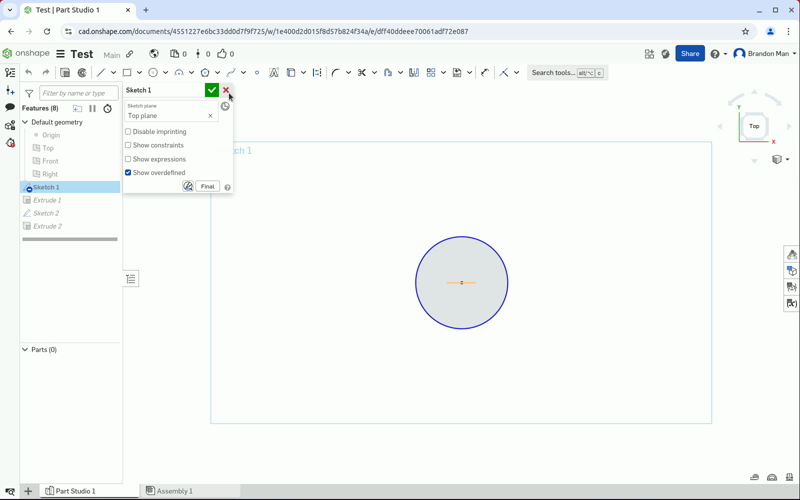
click(229, 92)
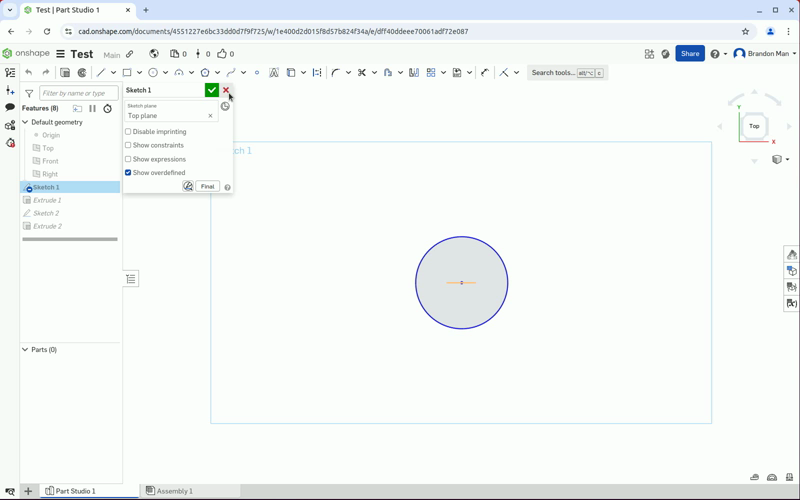
key(shift+s)
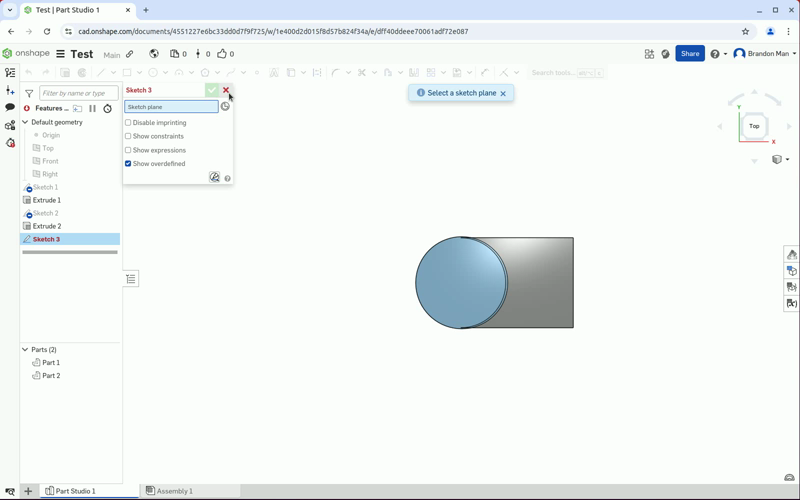
mouse_move(73, 150)
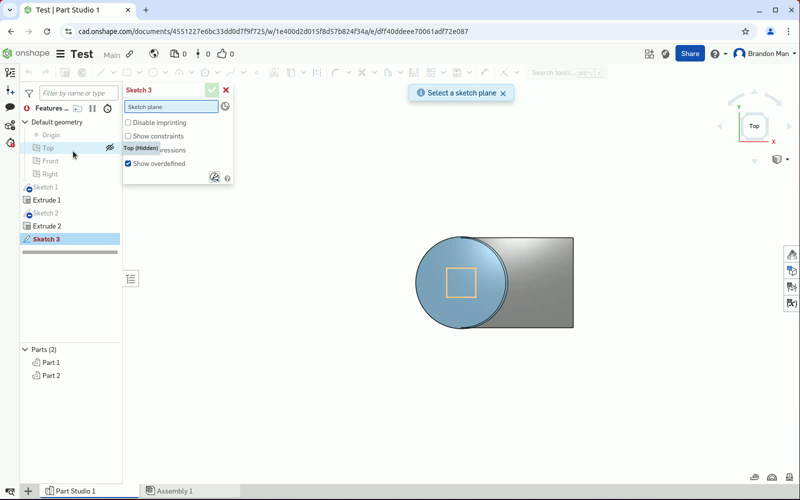
click(73, 150)
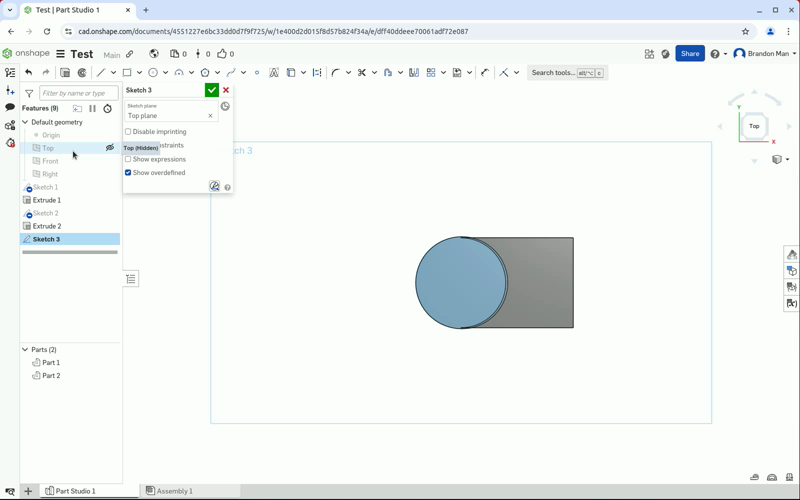
mouse_move(73, 352)
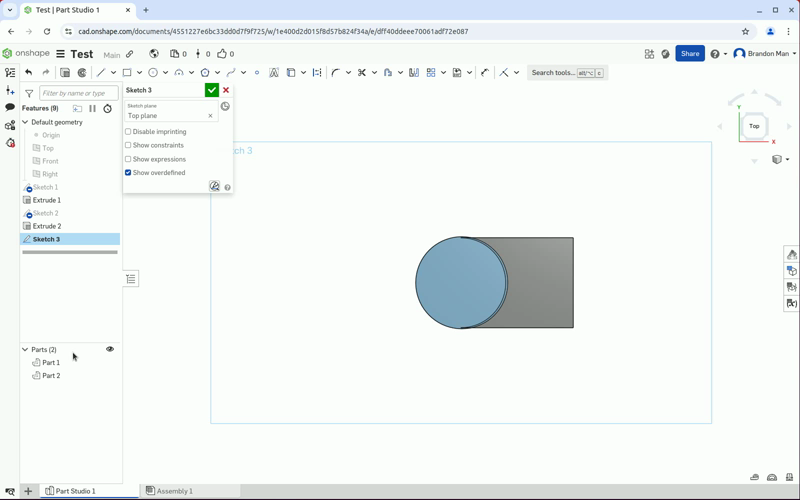
key(y)
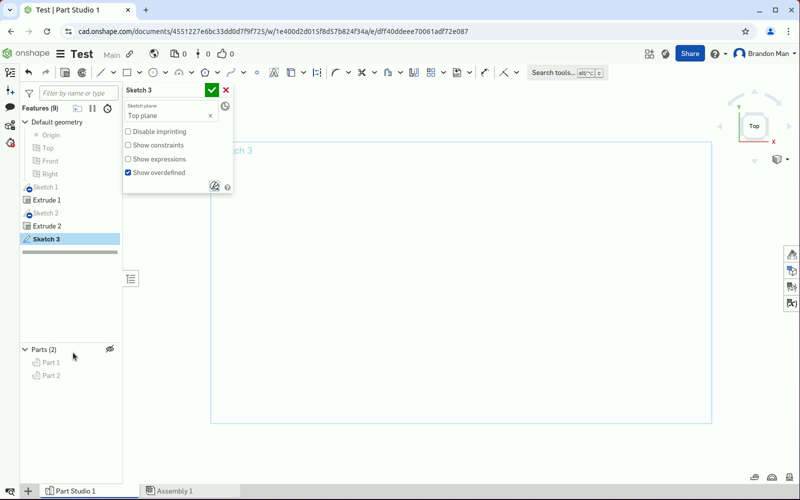
key(l)
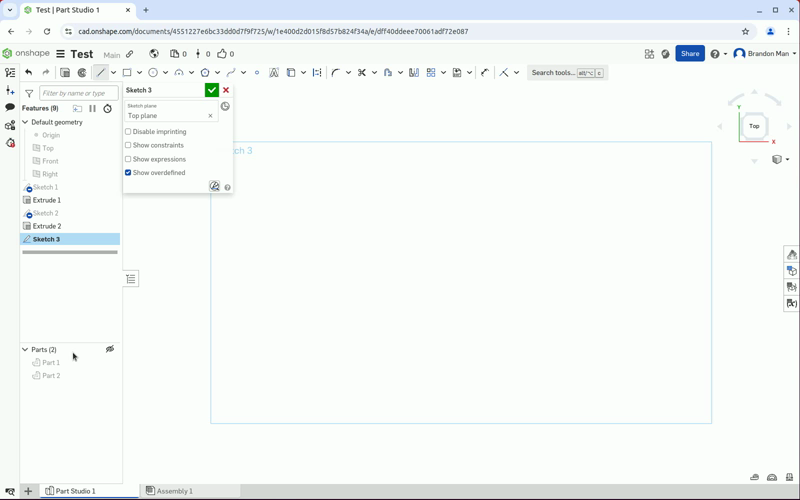
key_down(shift)
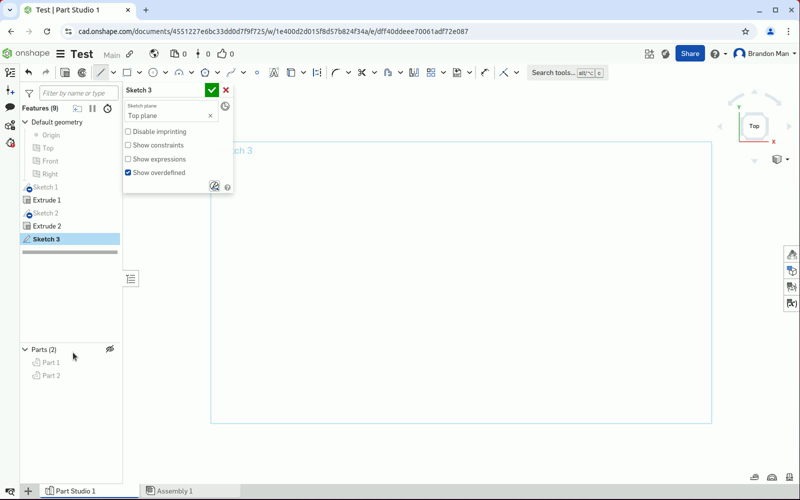
mouse_move(528, 327)
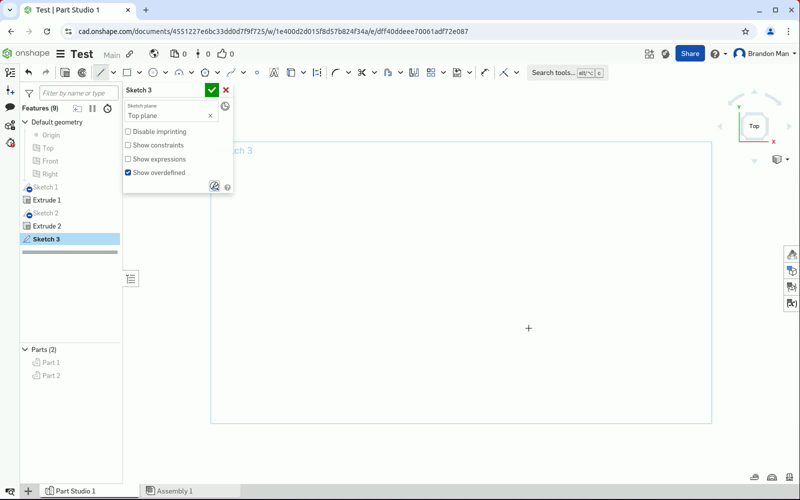
click(528, 327)
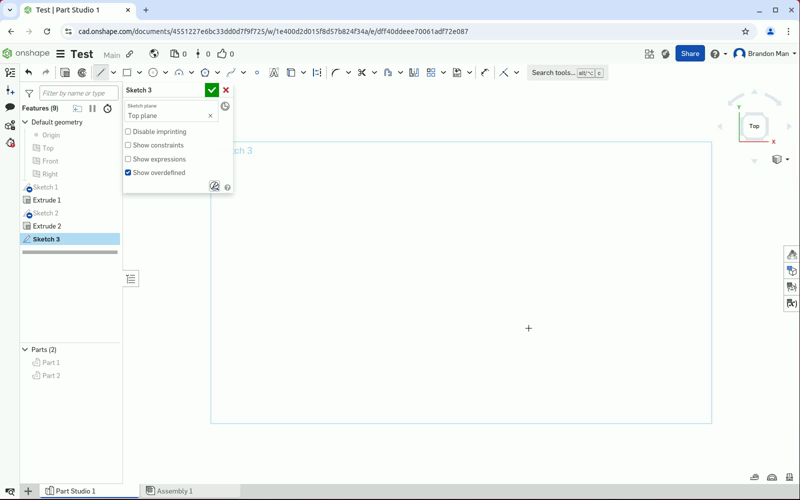
key_up(shift)
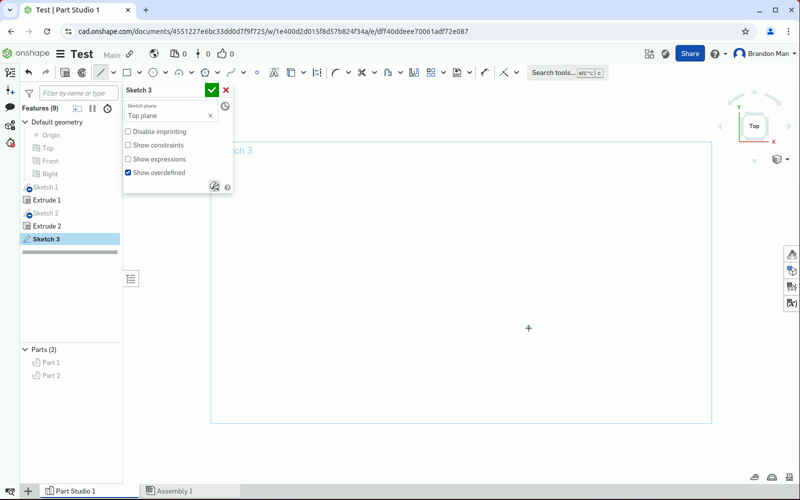
key_down(shift)
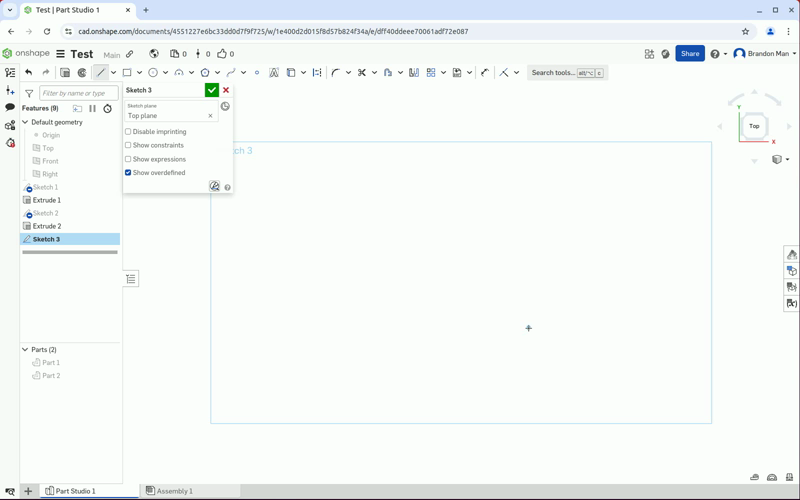
mouse_move(558, 327)
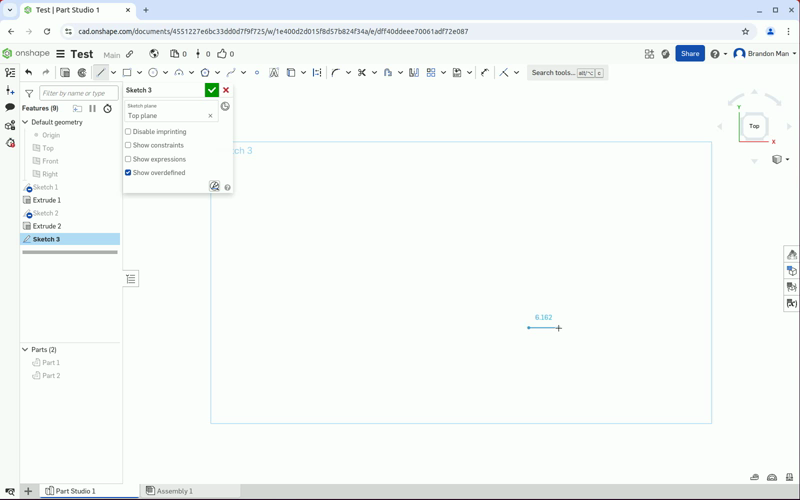
mouse_move(573, 327)
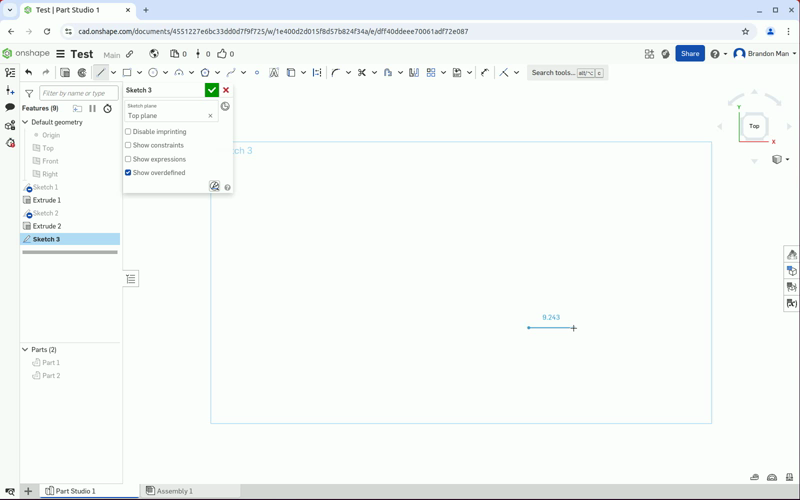
click(573, 327)
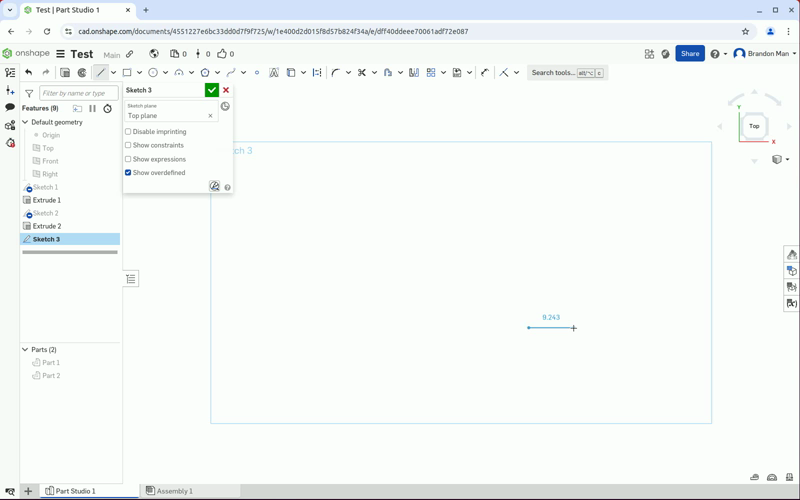
key_up(shift)
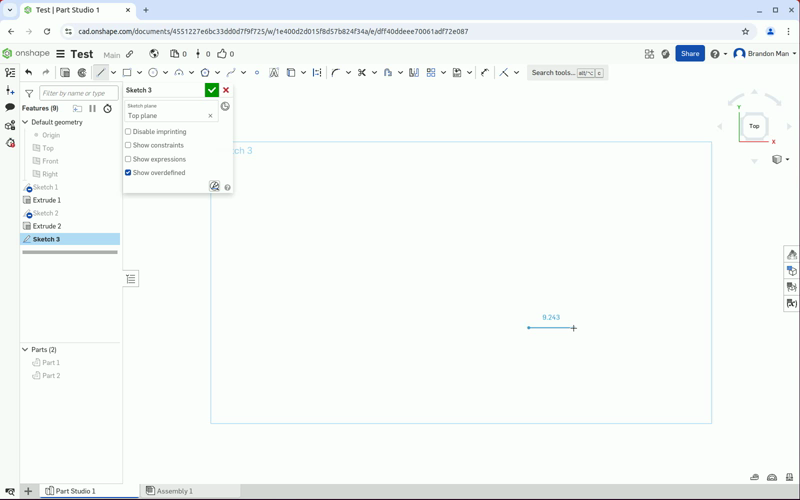
key_down(shift)
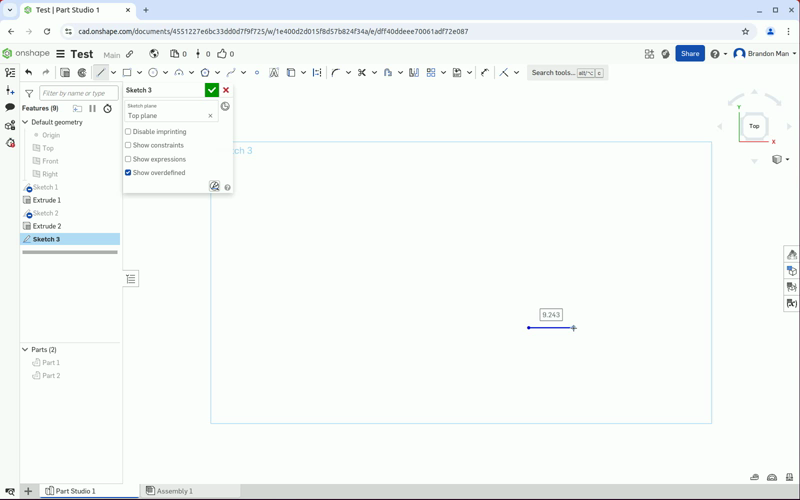
mouse_move(589, 327)
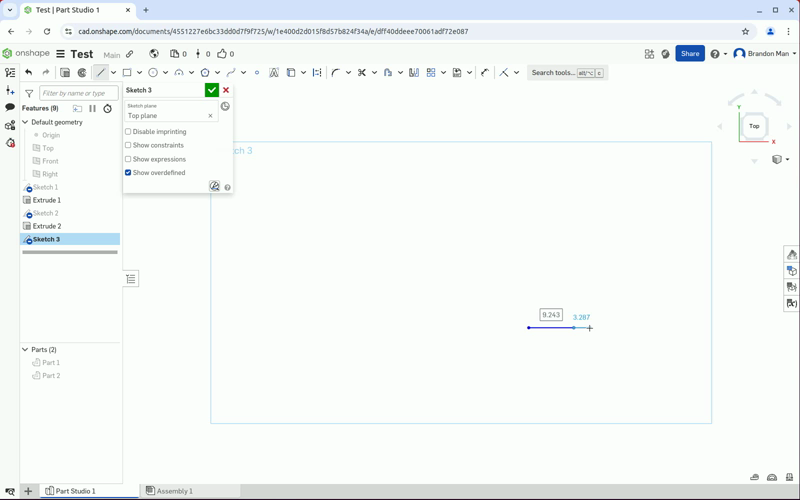
mouse_move(573, 282)
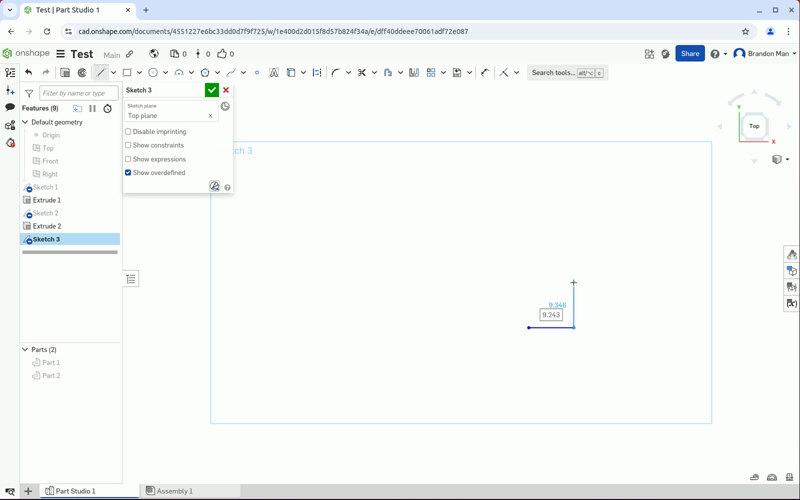
click(573, 282)
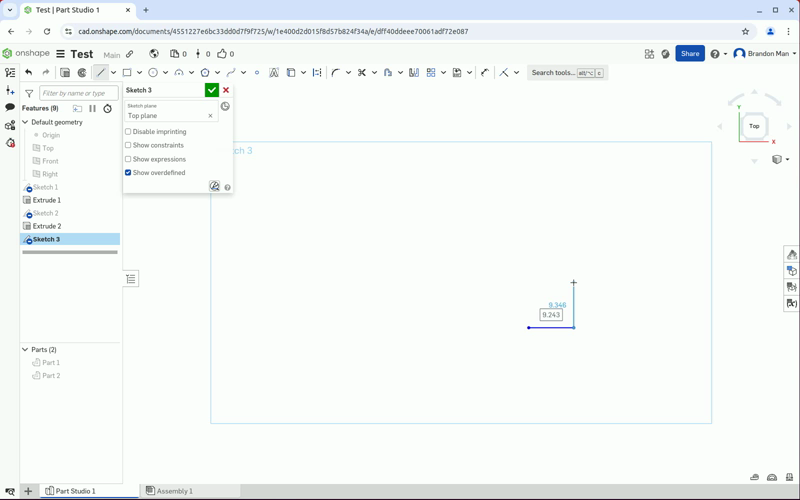
key_up(shift)
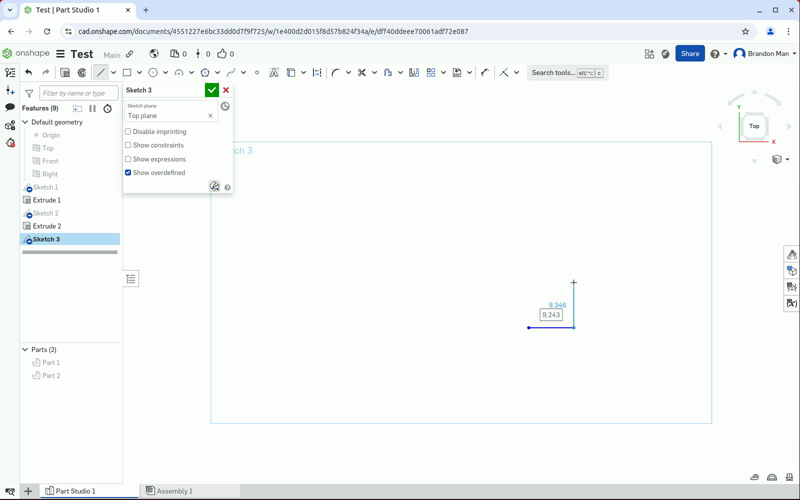
key_down(shift)
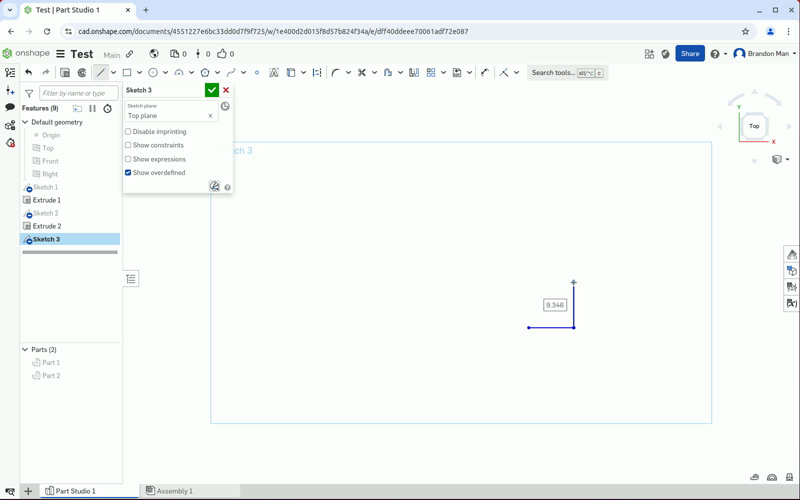
mouse_move(528, 327)
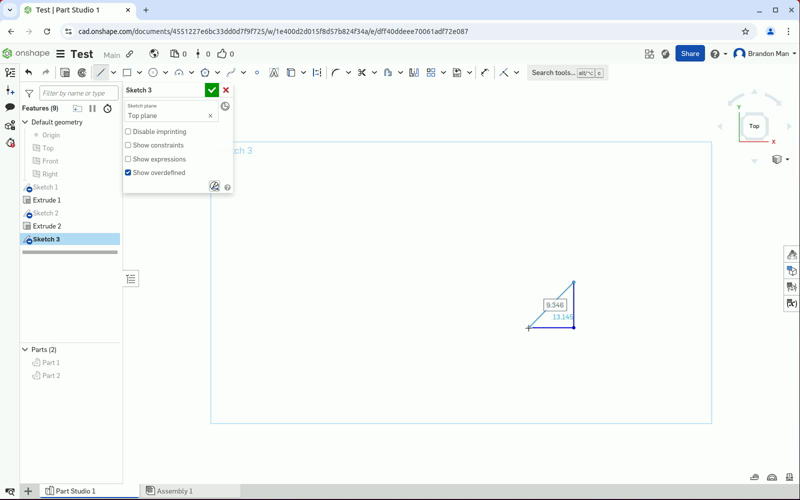
key_up(shift)
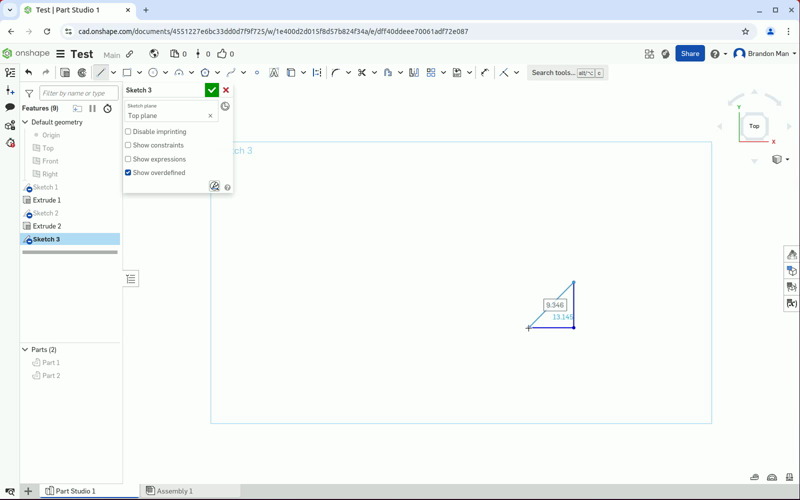
click(528, 327)
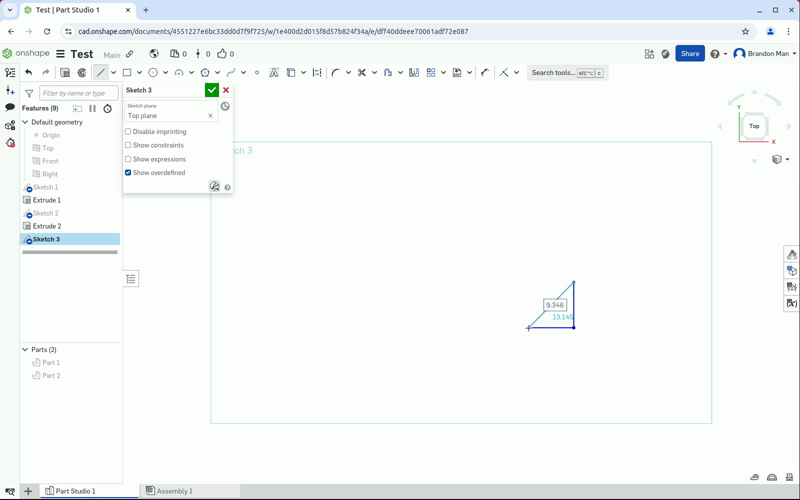
key(esc)
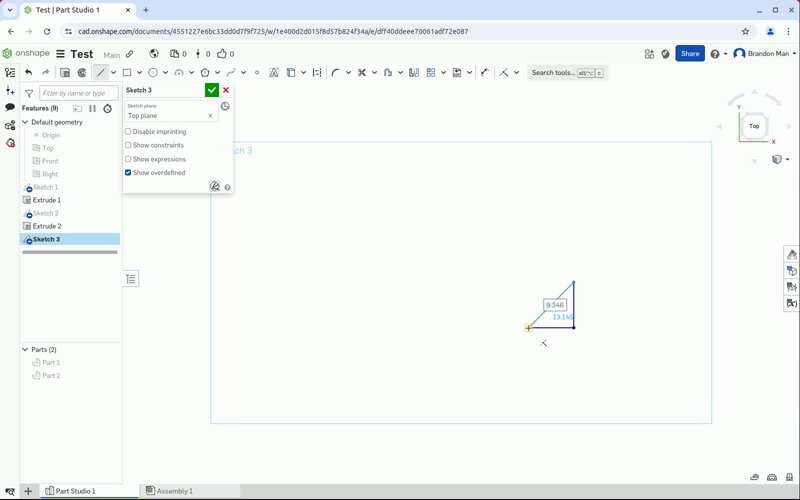
mouse_move(569, 298)
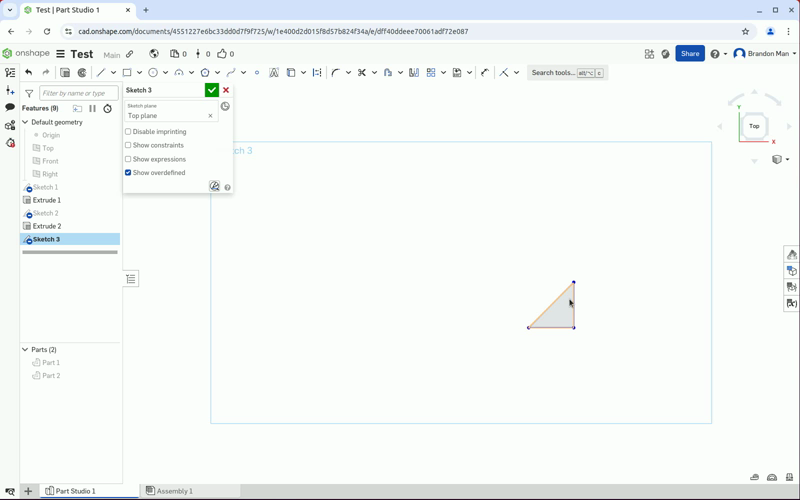
scroll(6)
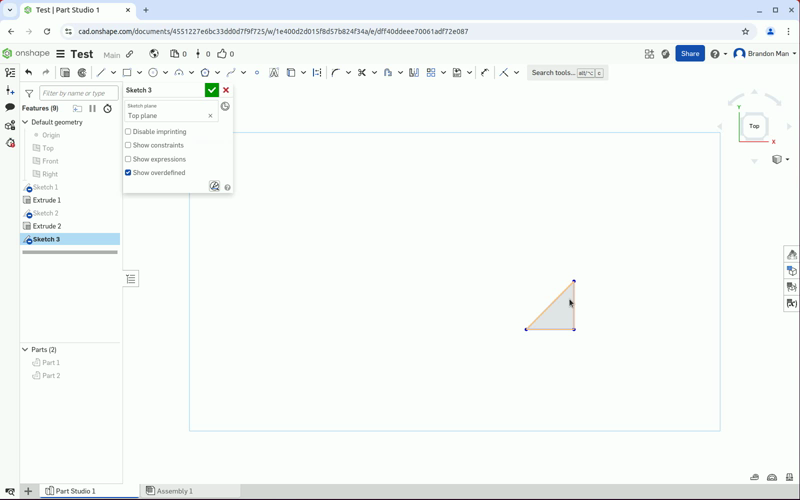
scroll(6)
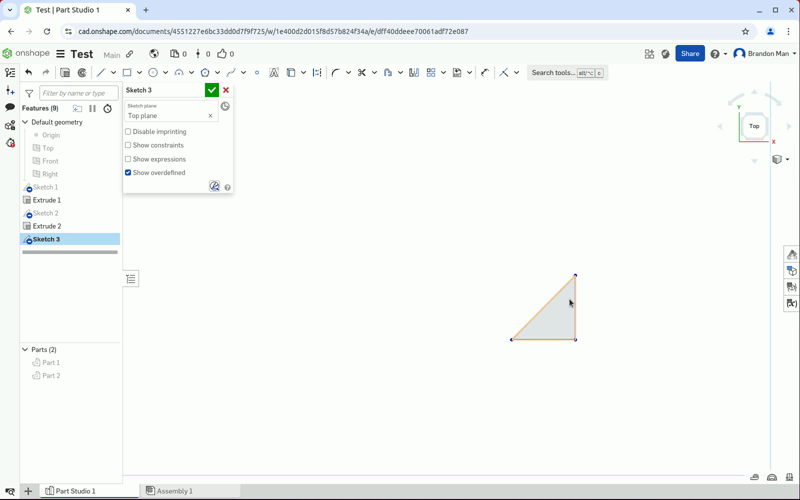
scroll(6)
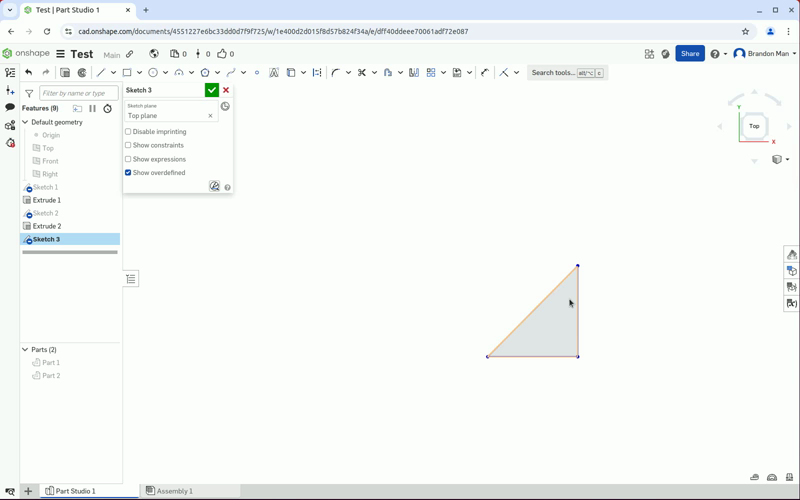
scroll(6)
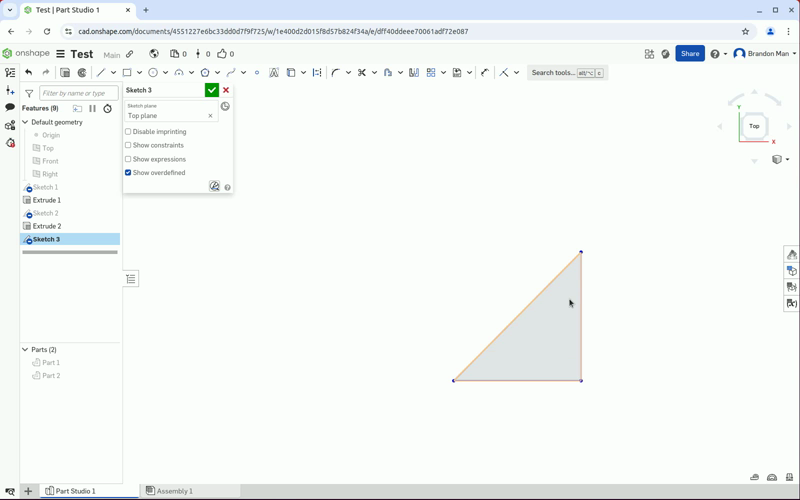
scroll(6)
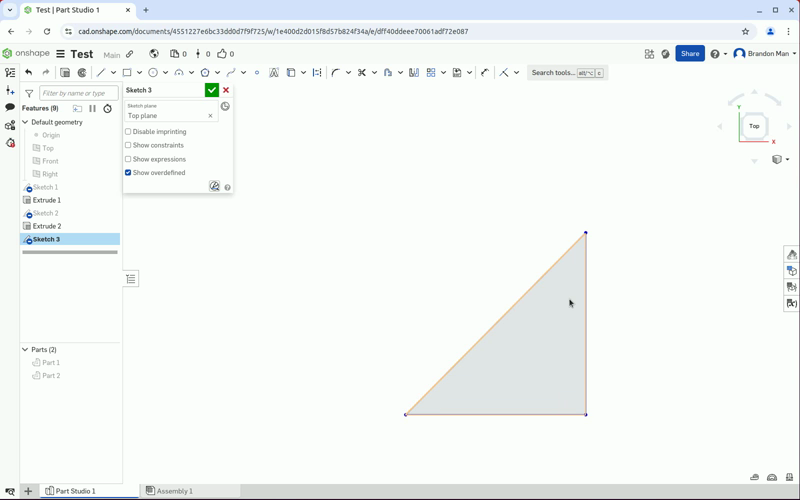
scroll(6)
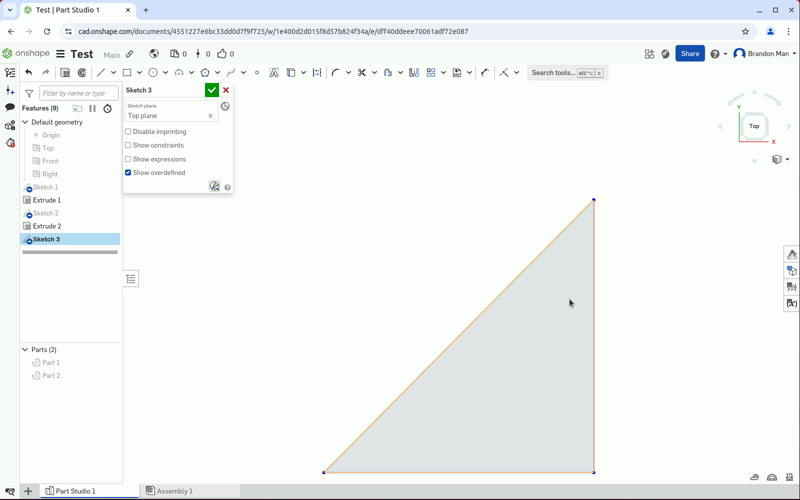
scroll(6)
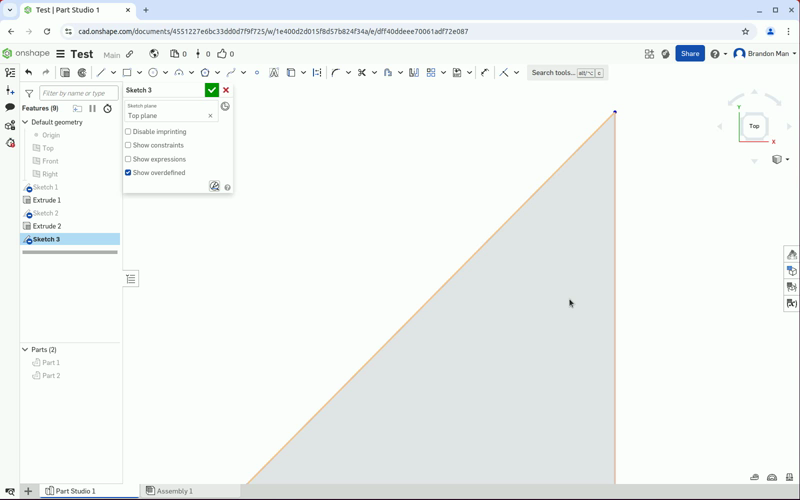
click(569, 298)
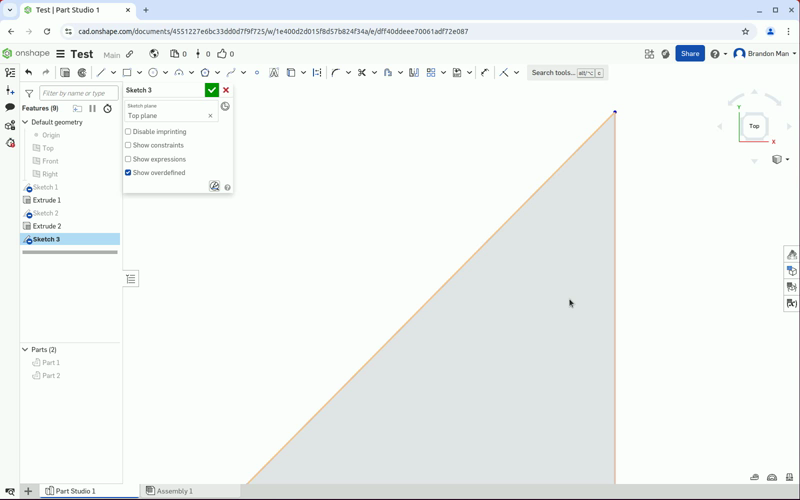
scroll(-6)
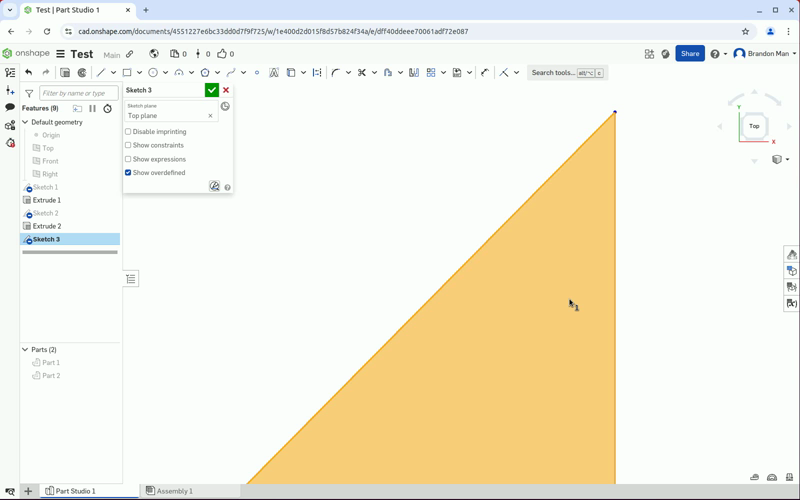
scroll(-6)
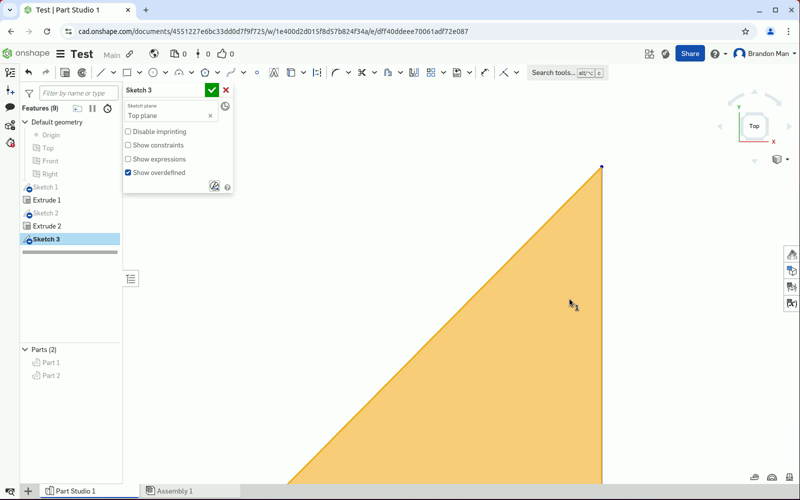
scroll(-6)
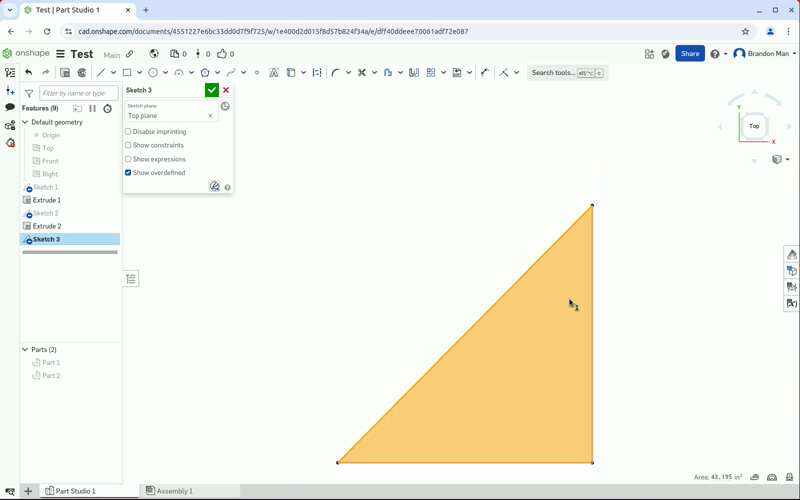
scroll(-6)
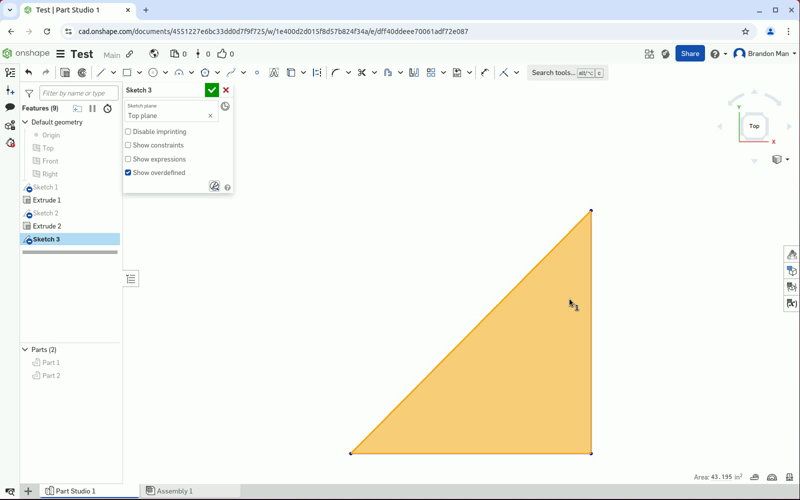
scroll(-6)
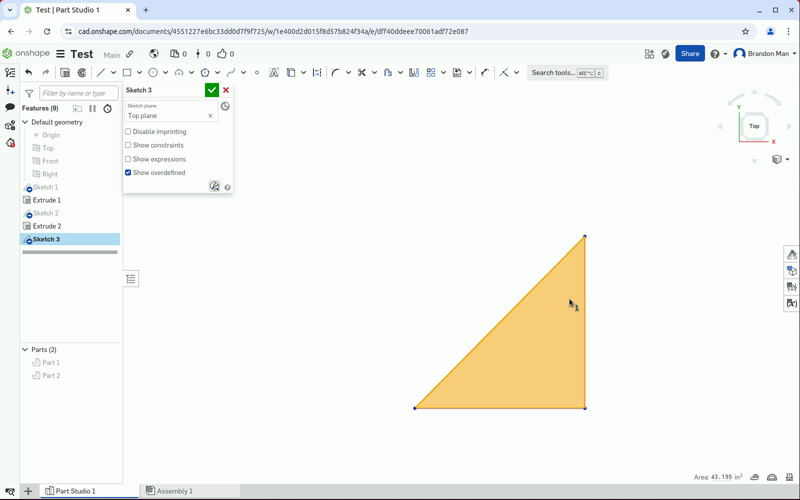
scroll(-6)
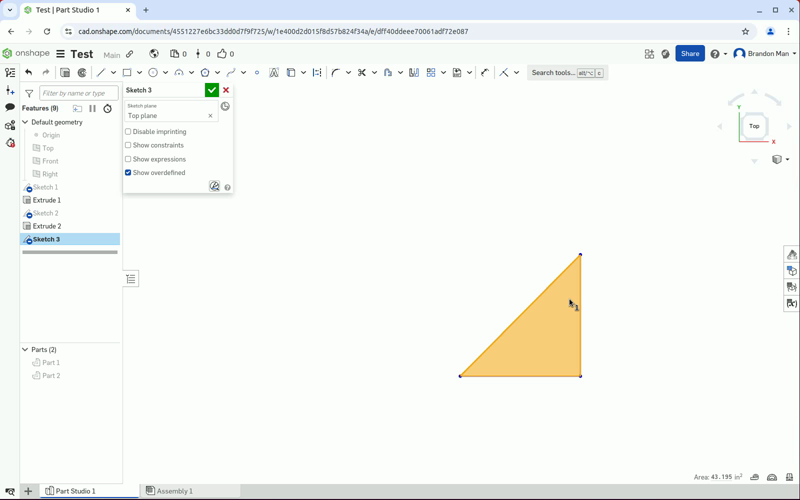
scroll(-6)
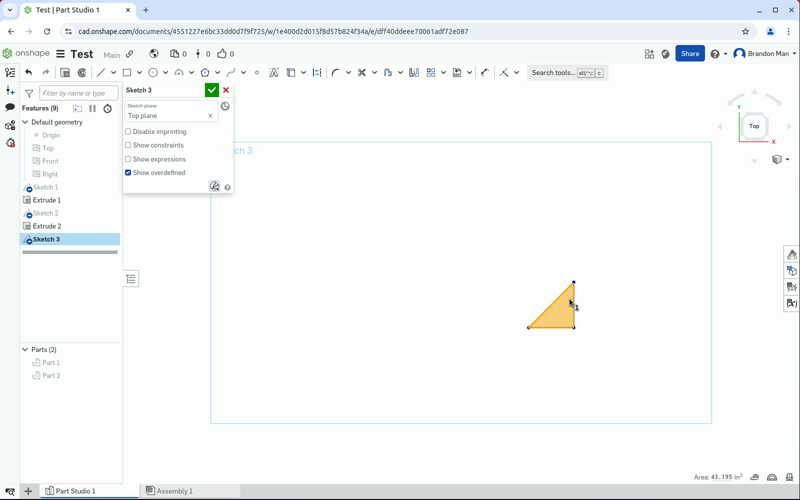
mouse_move(73, 352)
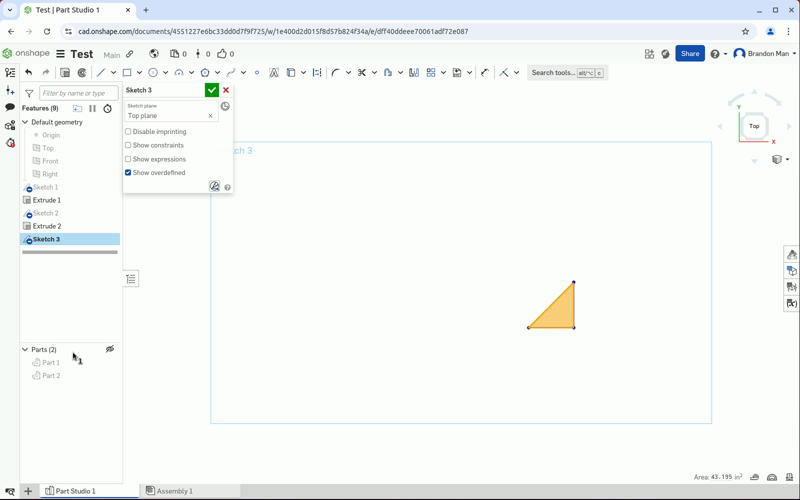
key(shift+y)
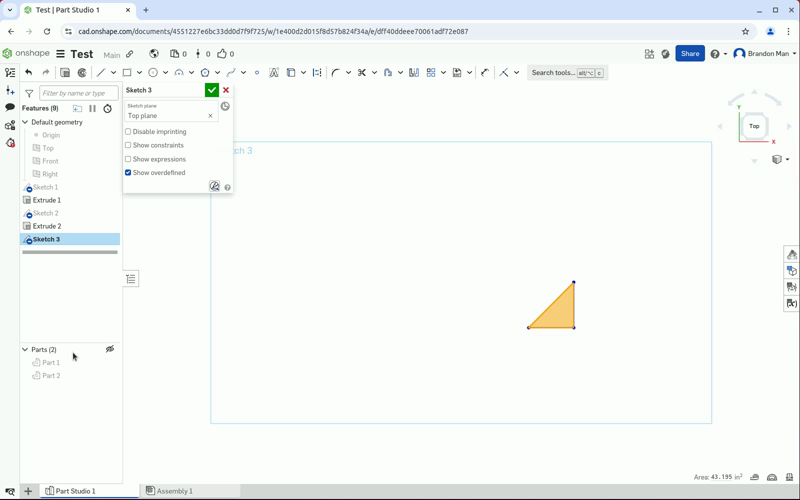
key(shift+e)
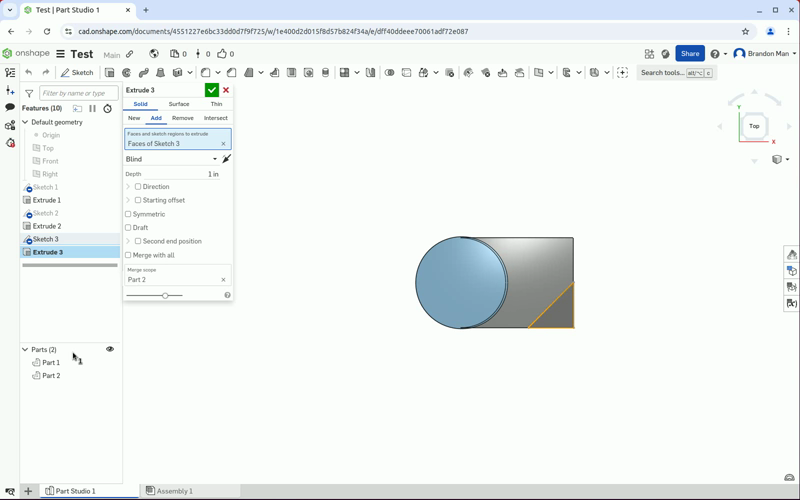
mouse_move(143, 106)
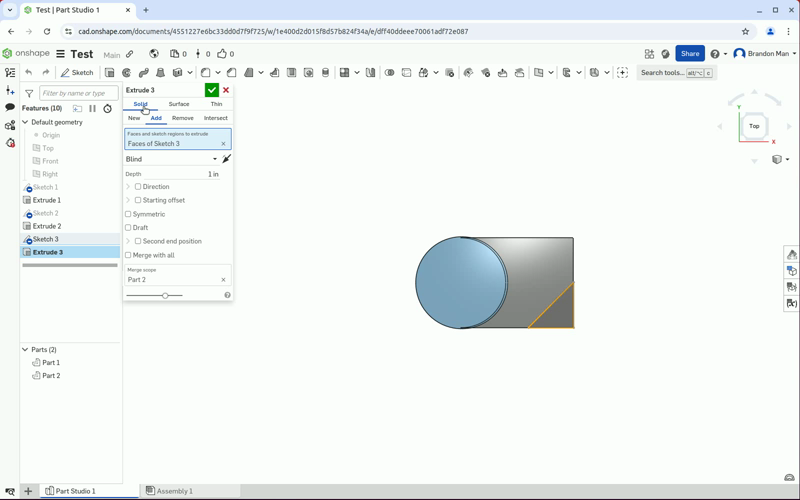
click(143, 106)
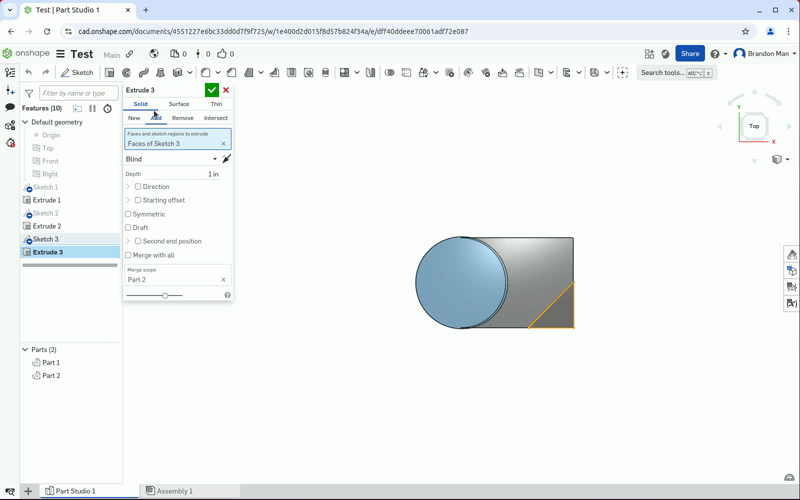
mouse_move(186, 120)
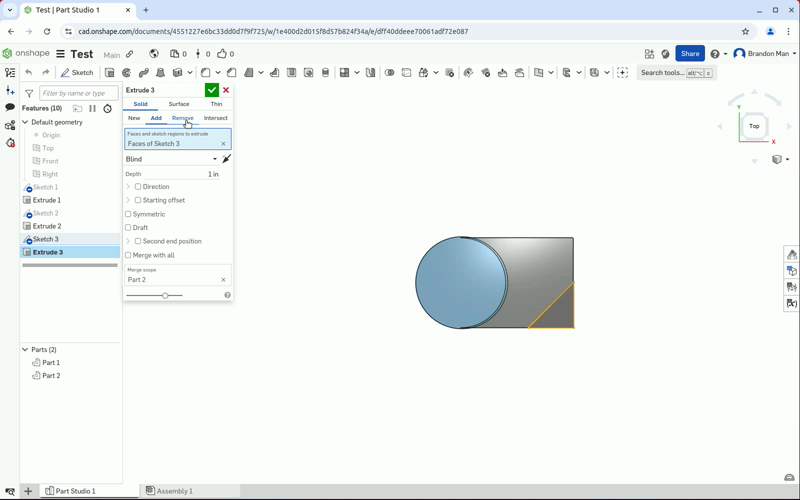
click(186, 120)
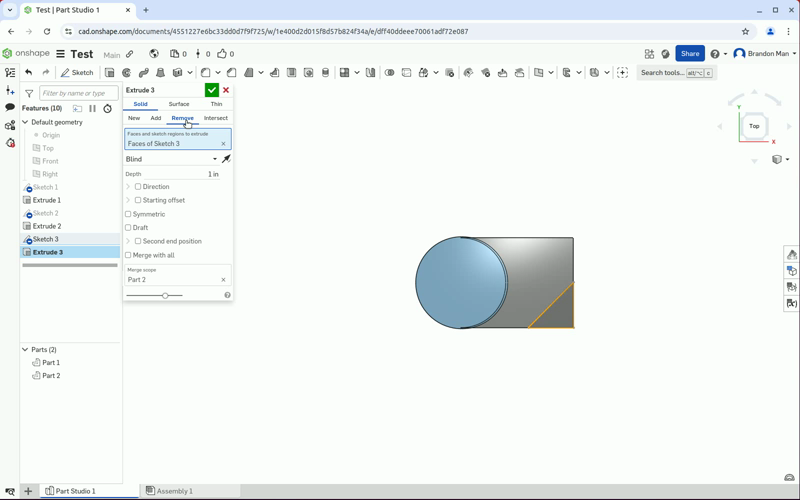
key(tab, 4)
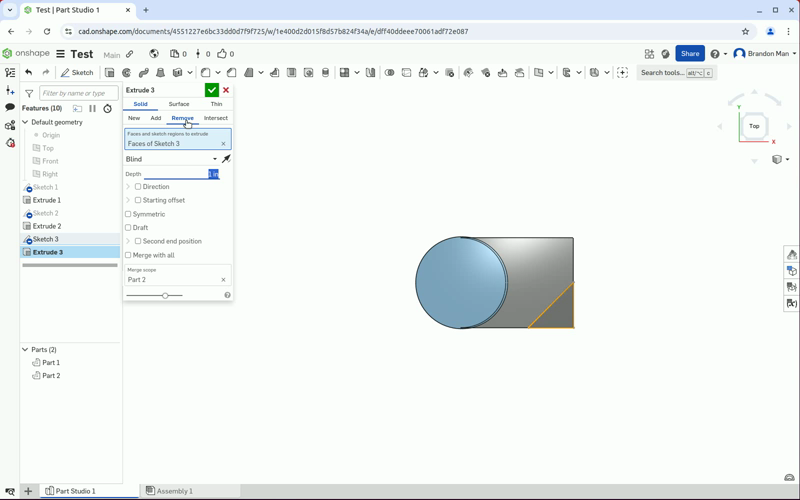
text(18.535)
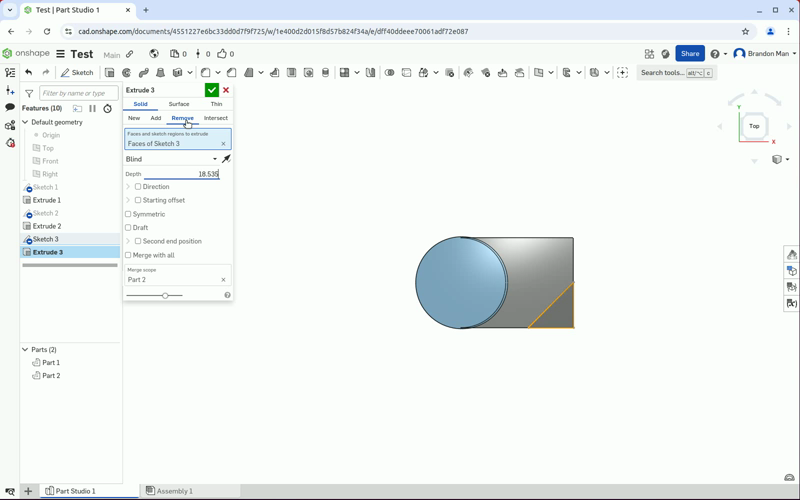
key(tab, 6)
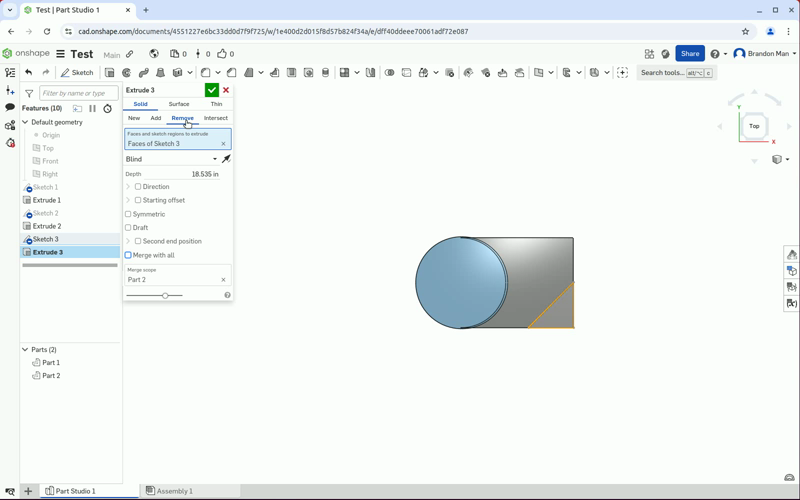
key(space)
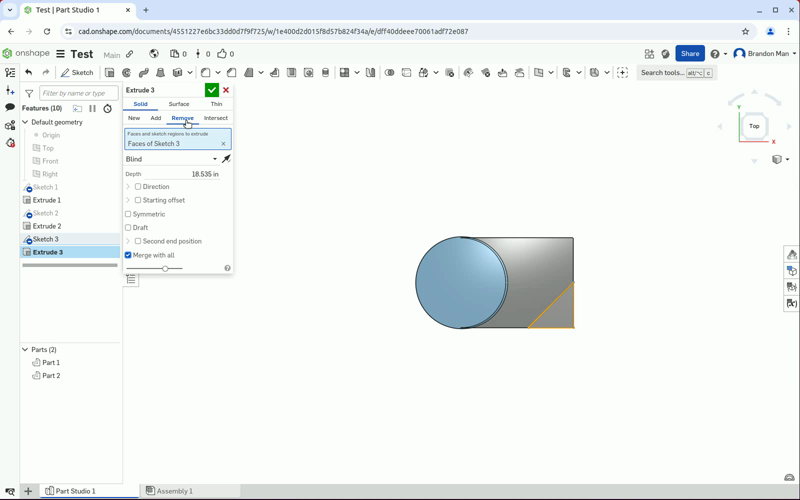
key(enter)
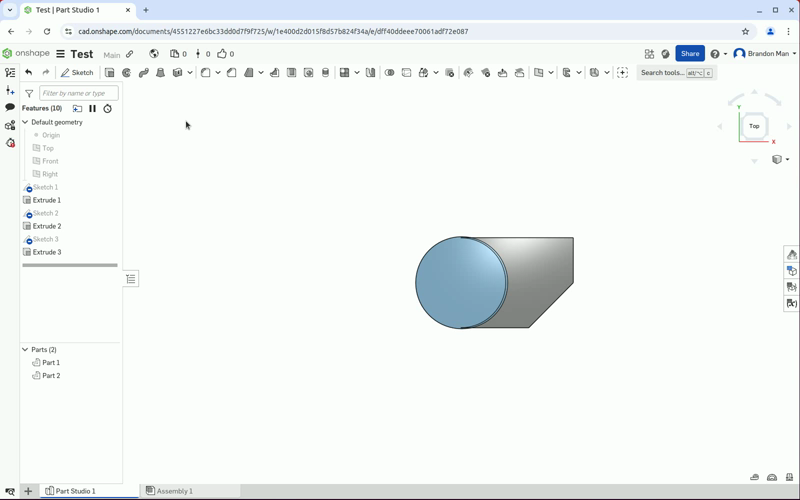
key(shift+h)
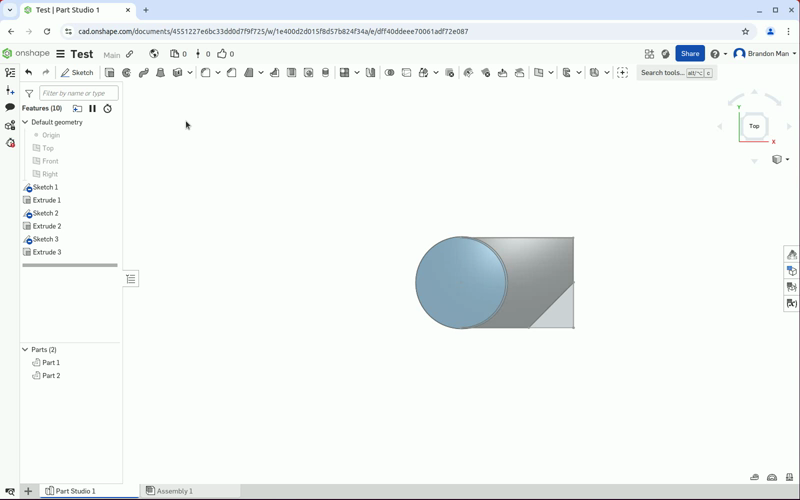
key(shift+h)
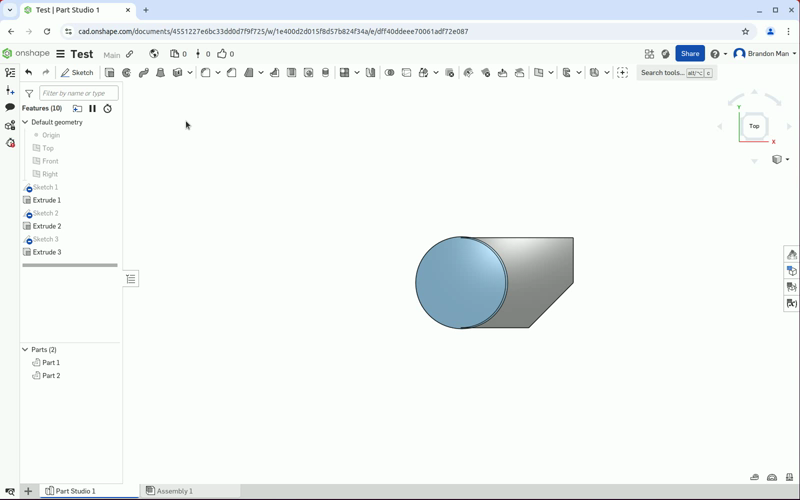
mouse_move(73, 189)
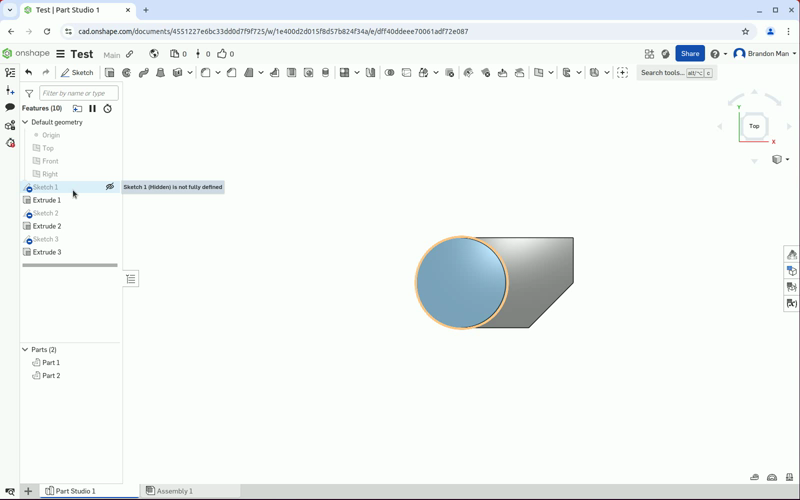
click(73, 189)
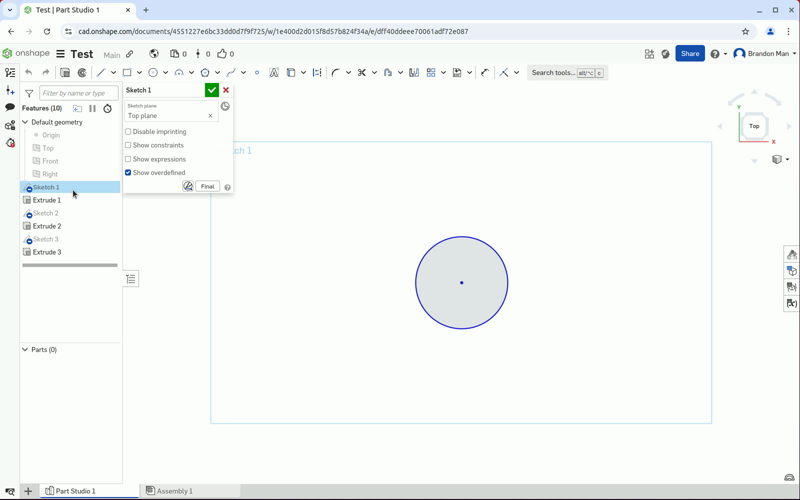
mouse_move(229, 92)
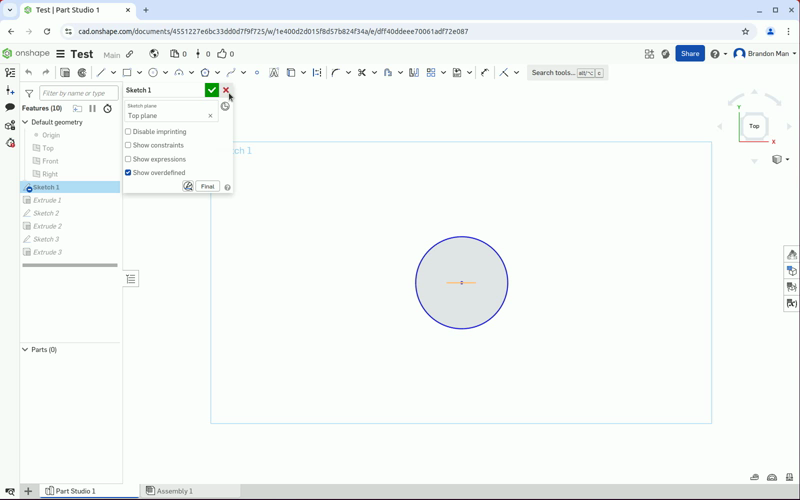
click(229, 92)
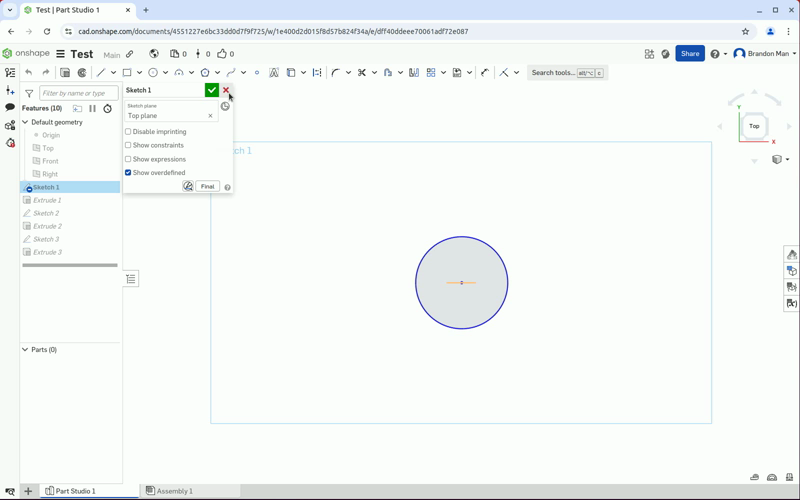
key(shift+s)
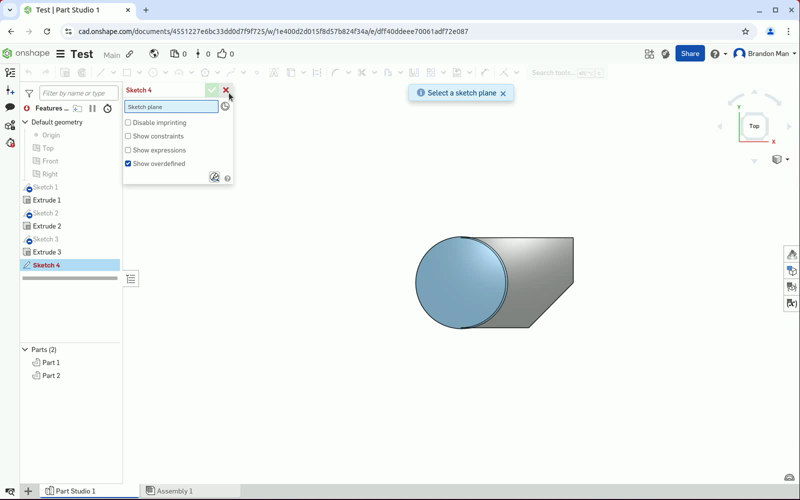
mouse_move(73, 150)
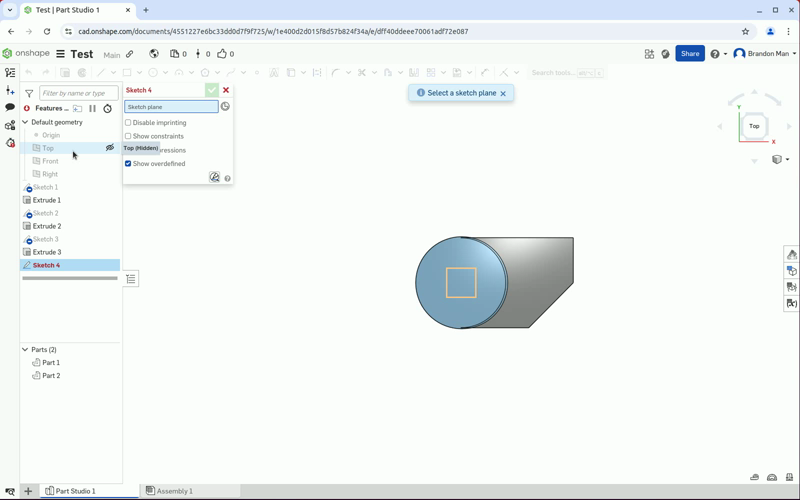
click(73, 150)
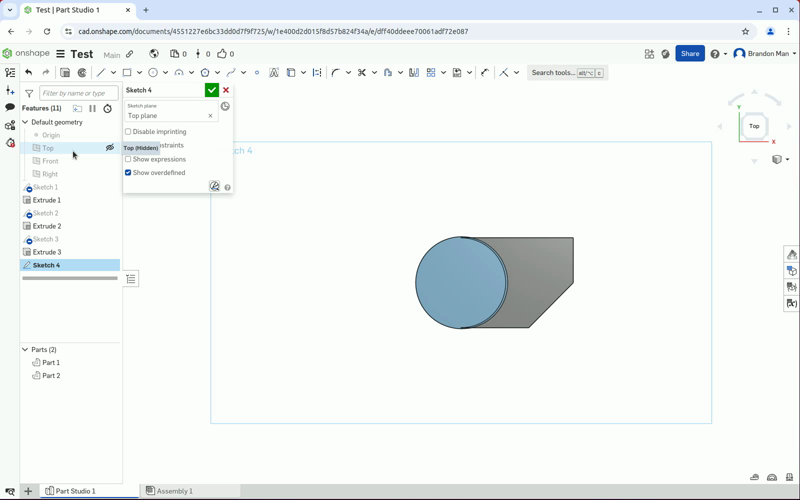
mouse_move(73, 352)
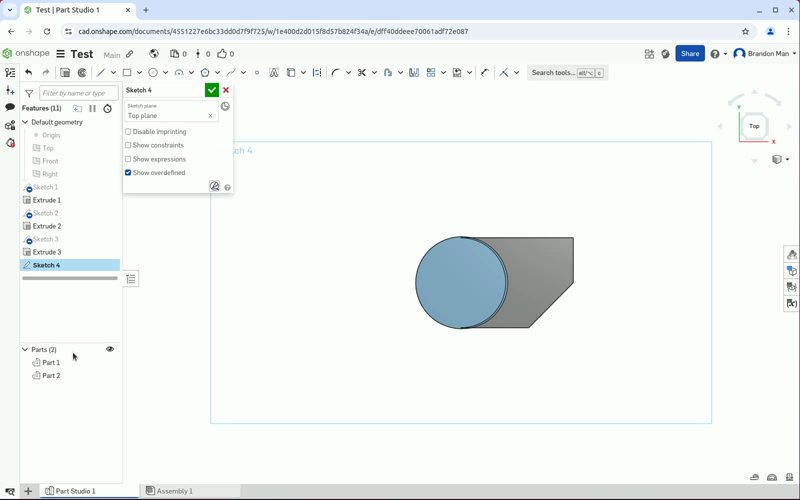
key(y)
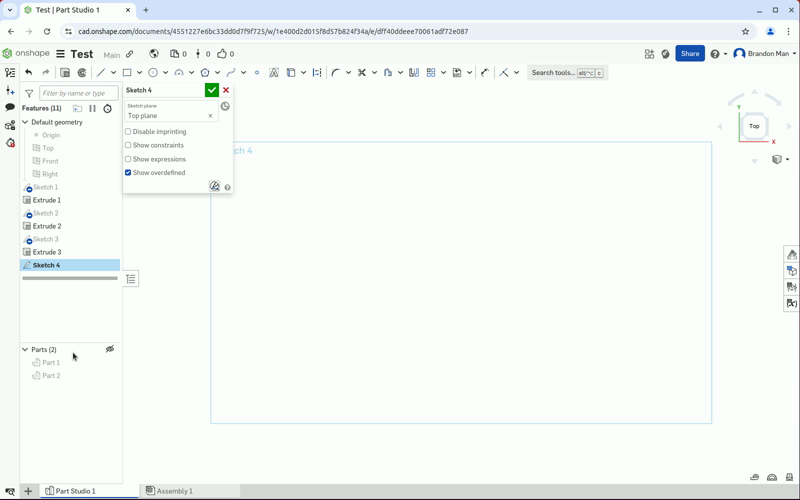
key(c)
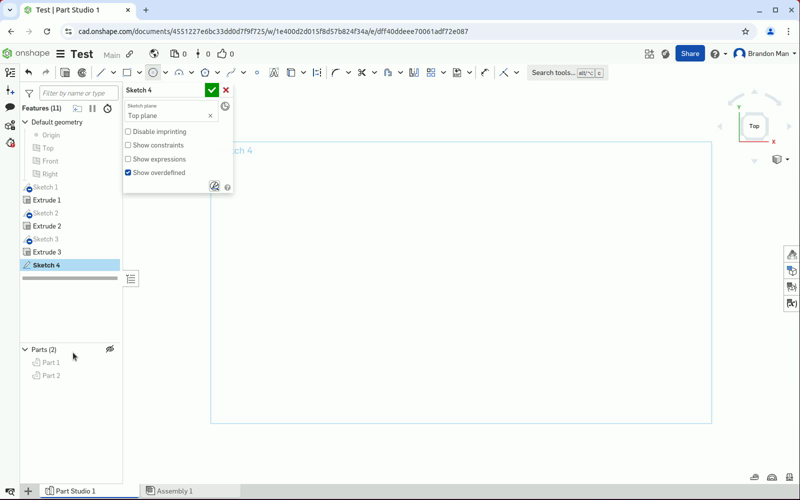
key_down(shift)
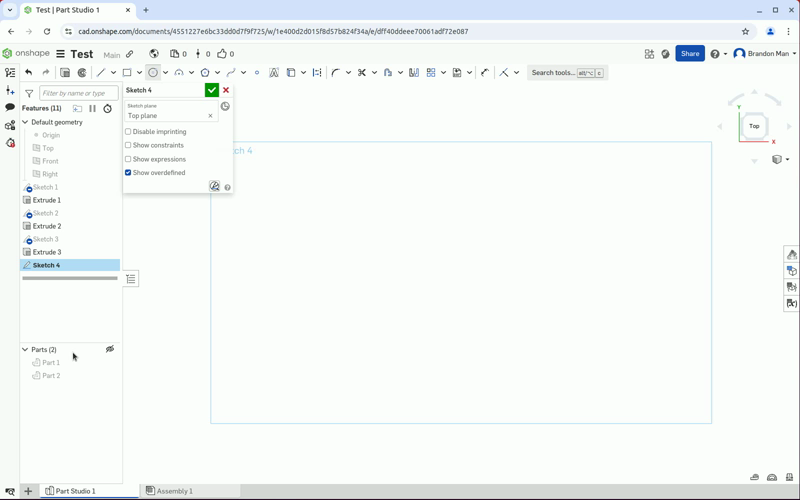
mouse_move(461, 282)
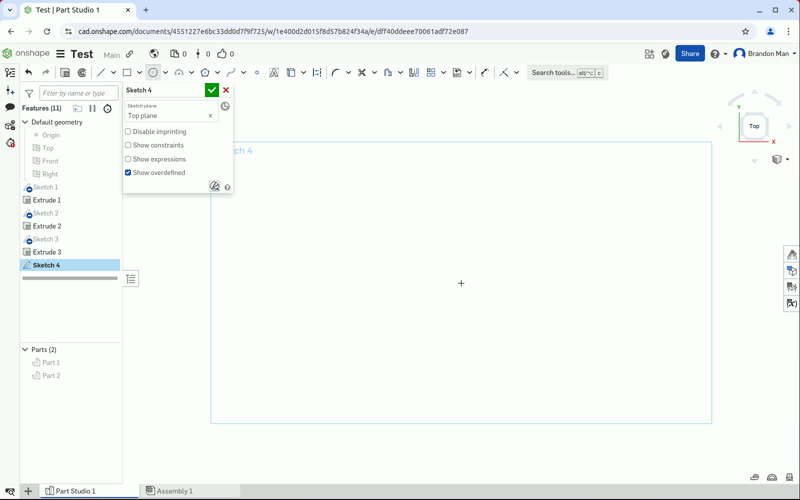
click(461, 282)
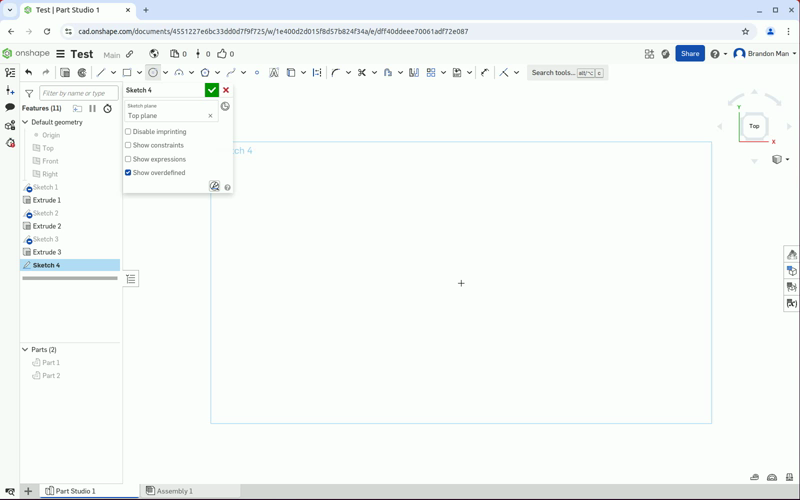
key_up(shift)
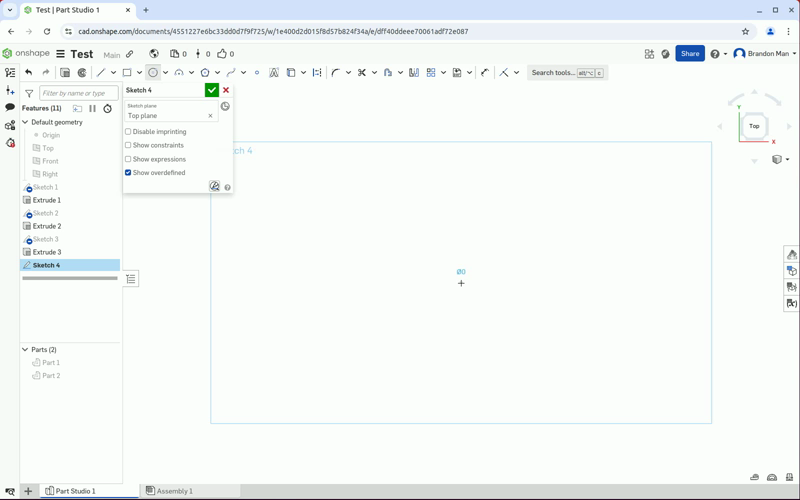
mouse_move(484, 282)
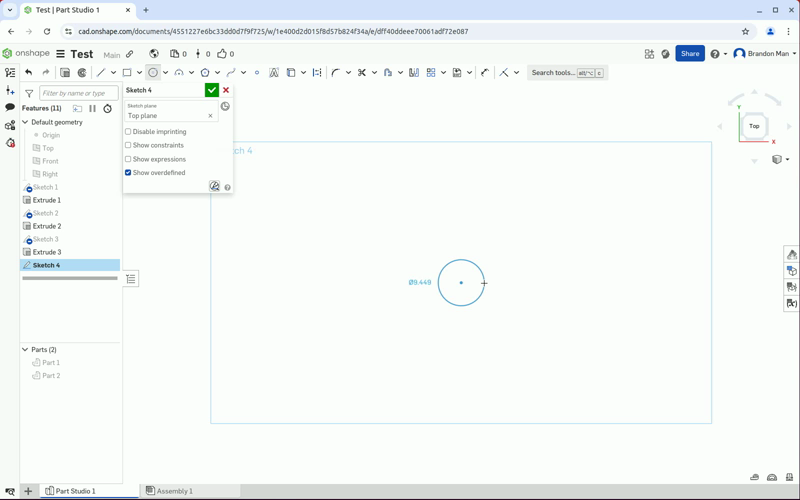
click(484, 282)
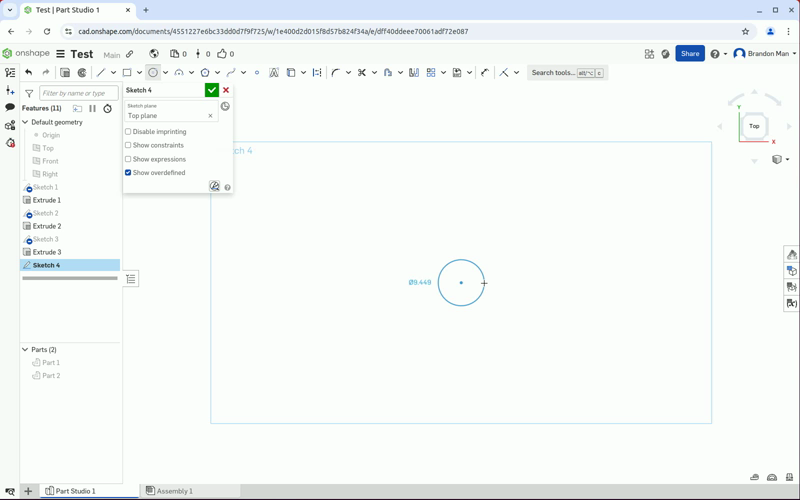
key(esc)
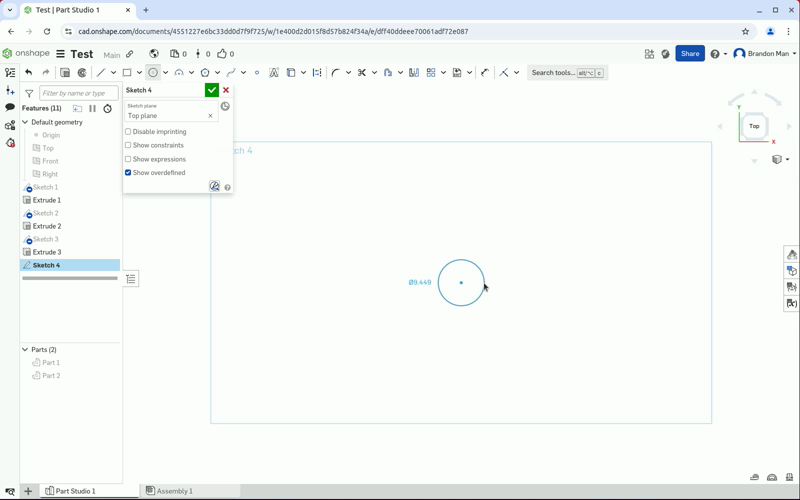
mouse_move(480, 281)
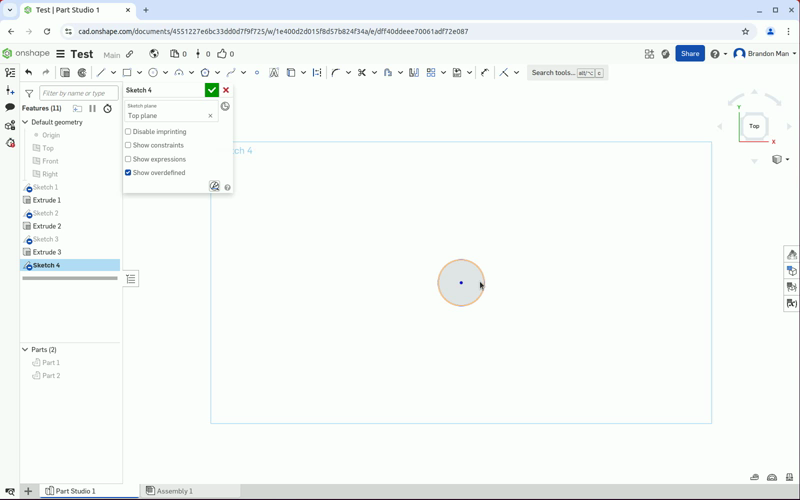
scroll(6)
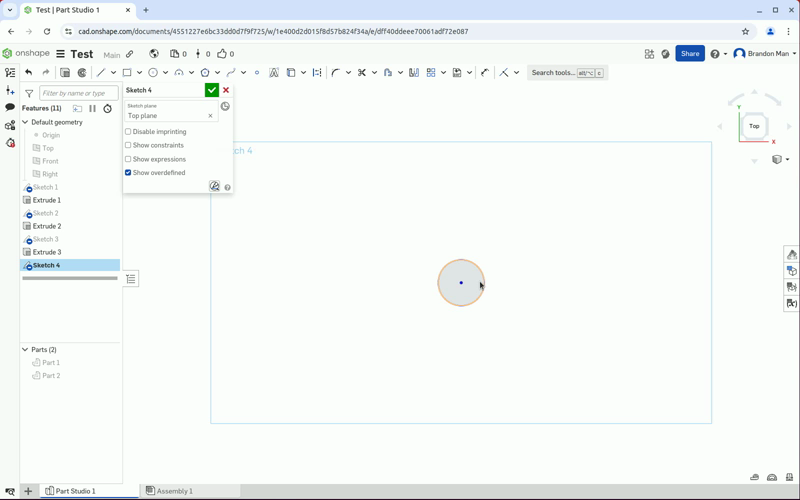
scroll(6)
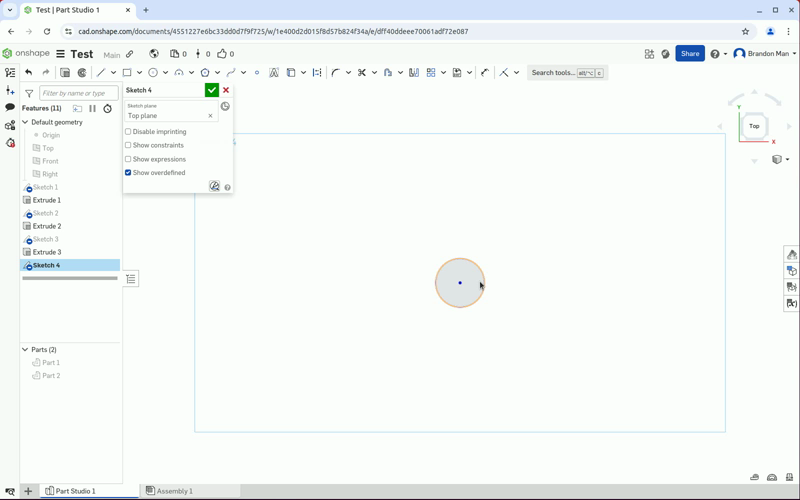
scroll(6)
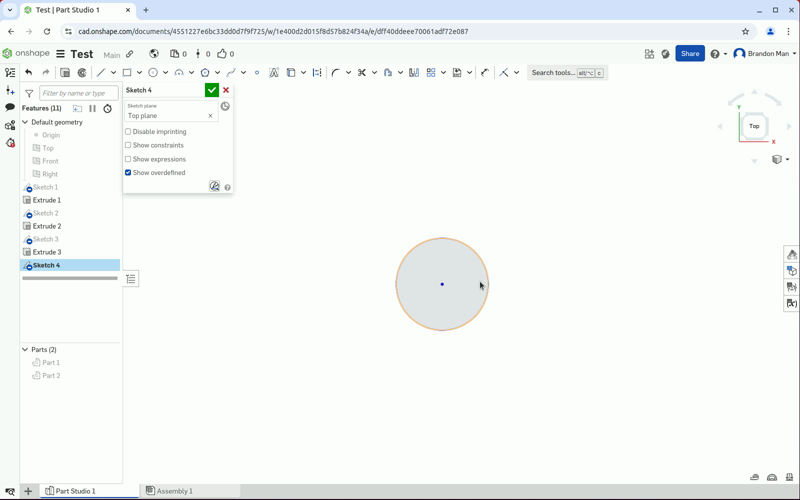
scroll(6)
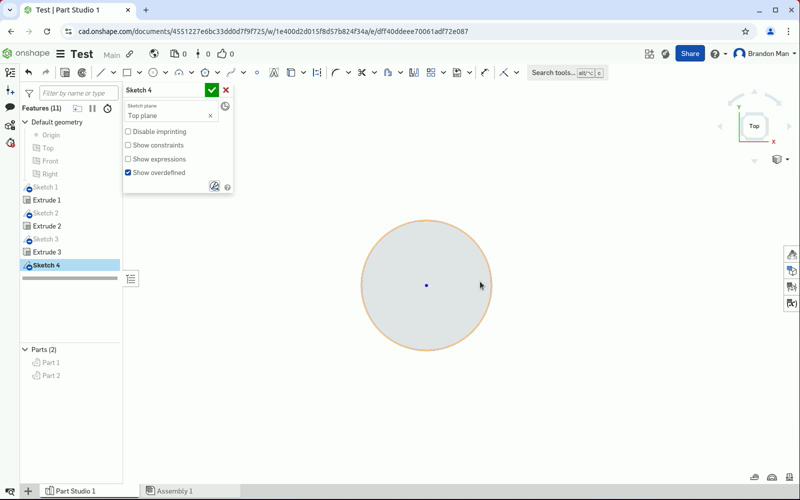
scroll(6)
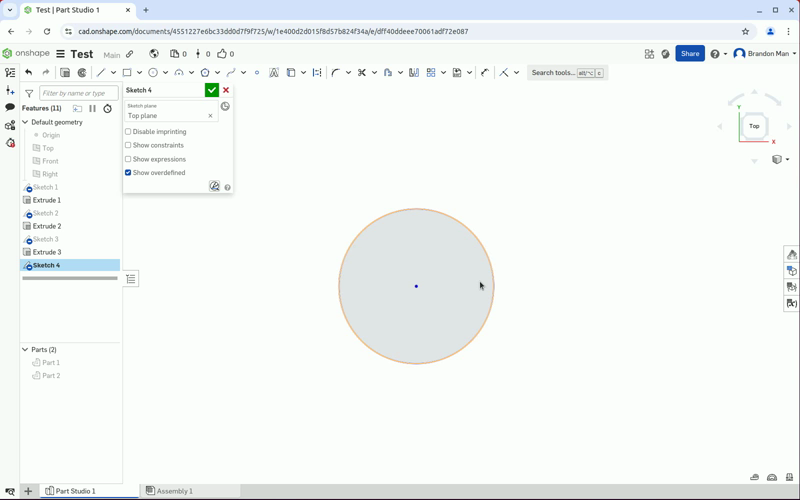
scroll(6)
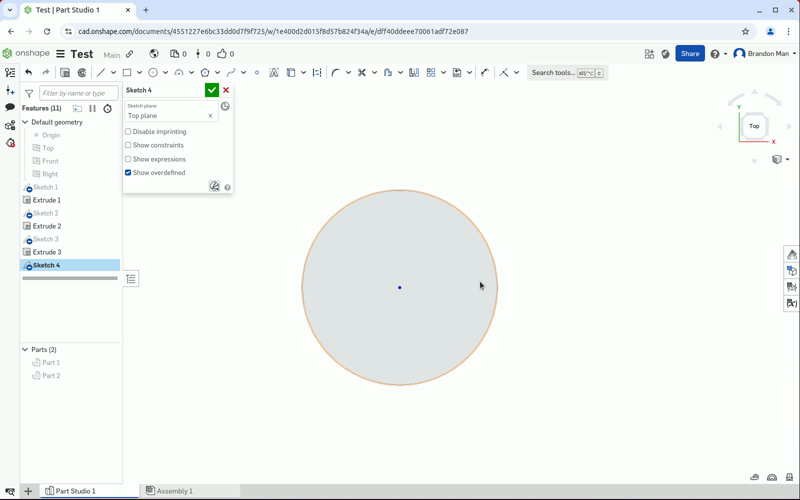
scroll(6)
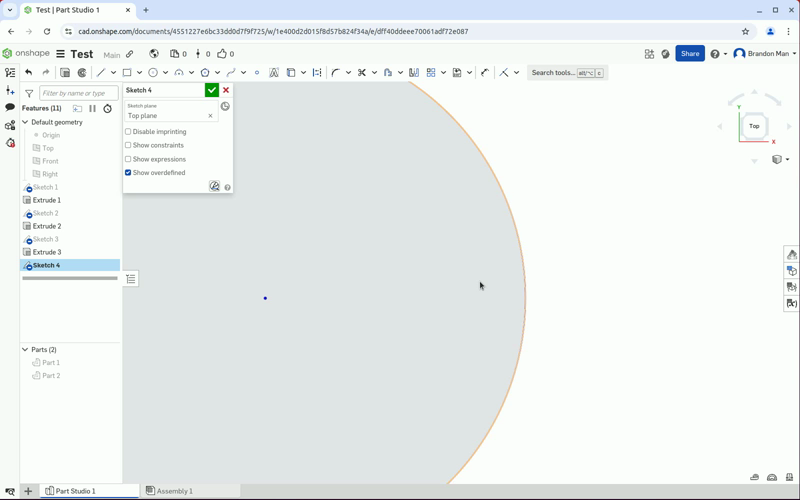
click(480, 281)
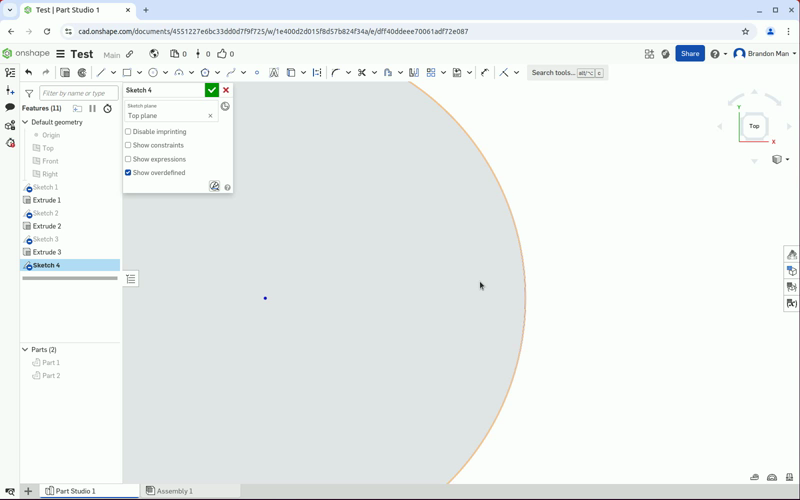
scroll(-6)
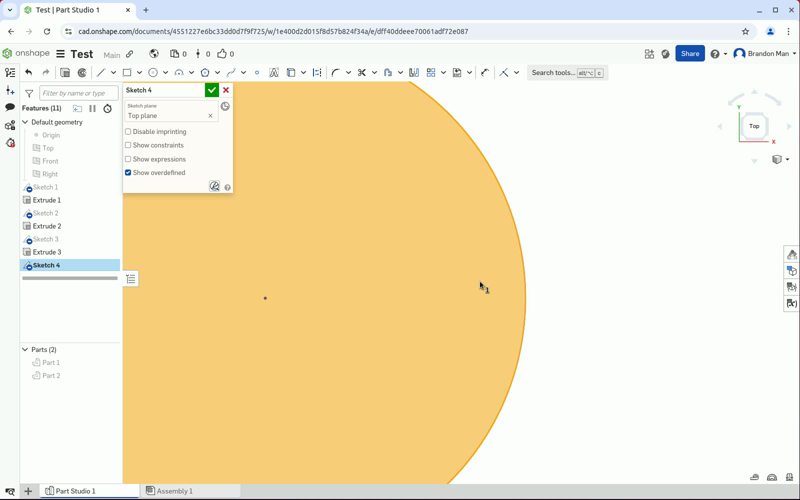
scroll(-6)
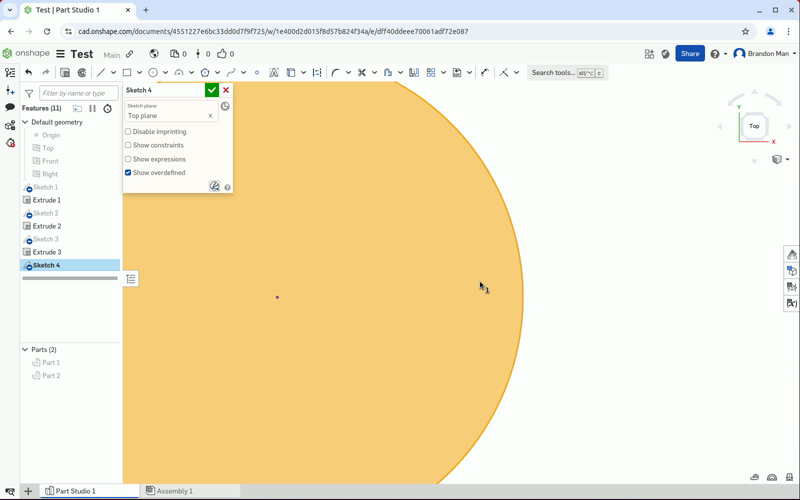
scroll(-6)
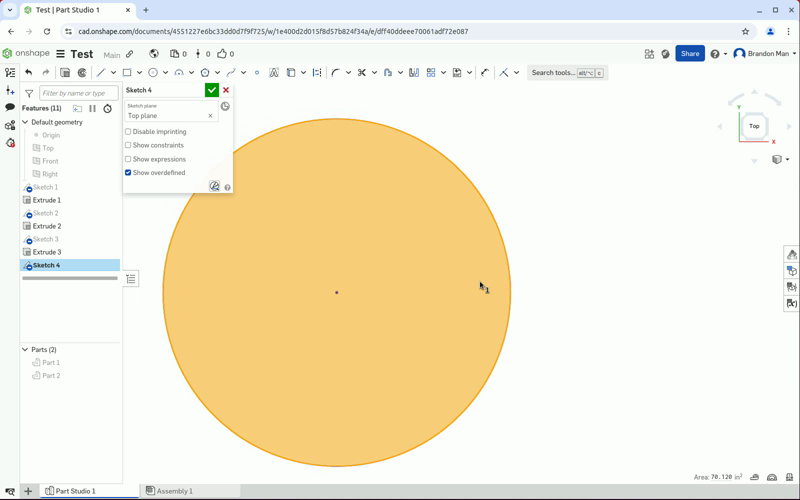
scroll(-6)
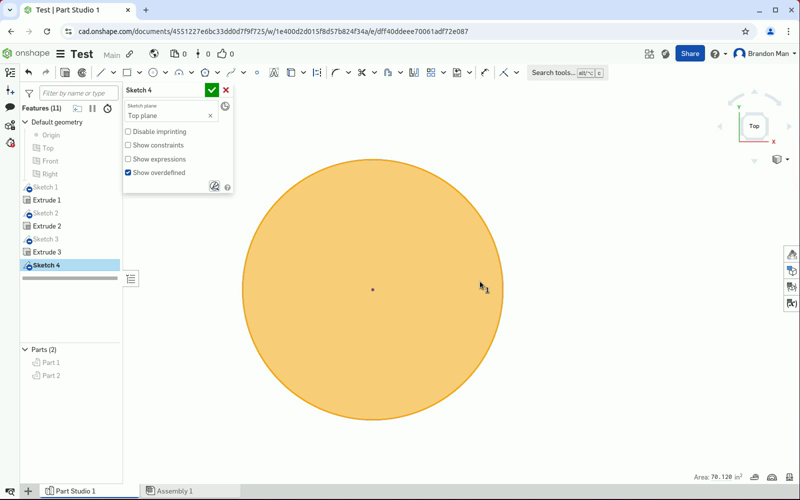
scroll(-6)
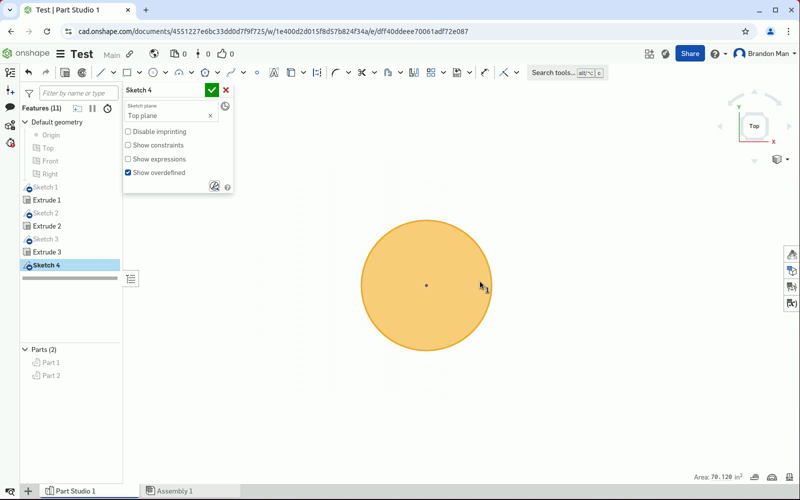
scroll(-6)
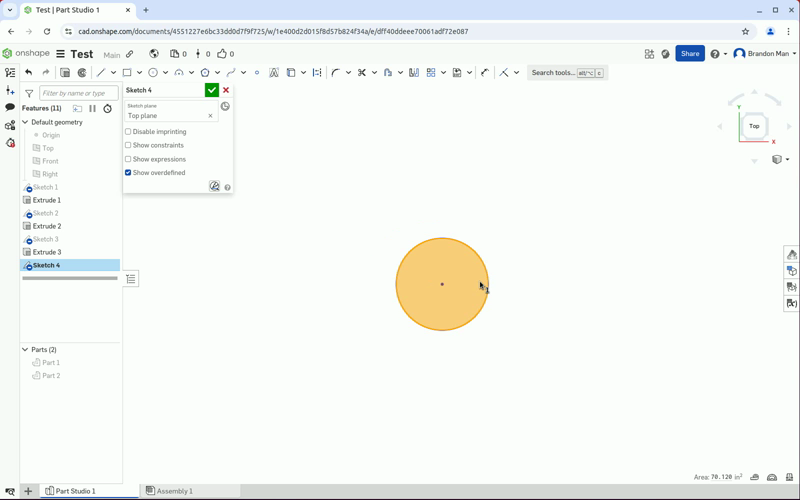
scroll(-6)
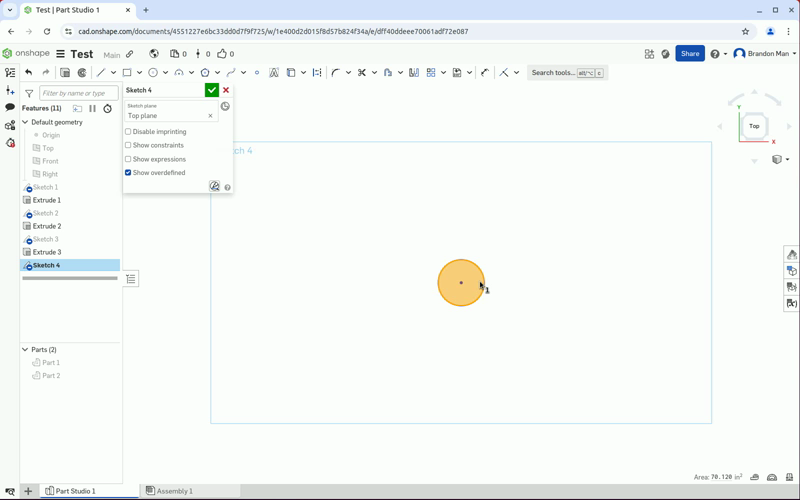
mouse_move(73, 352)
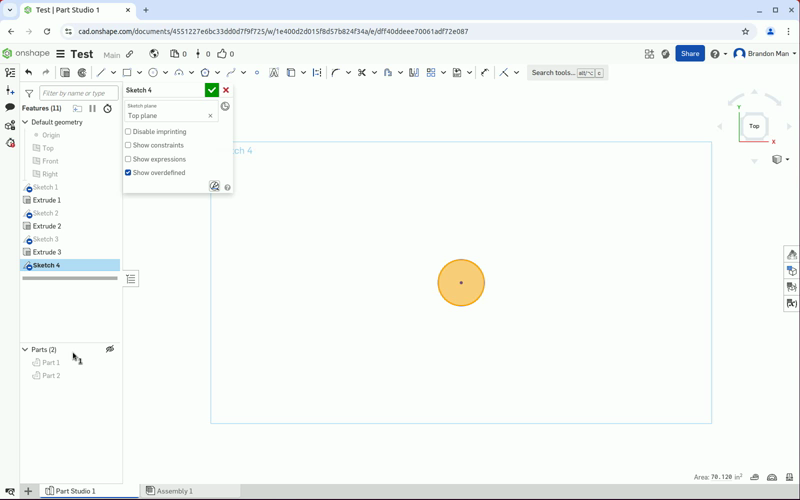
key(shift+y)
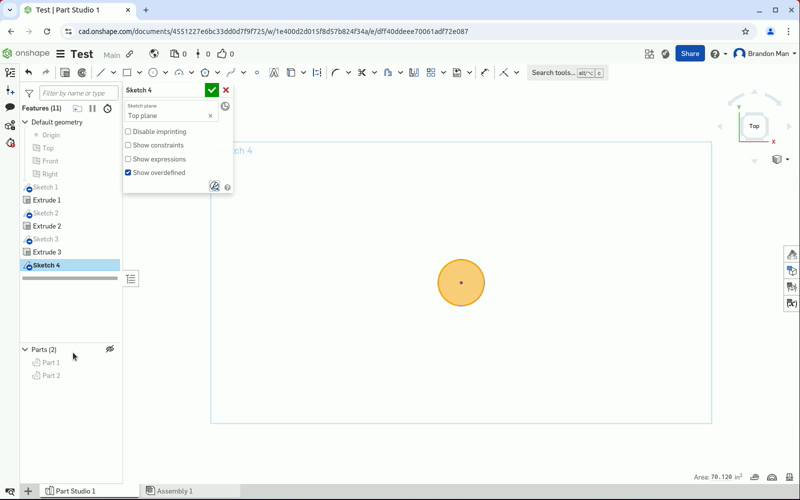
key(shift+e)
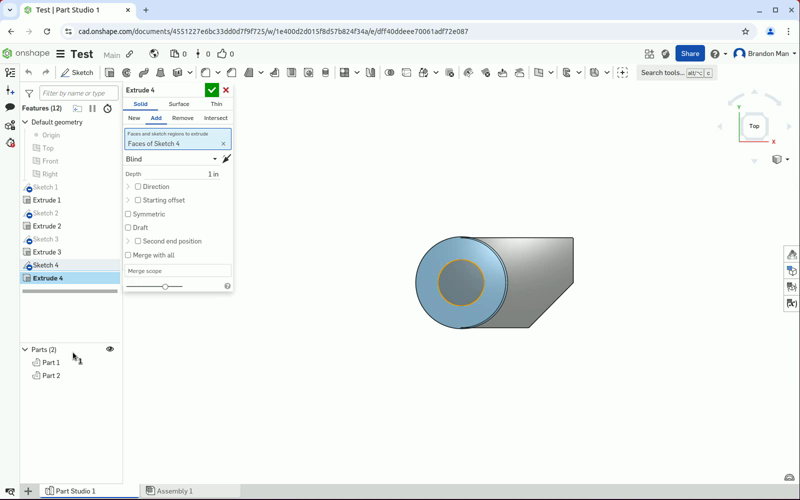
mouse_move(143, 106)
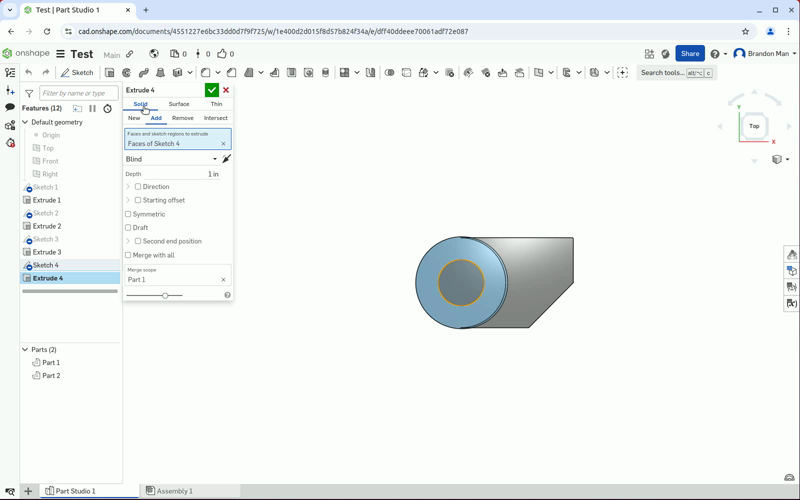
click(143, 106)
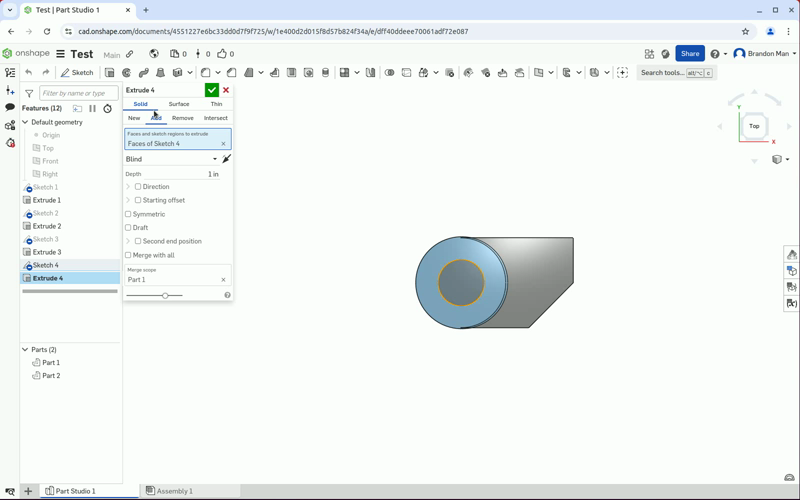
mouse_move(186, 120)
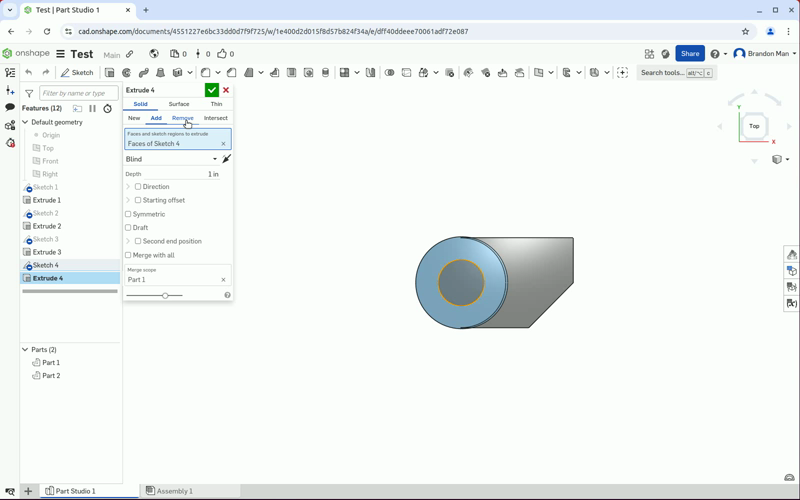
click(186, 120)
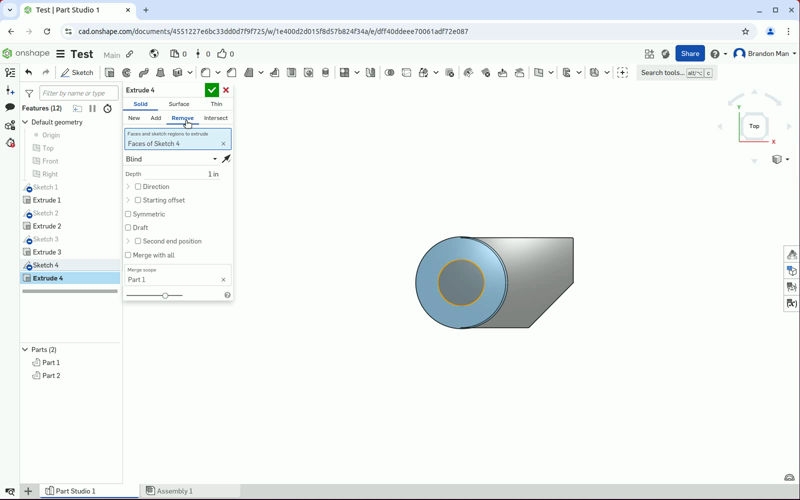
key(tab, 4)
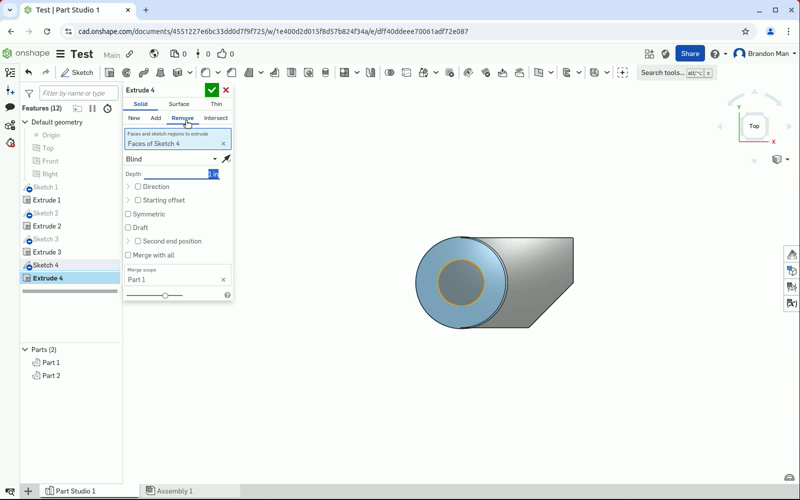
text(18.535)
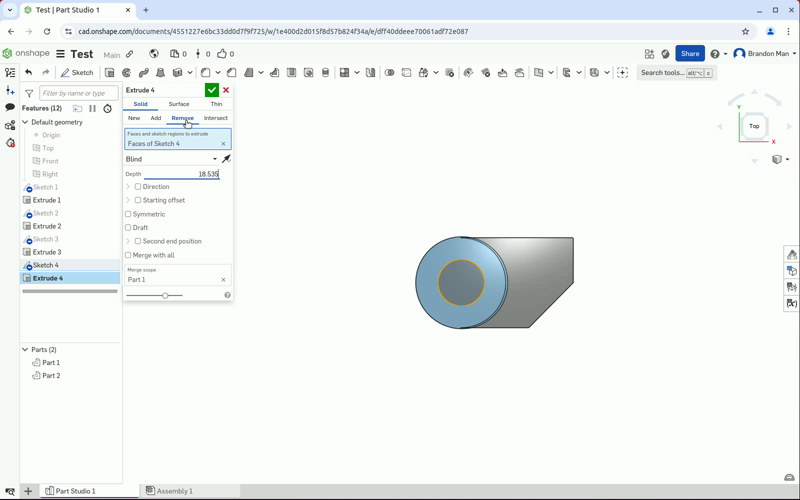
key(tab, 6)
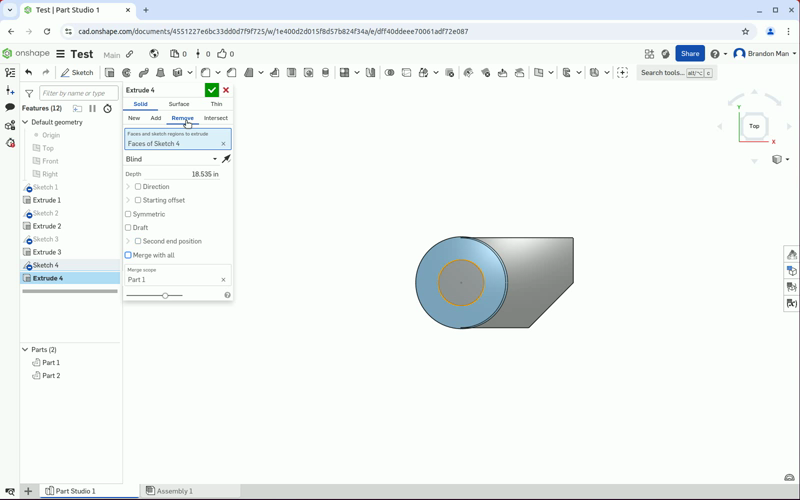
key(space)
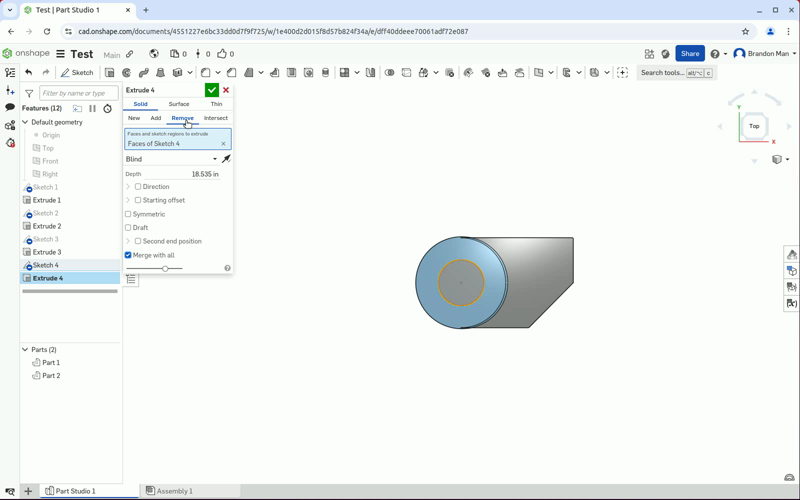
key(enter)
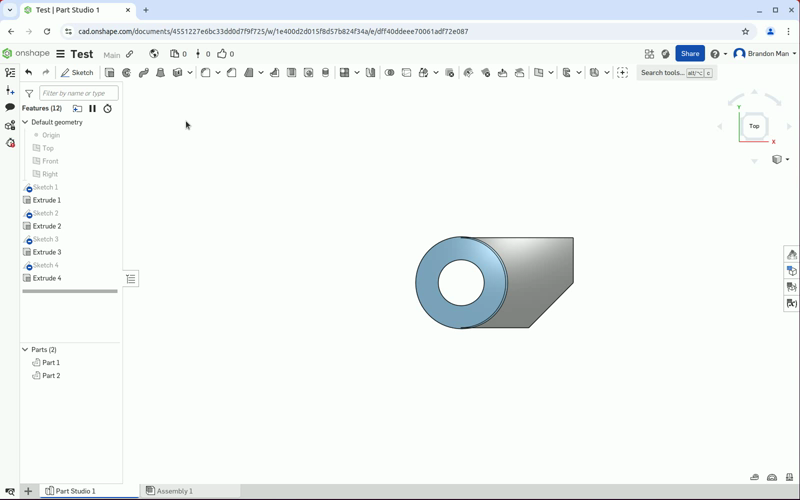
key(shift+h)
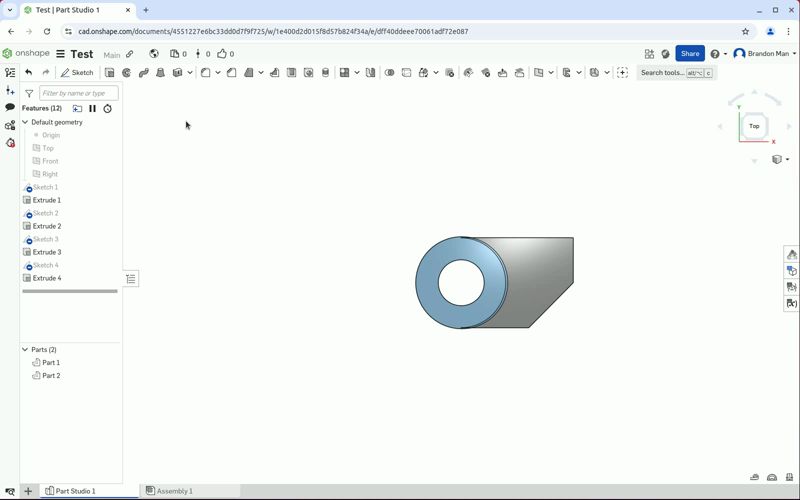
key(shift+h)
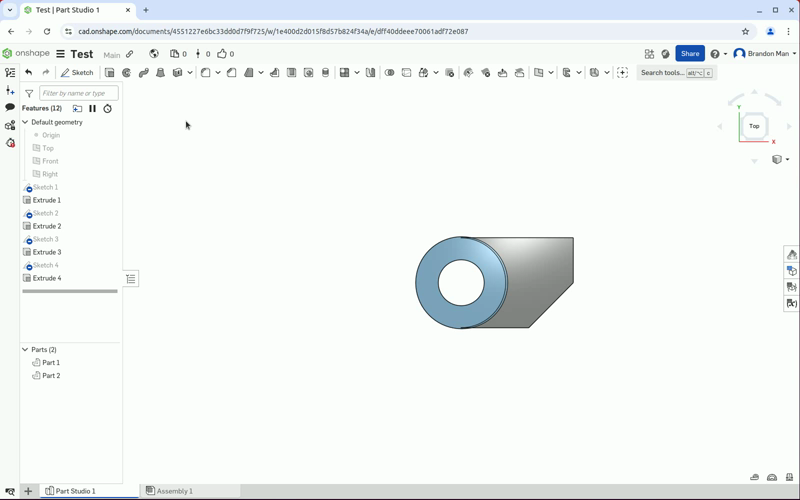
mouse_move(73, 189)
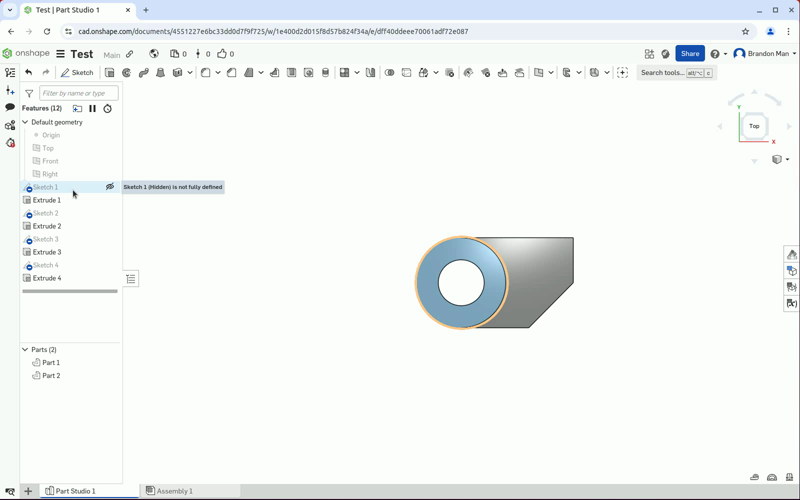
click(73, 189)
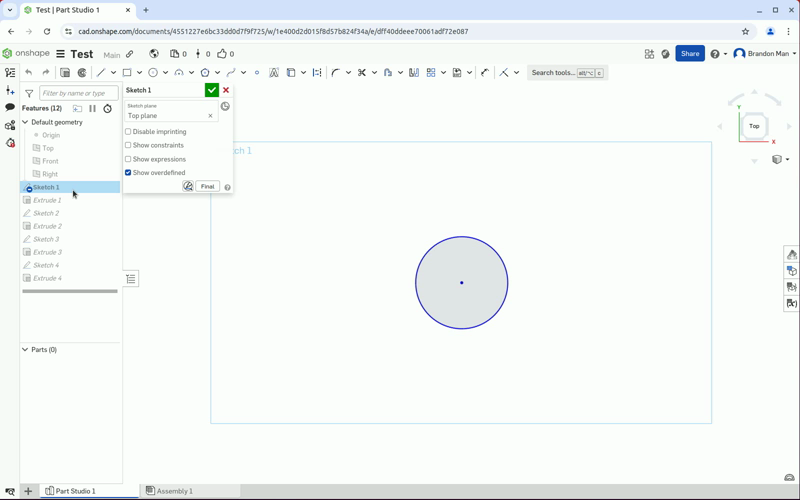
mouse_move(229, 92)
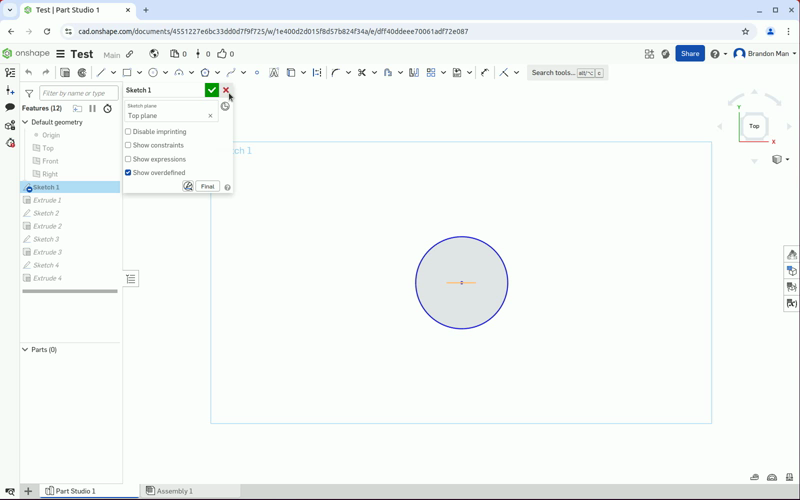
click(229, 92)
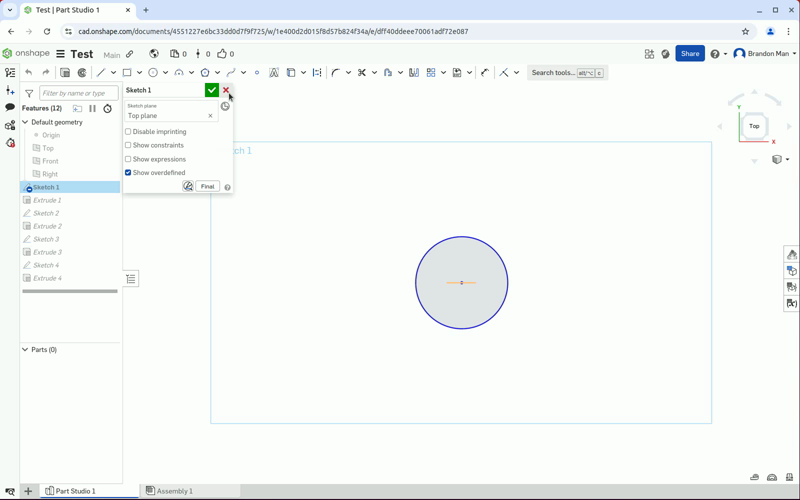
key(shift+s)
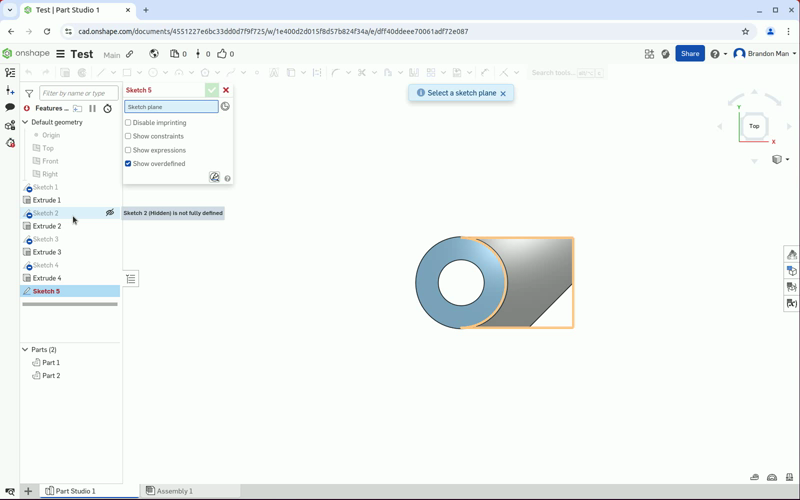
scroll(3)
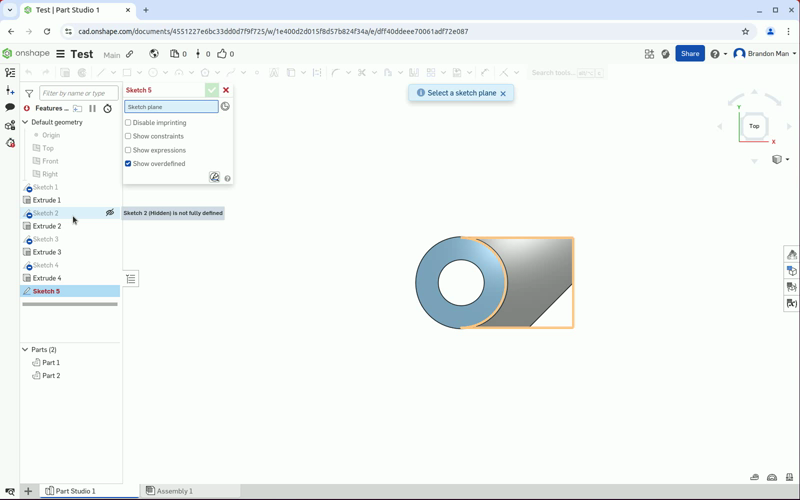
mouse_move(73, 150)
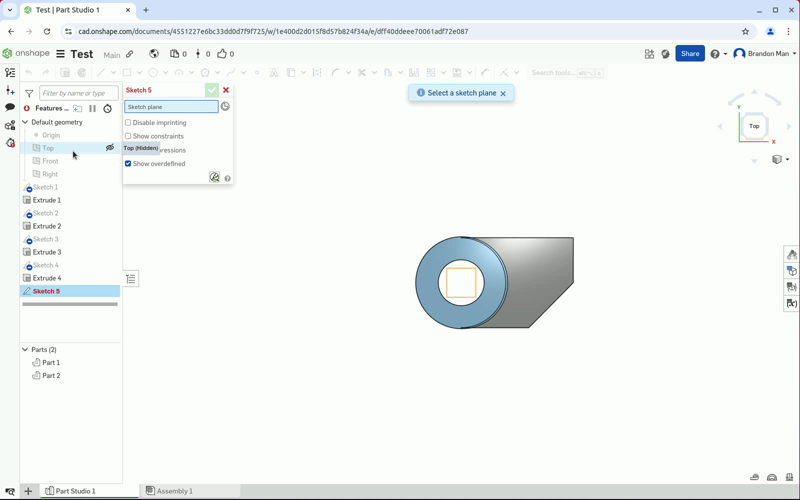
click(73, 150)
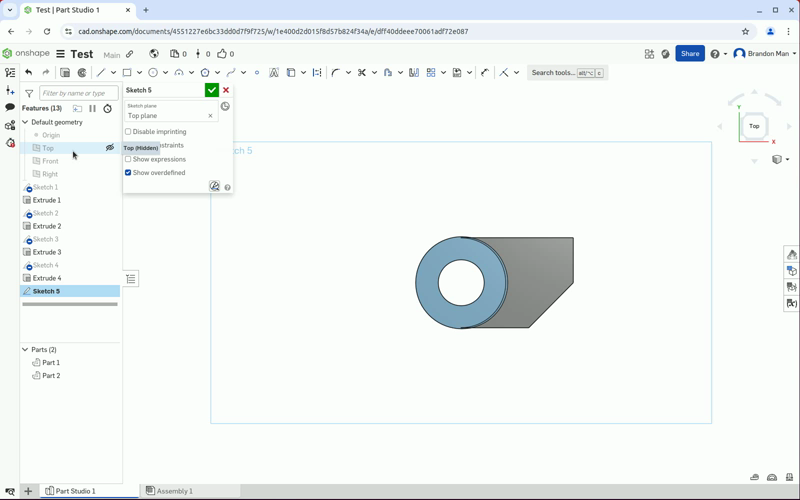
mouse_move(73, 352)
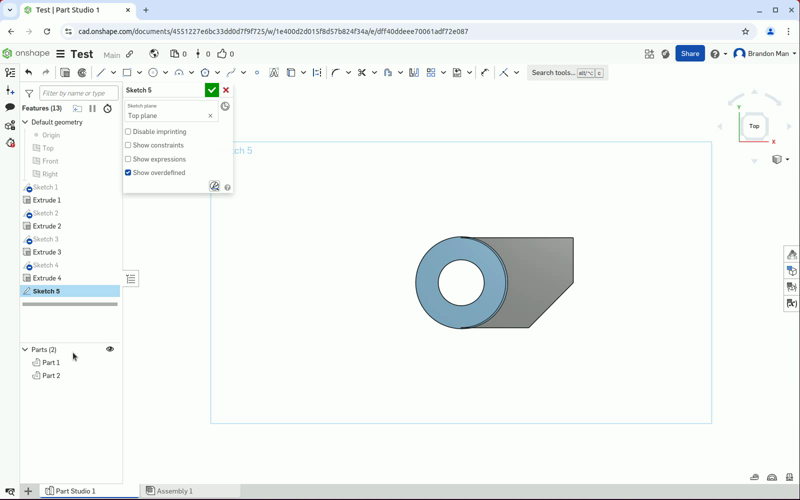
key(y)
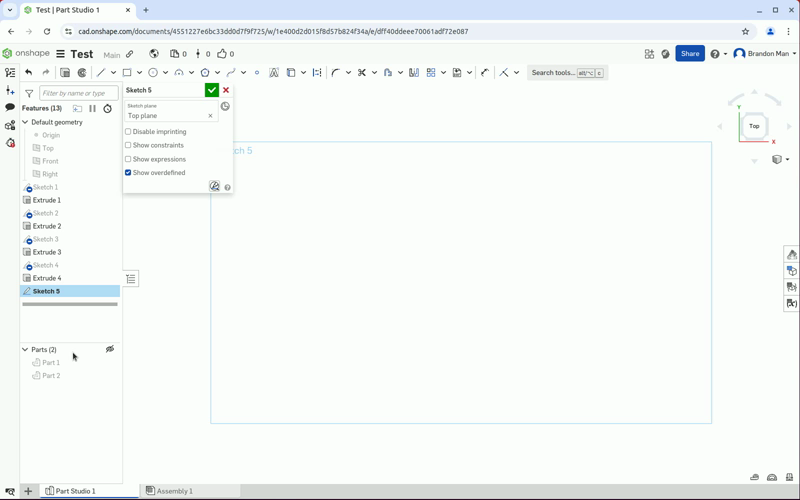
key(l)
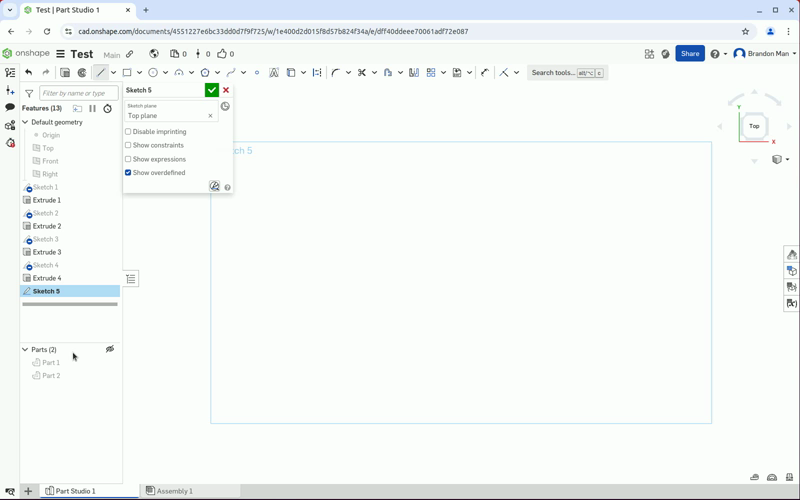
key_down(shift)
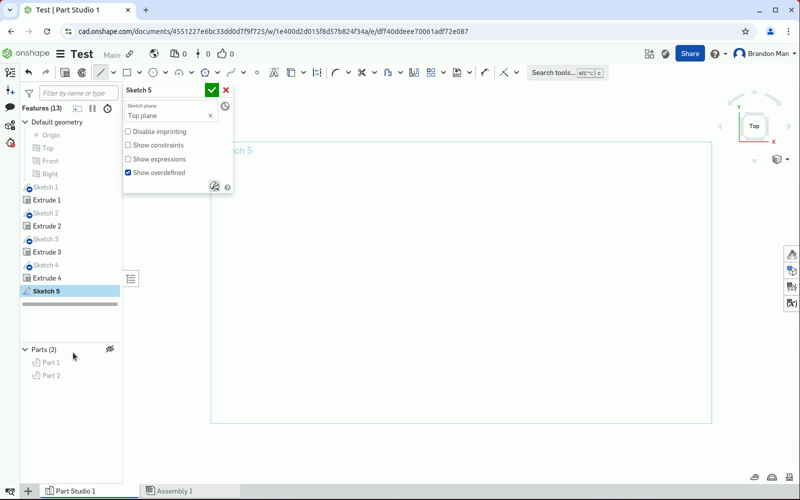
mouse_move(460, 327)
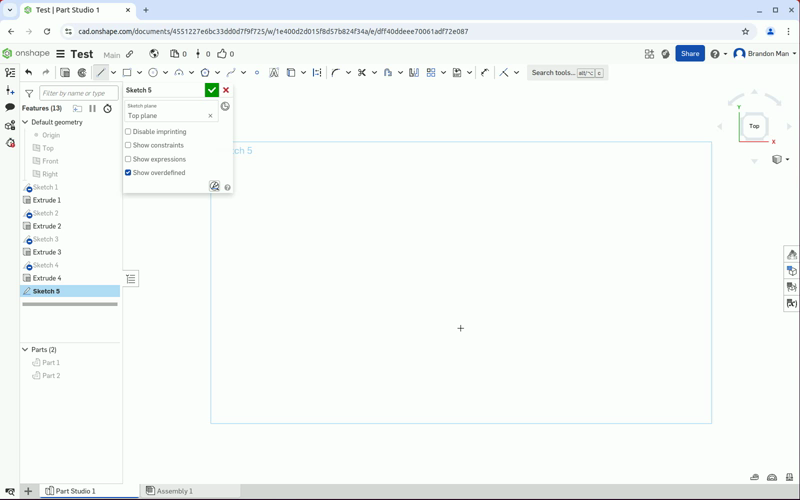
click(460, 327)
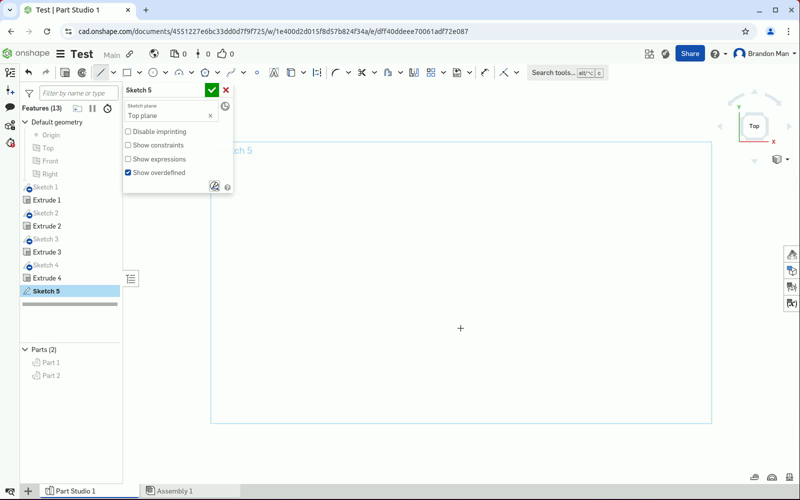
key_up(shift)
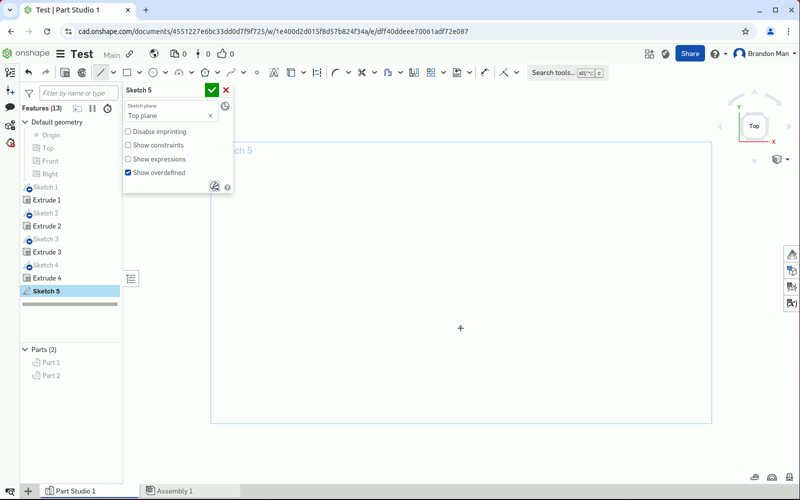
key_down(shift)
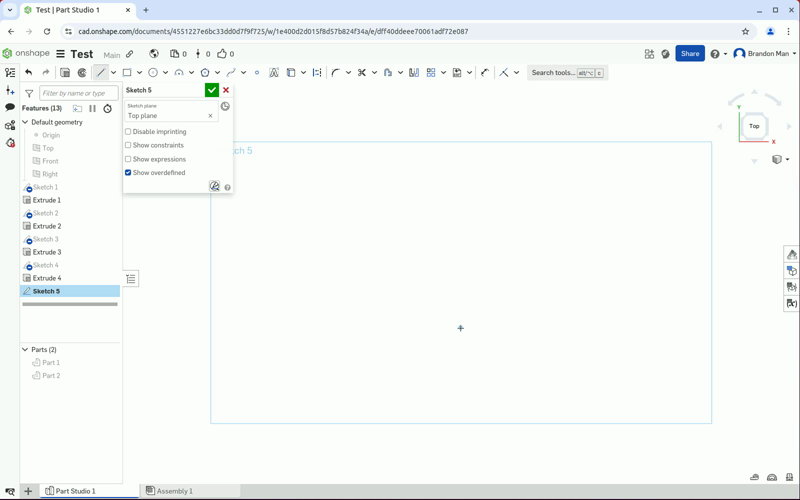
mouse_move(589, 327)
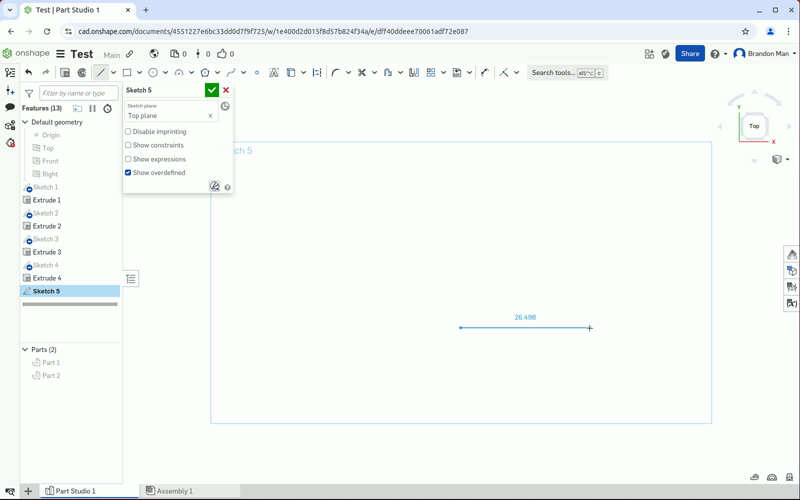
click(589, 327)
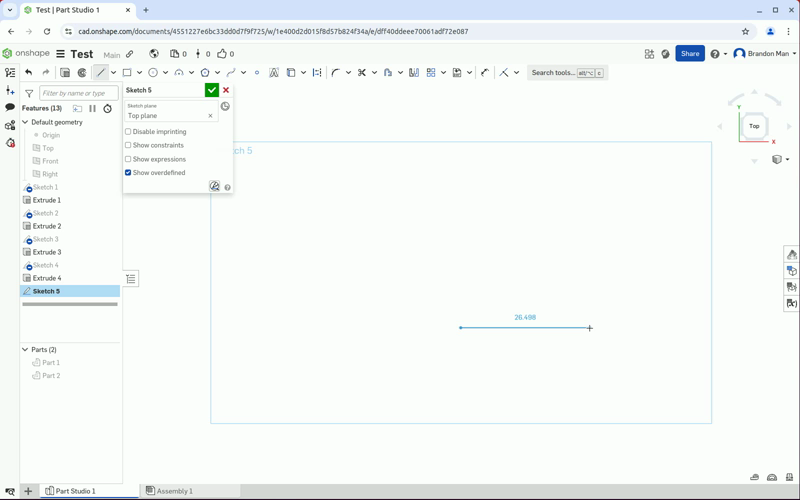
key_up(shift)
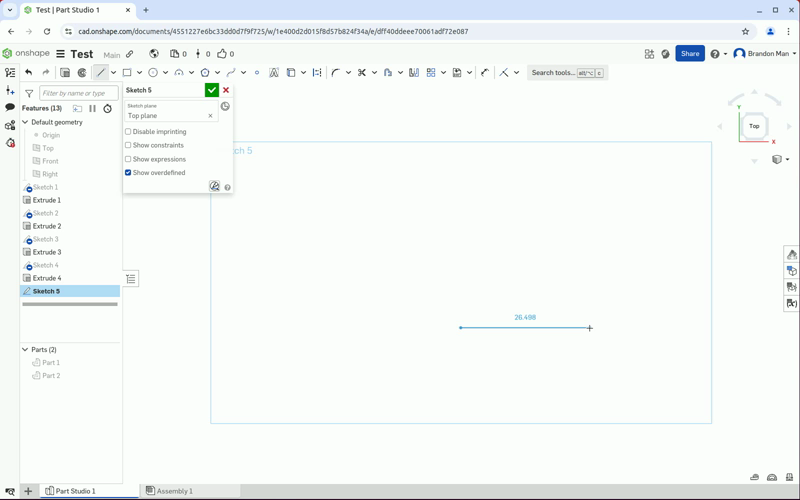
key_down(shift)
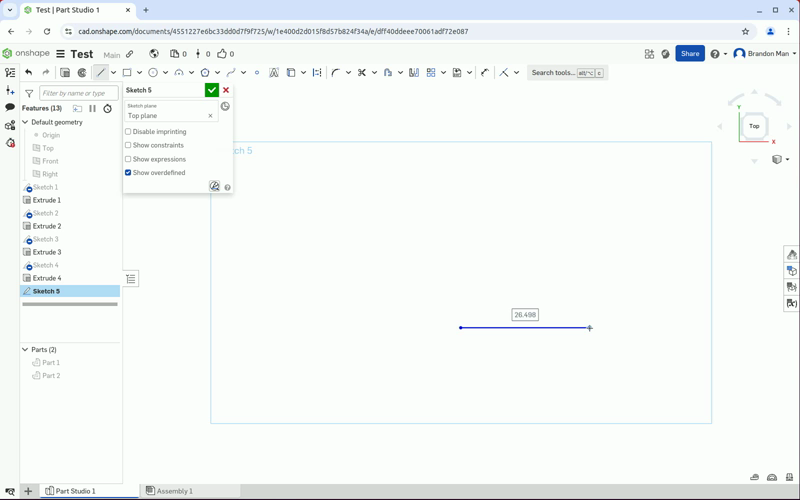
mouse_move(589, 236)
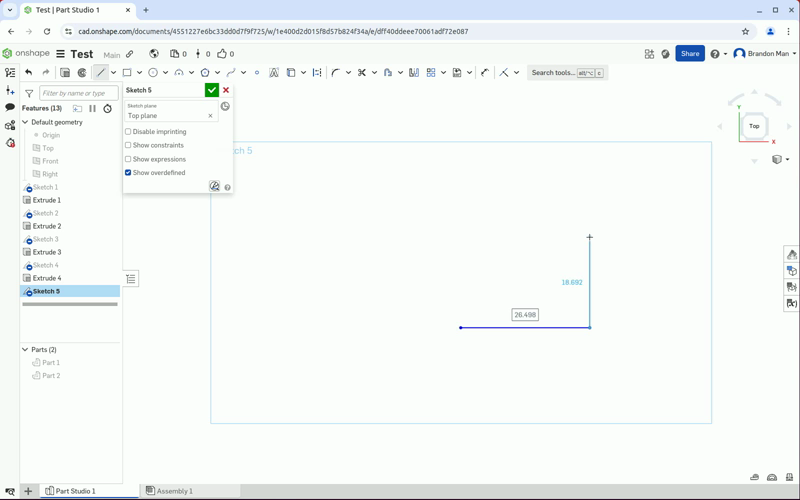
click(589, 236)
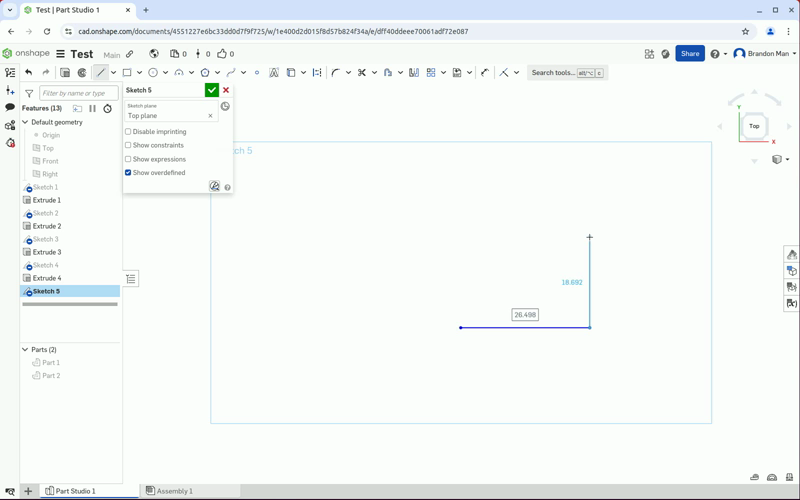
key_up(shift)
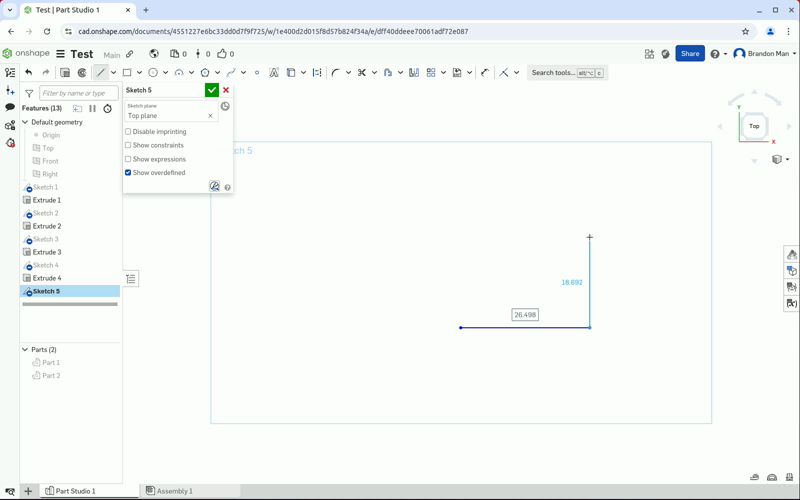
key_down(shift)
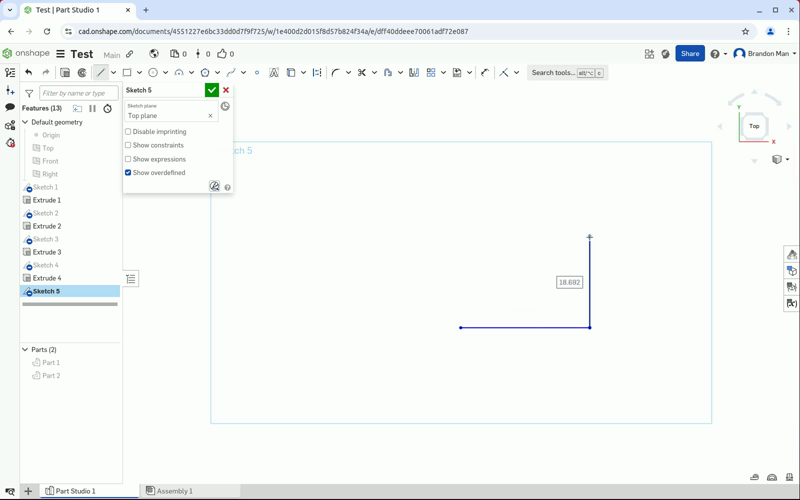
mouse_move(460, 236)
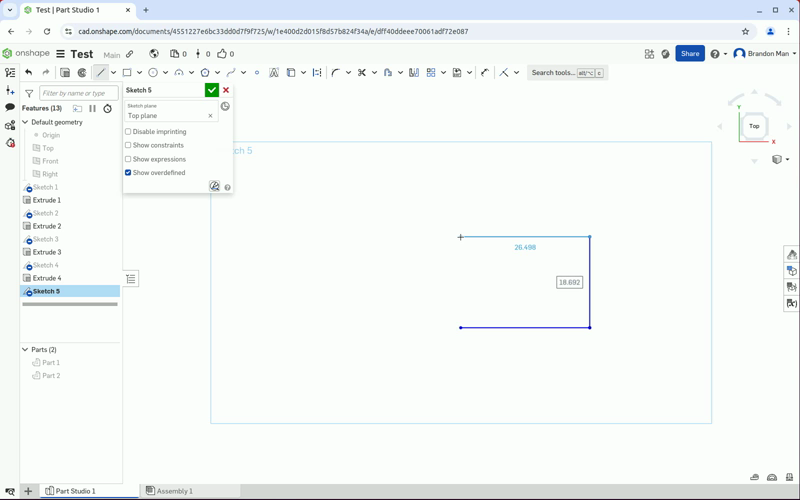
click(460, 236)
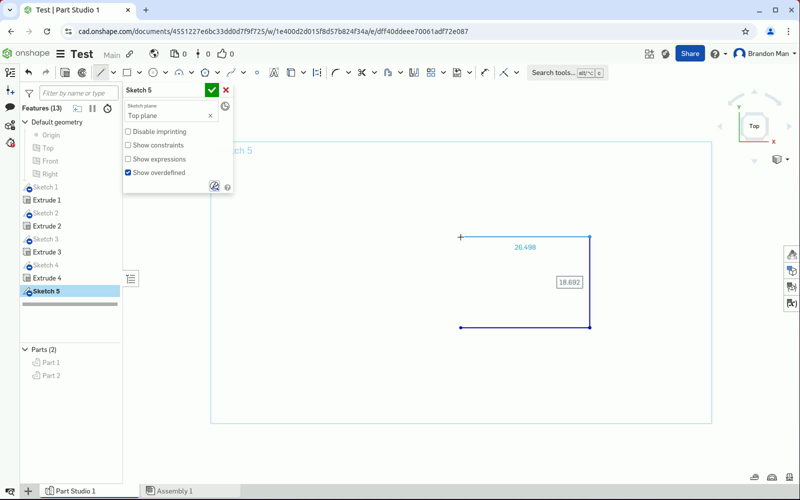
key_up(shift)
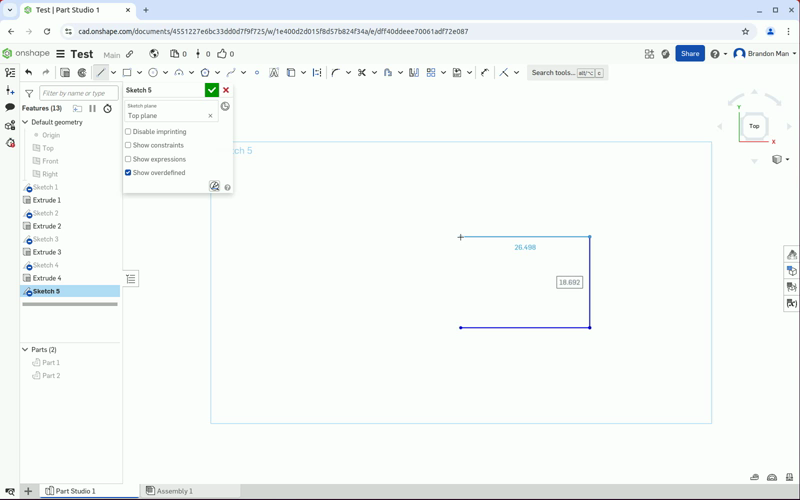
key(esc)
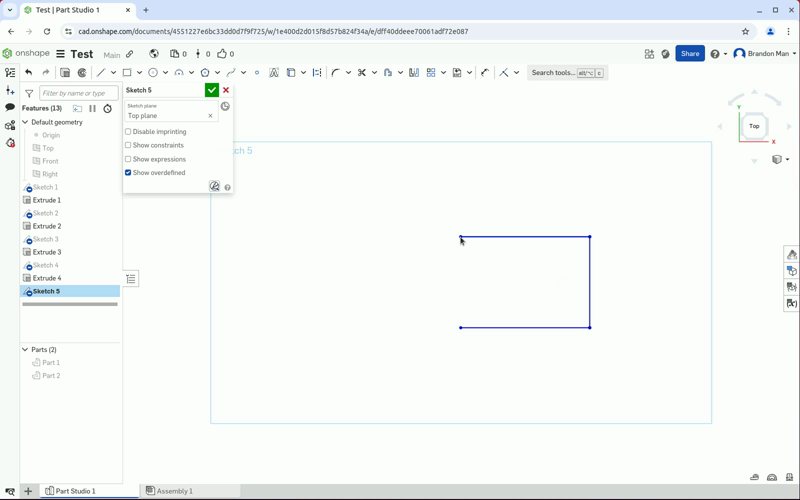
key(a)
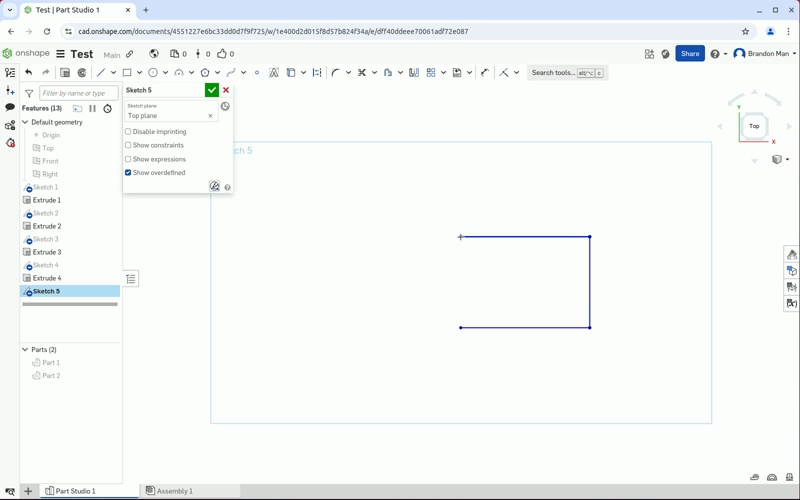
mouse_move(460, 236)
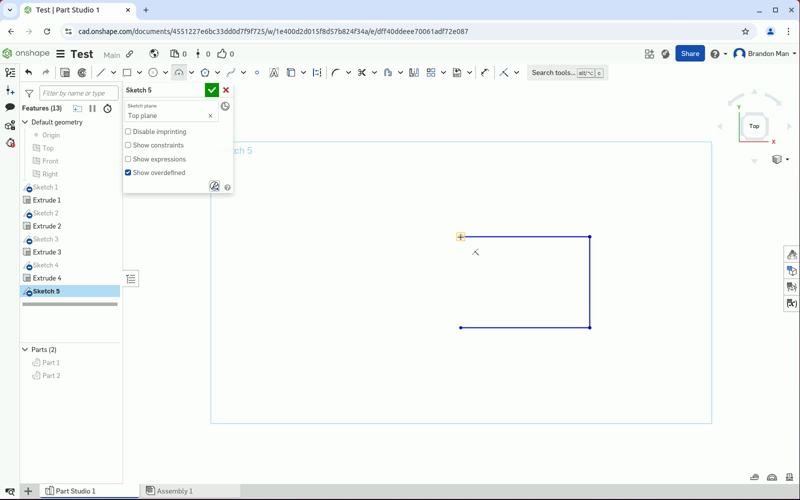
click(460, 236)
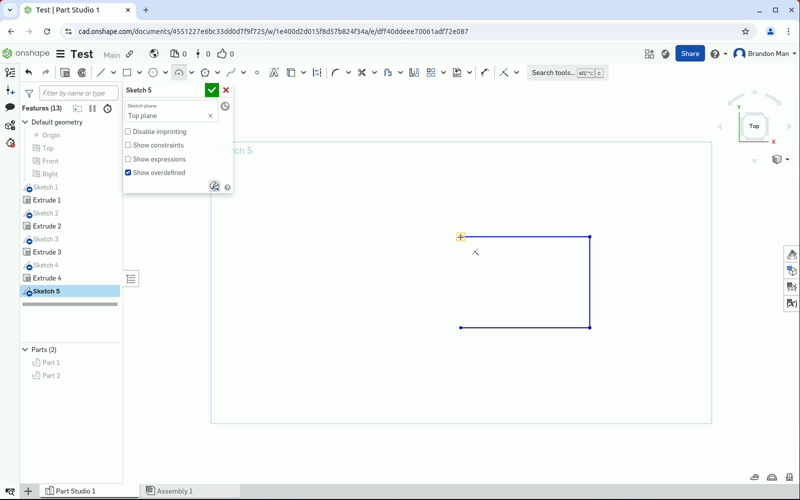
mouse_move(460, 327)
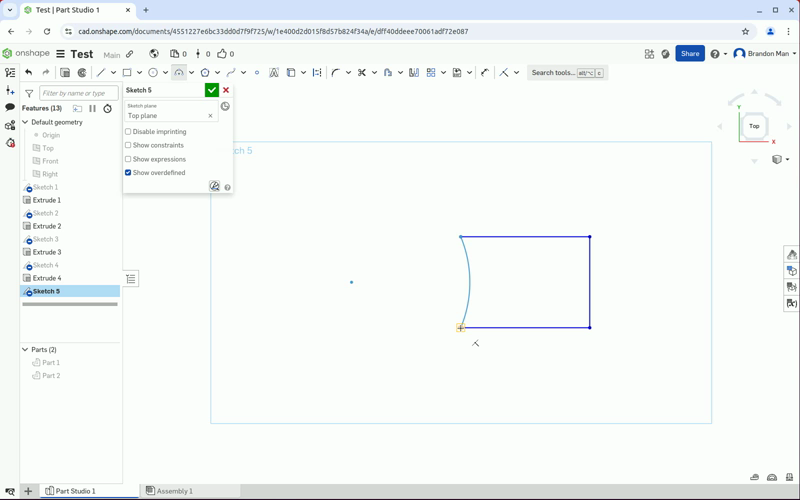
click(460, 327)
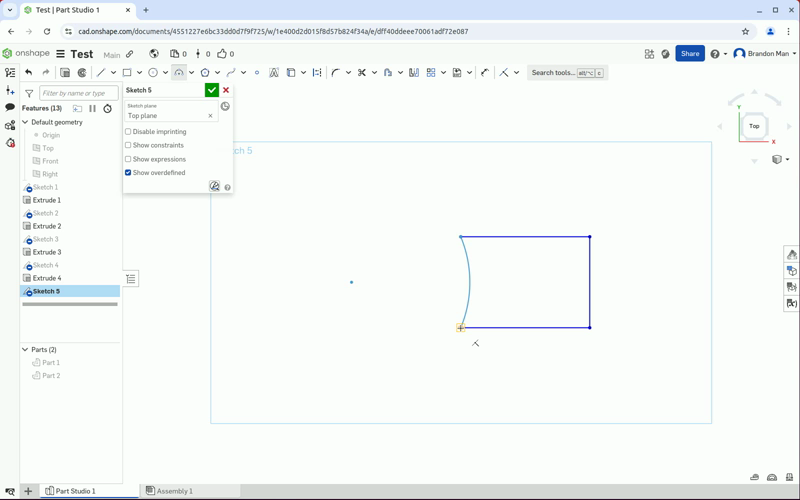
key_down(shift)
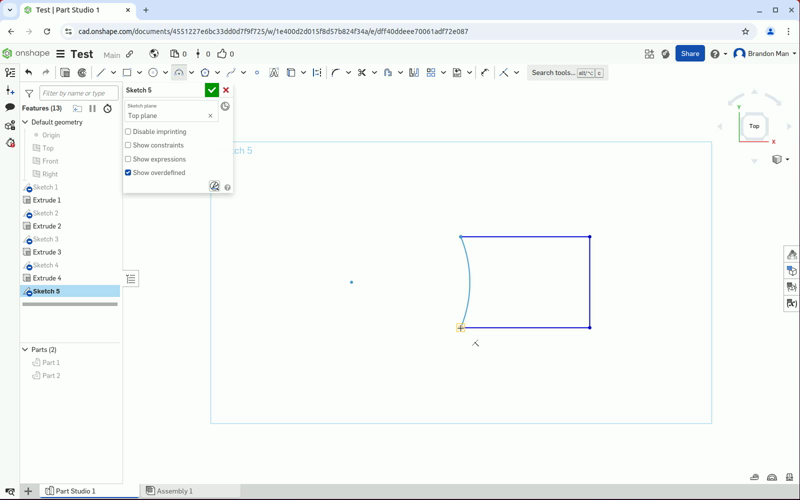
mouse_move(506, 282)
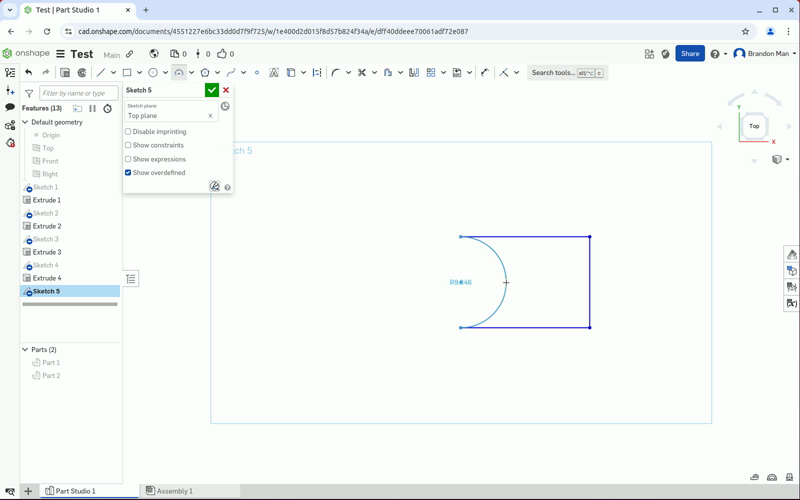
click(506, 282)
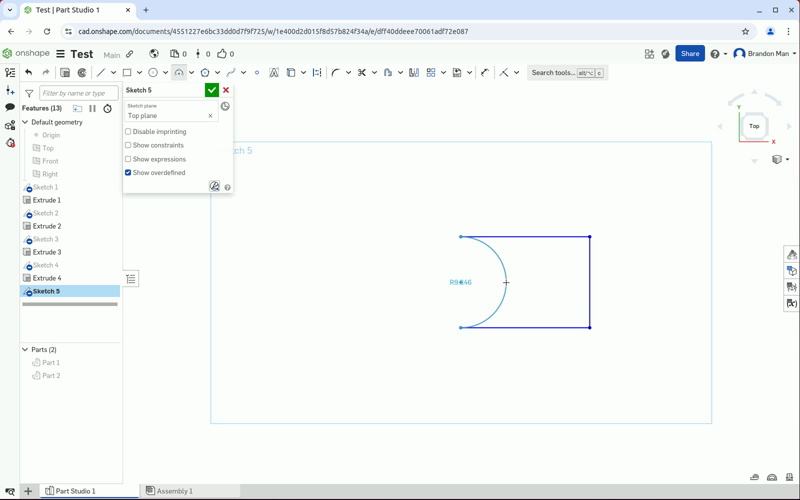
key_up(shift)
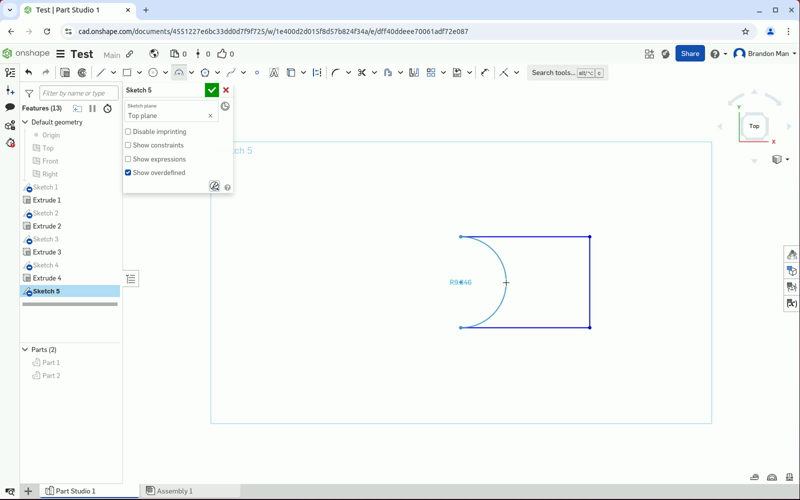
key(esc)
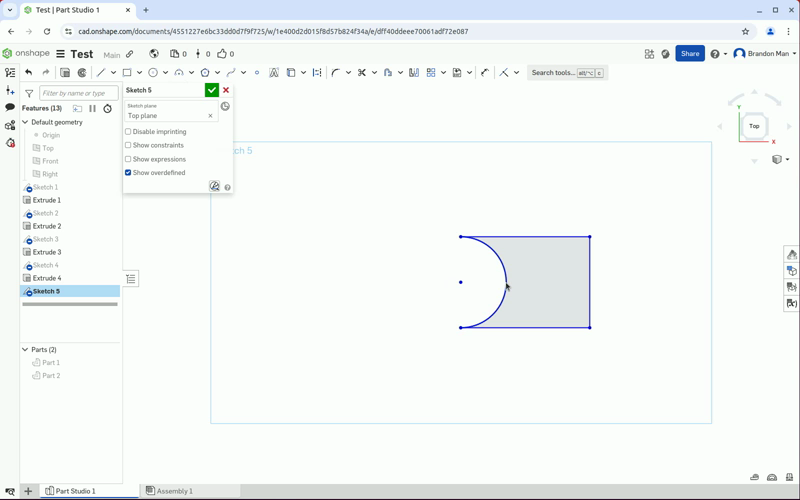
mouse_move(500, 256)
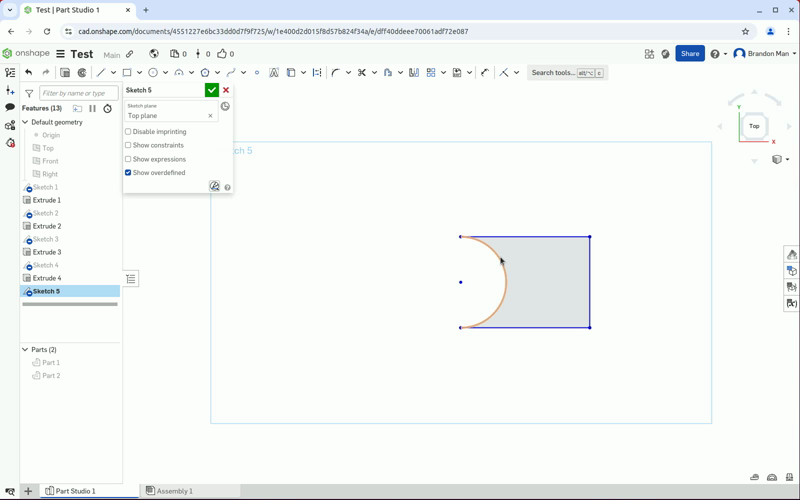
scroll(6)
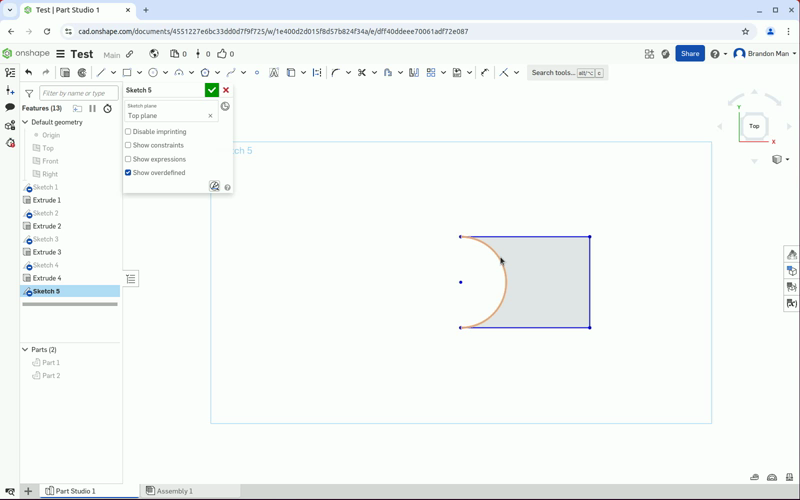
scroll(6)
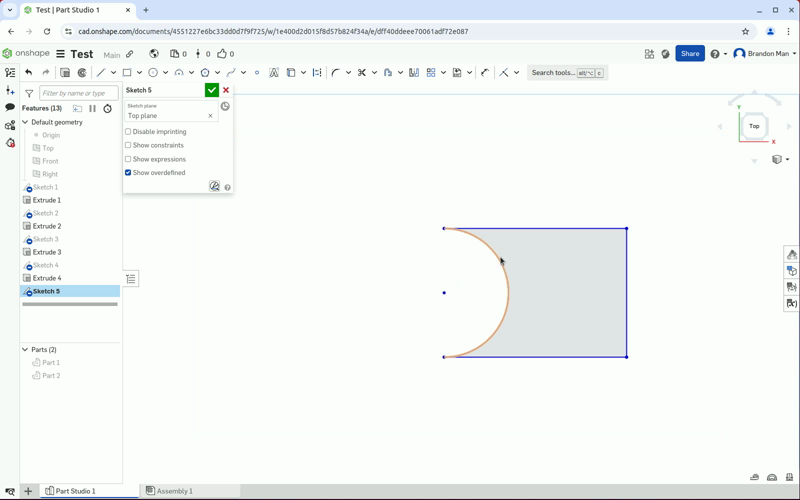
scroll(6)
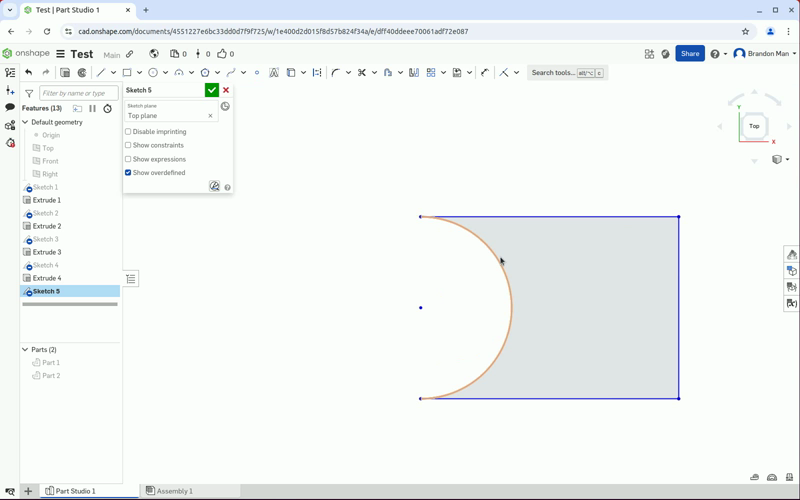
scroll(6)
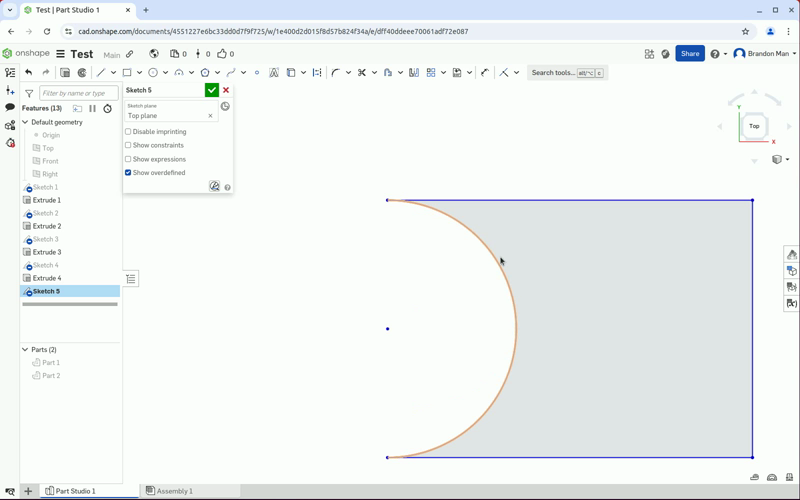
scroll(6)
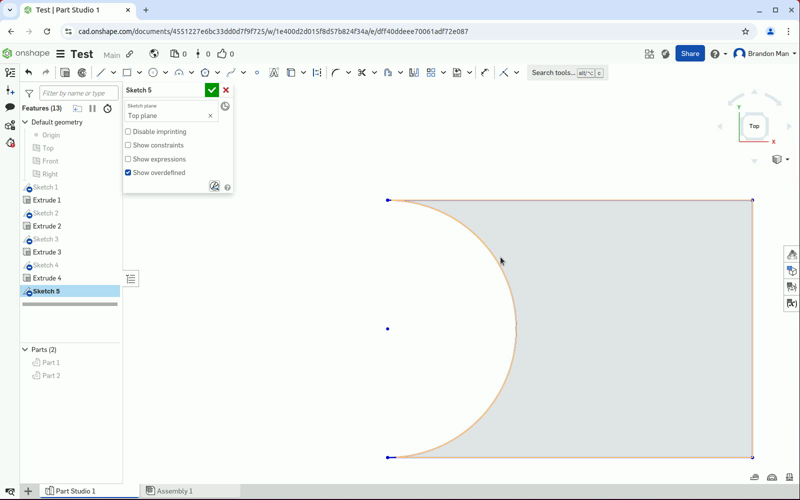
scroll(6)
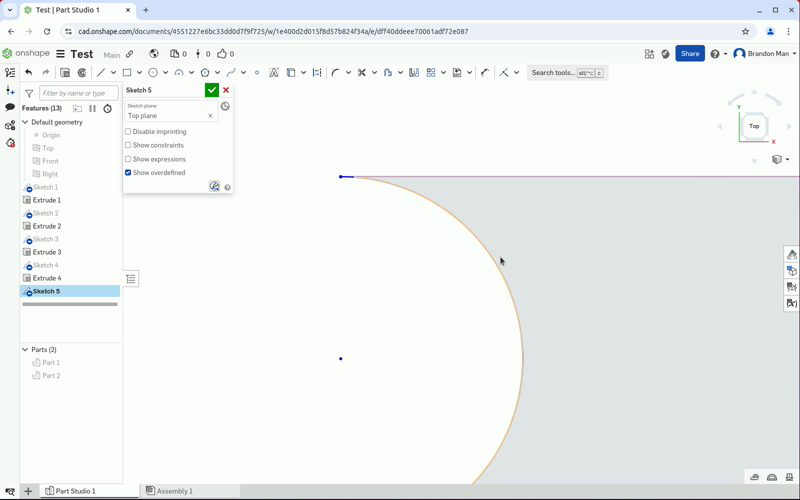
scroll(6)
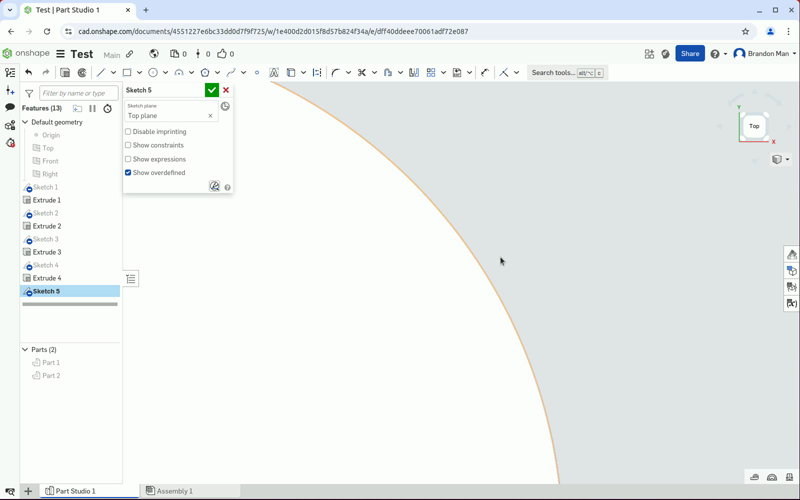
click(500, 256)
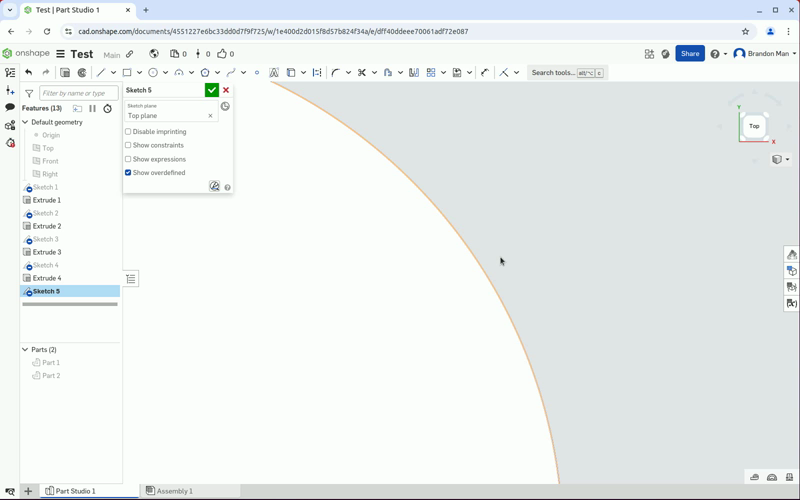
scroll(-6)
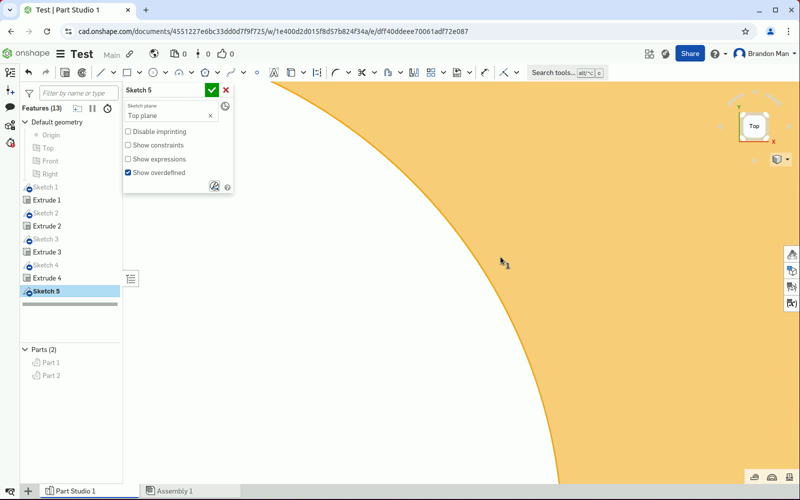
scroll(-6)
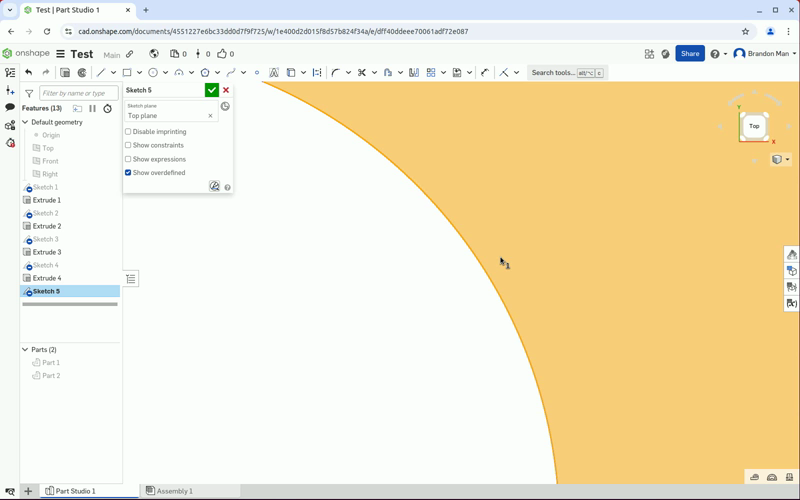
scroll(-6)
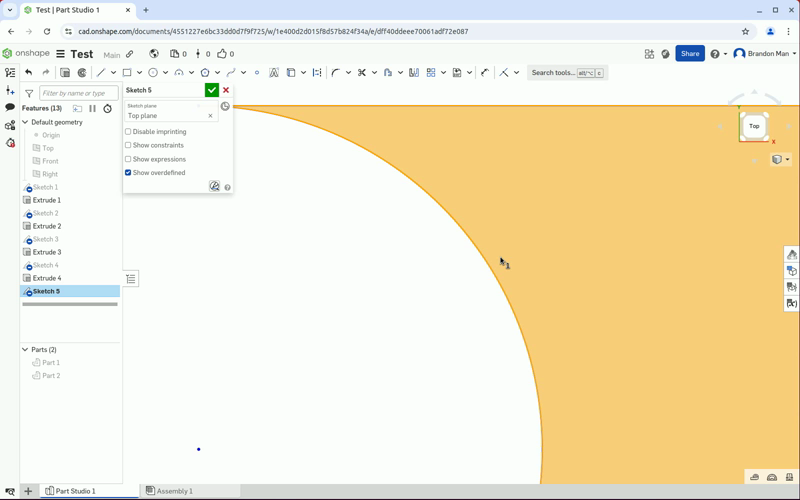
scroll(-6)
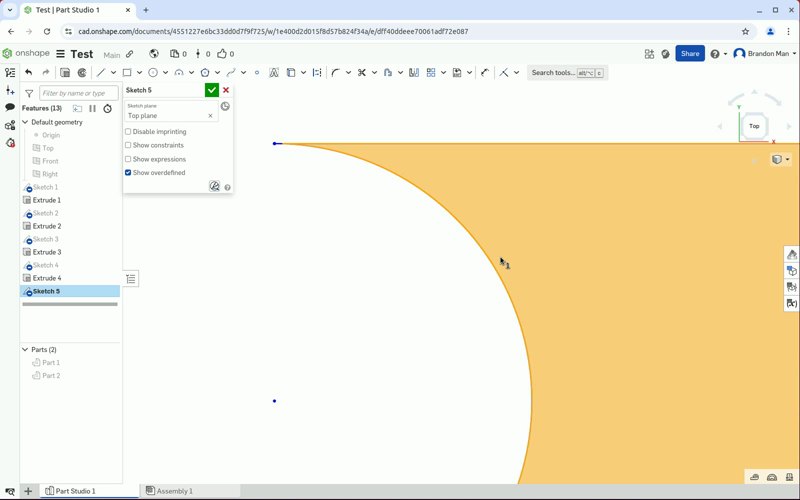
scroll(-6)
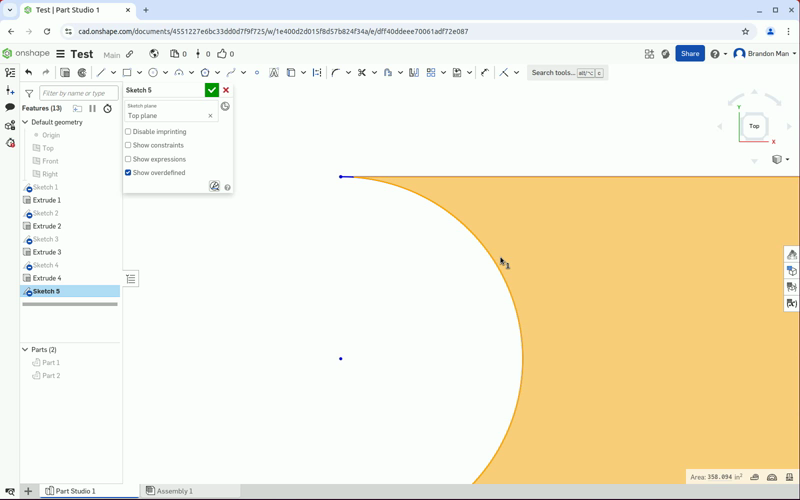
scroll(-6)
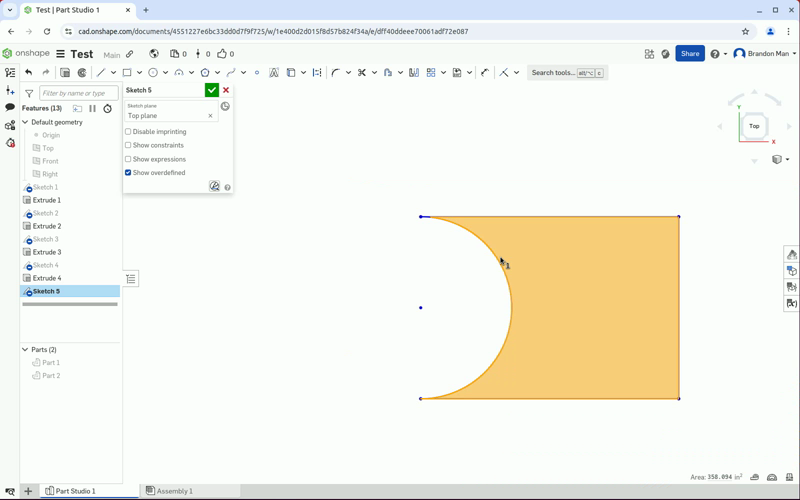
scroll(-6)
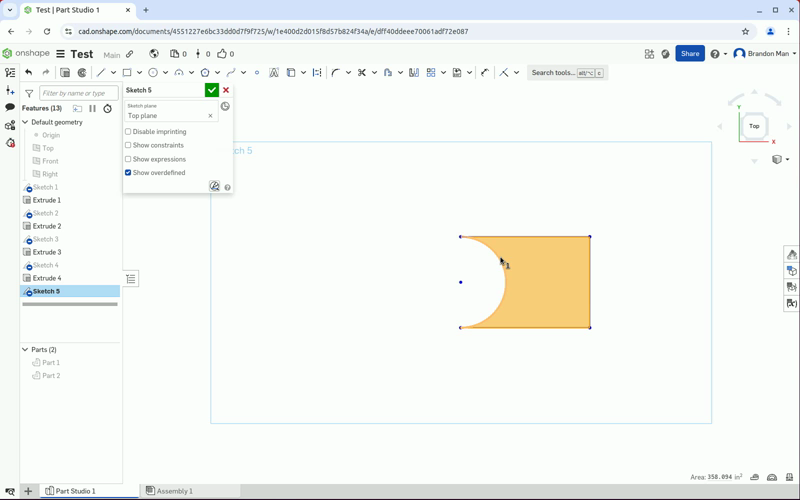
mouse_move(73, 352)
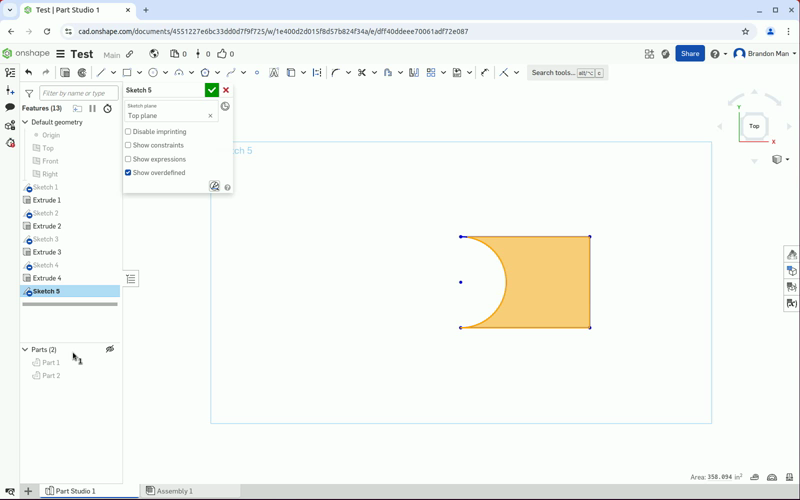
key(shift+y)
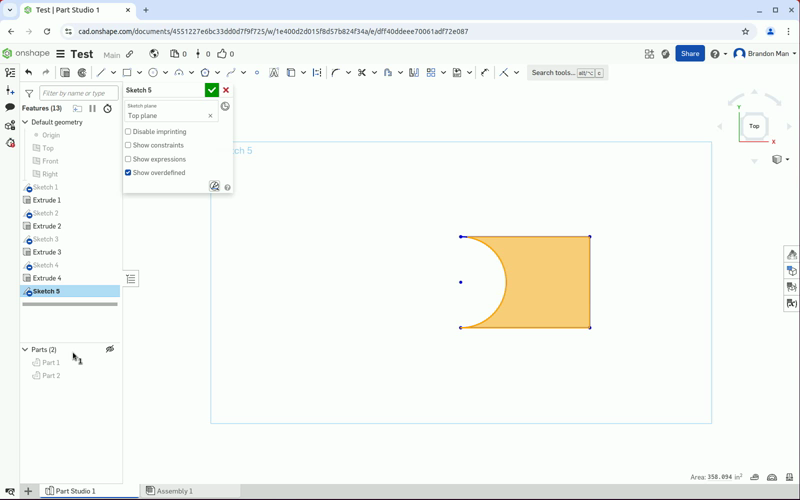
key(shift+e)
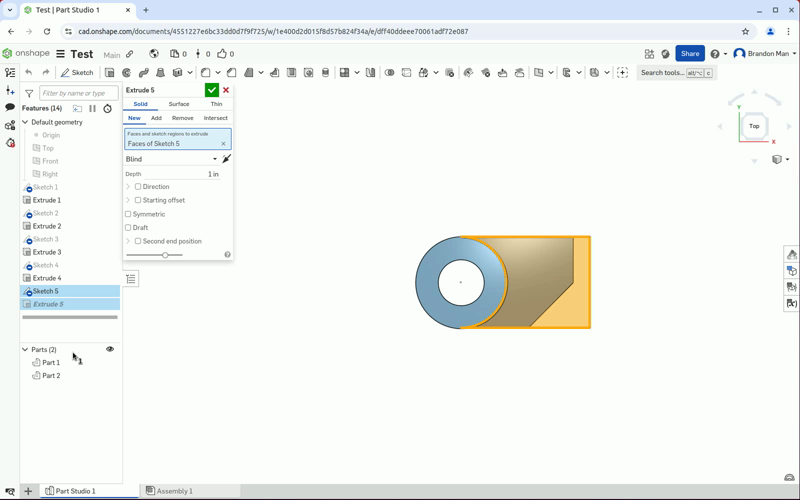
mouse_move(143, 106)
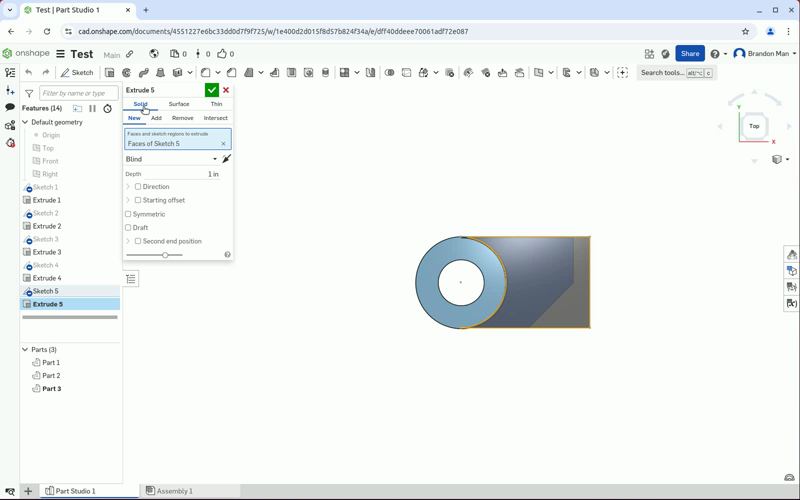
click(143, 106)
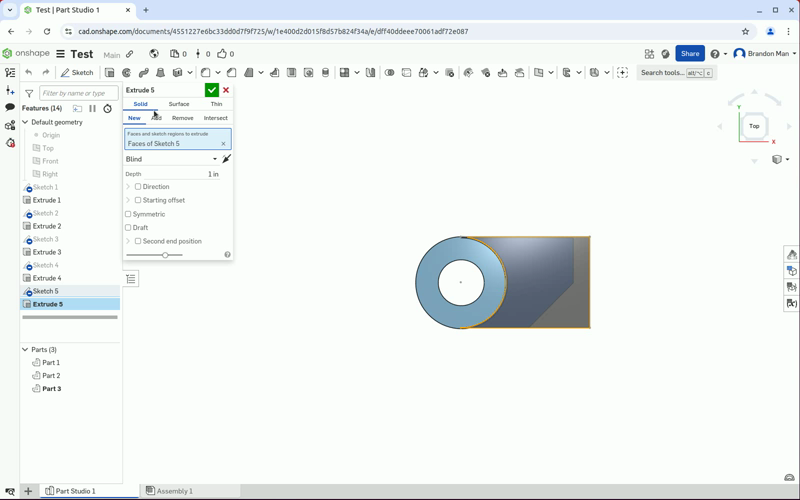
mouse_move(186, 120)
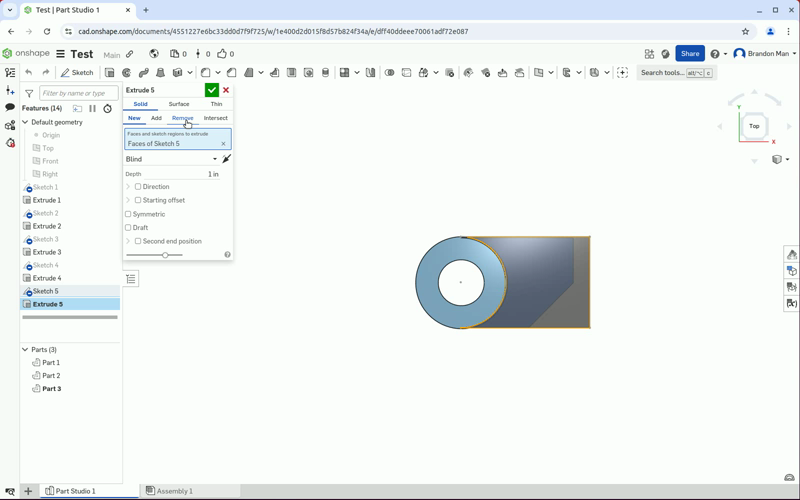
click(186, 120)
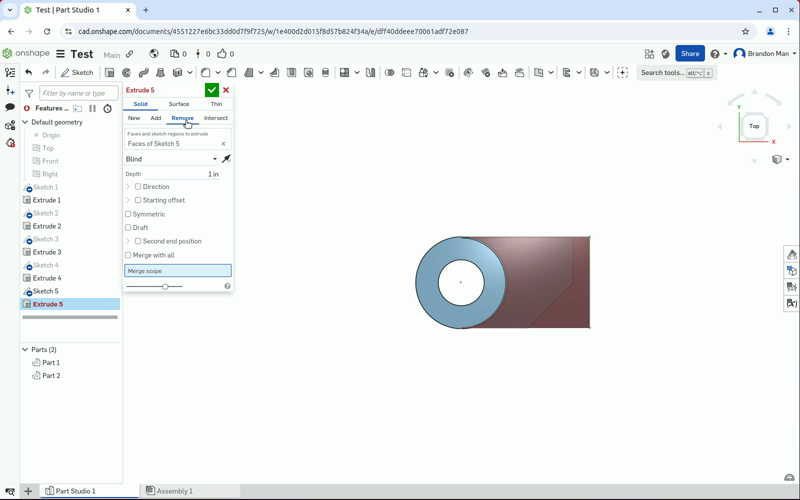
key(tab, 4)
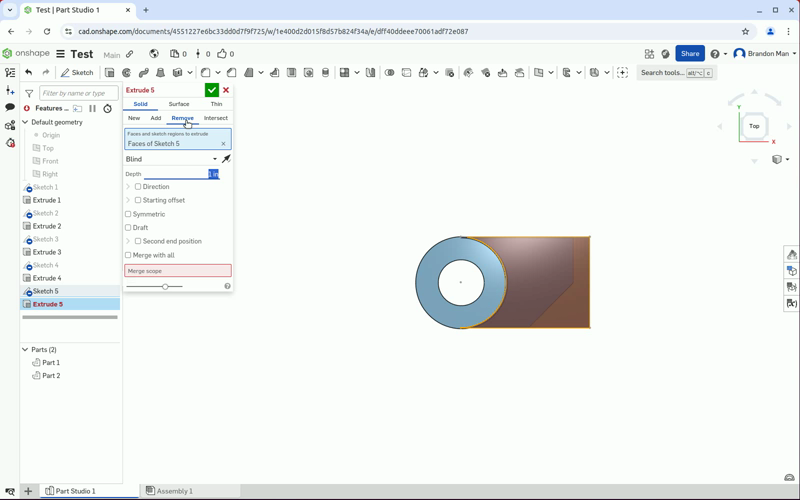
text(9.147)
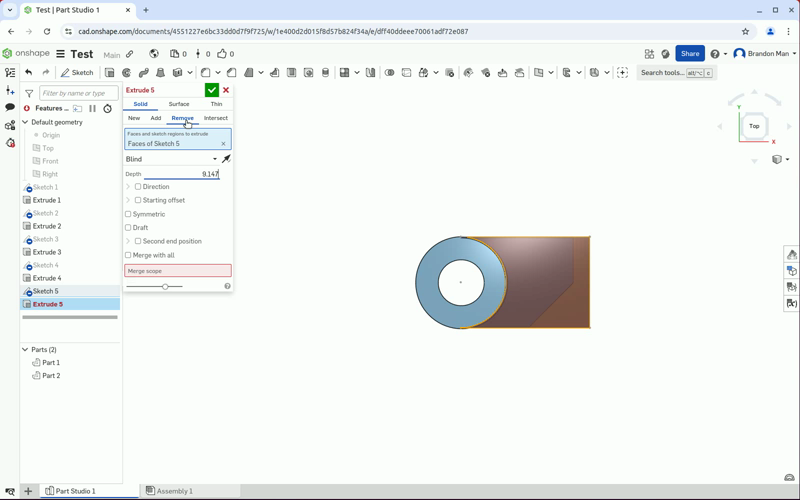
key(tab, 6)
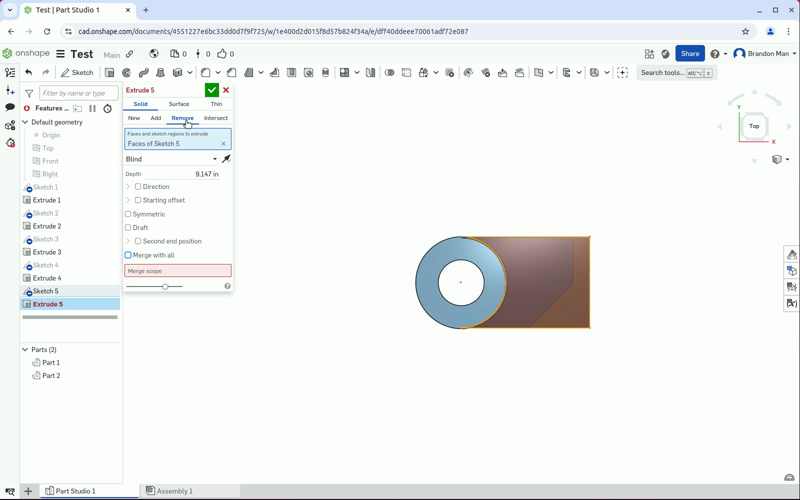
key(space)
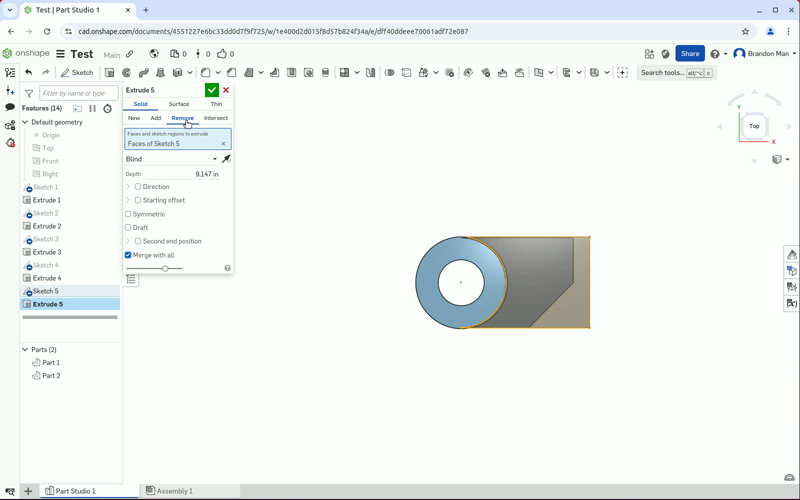
key(enter)
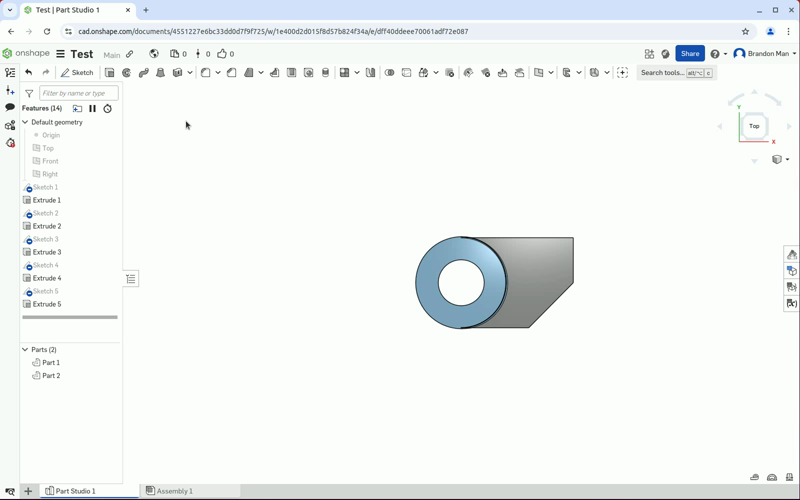
key(shift+h)
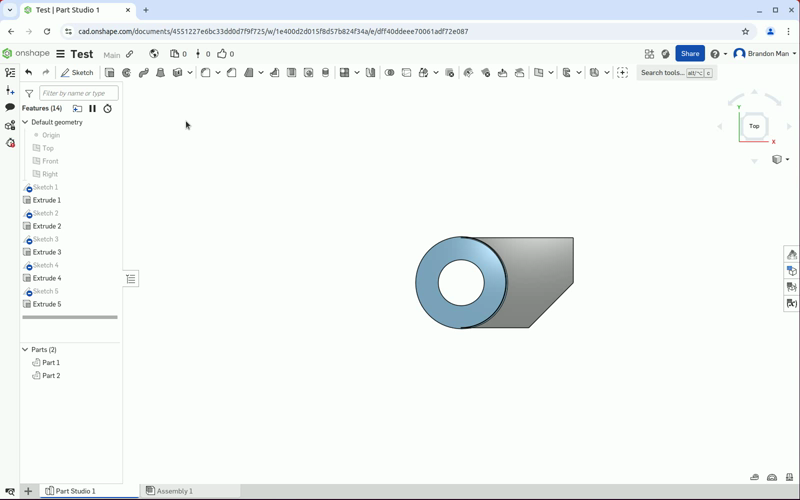
key(shift+h)
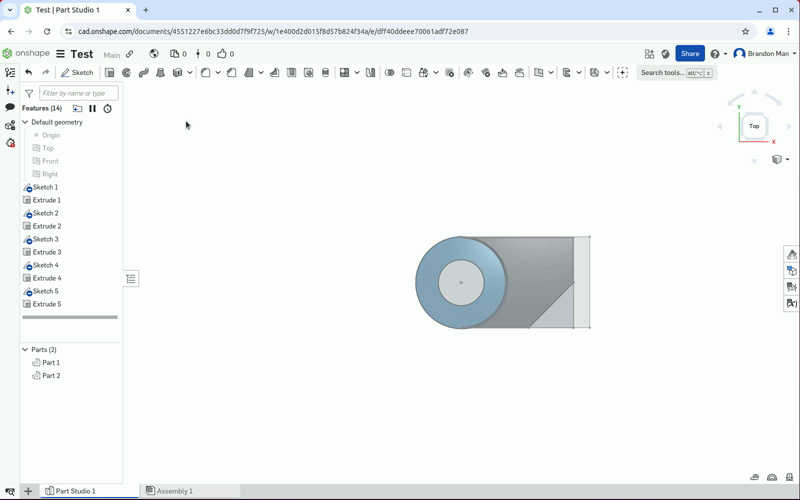
key(shift+7)
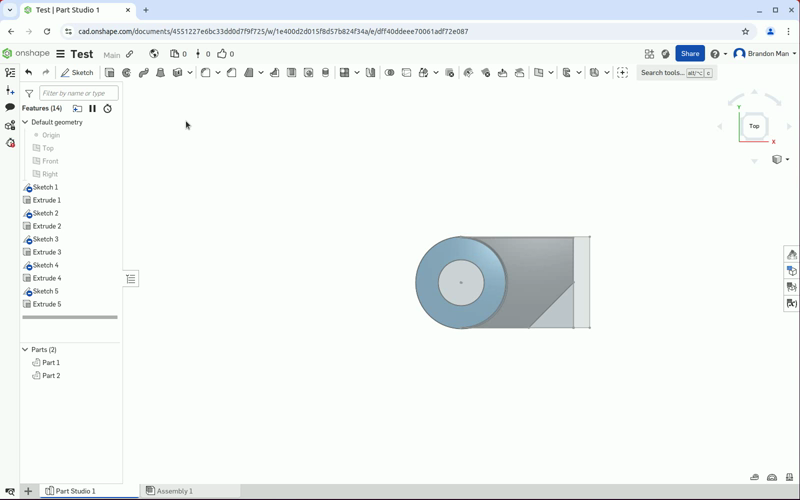
key(up, 3)
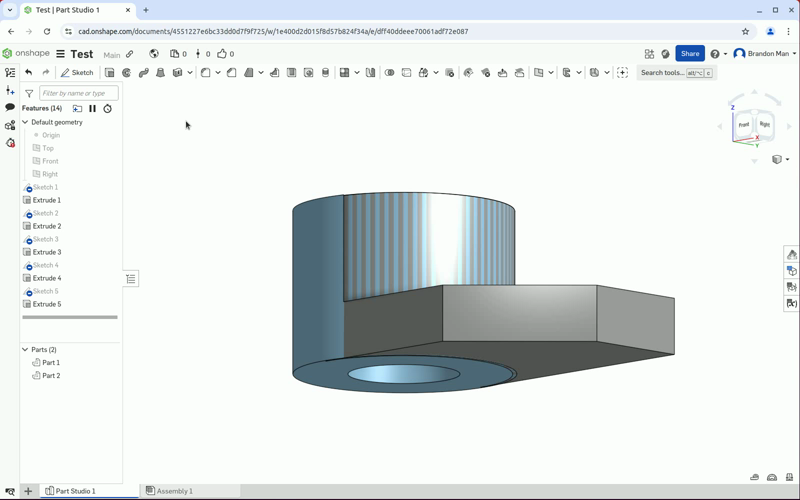
key(left, 3)
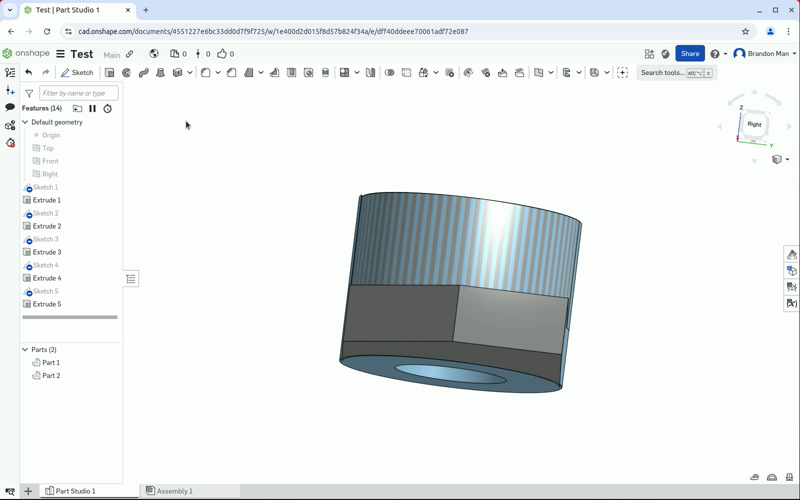
key(right, 3)
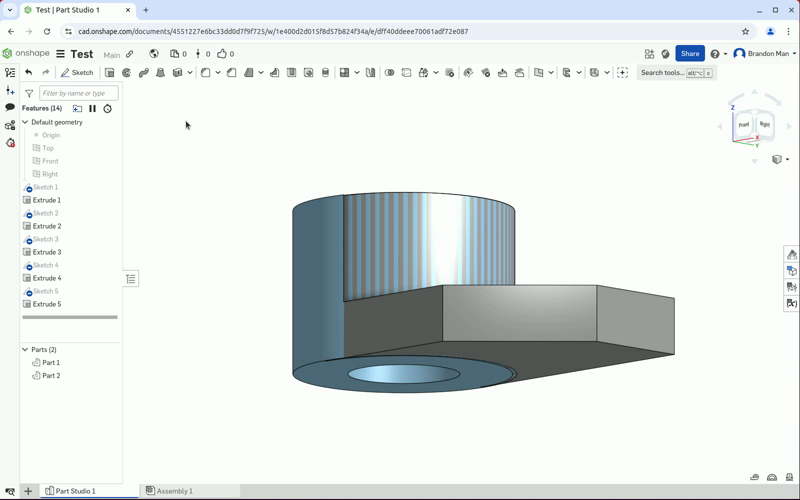
key(down, 3)
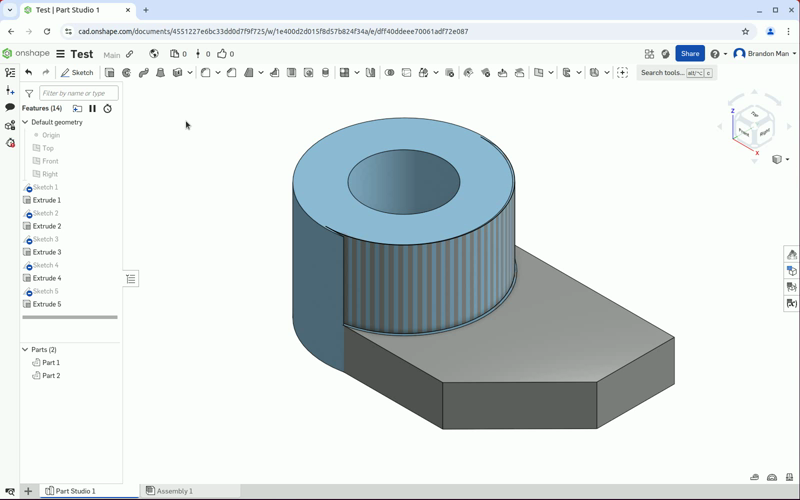
mouse_move(73, 189)
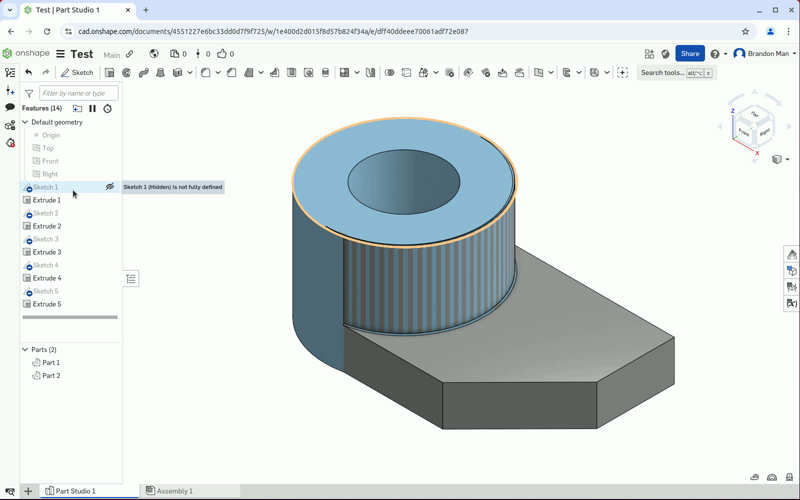
click(73, 189)